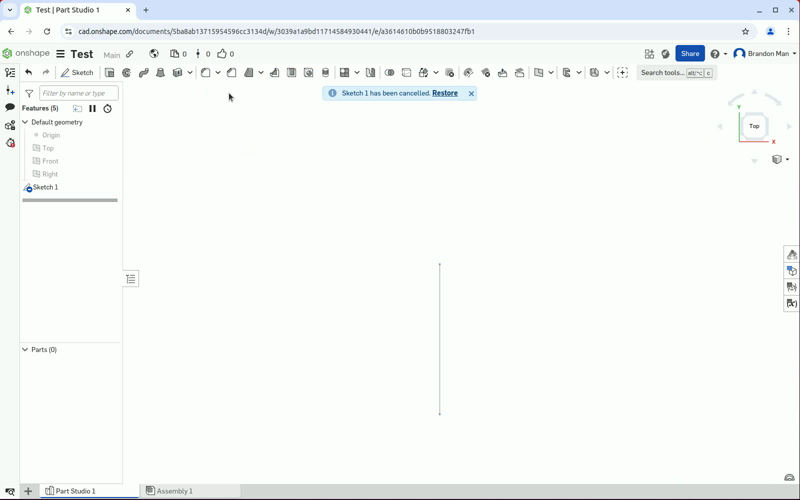
key(shift+h)
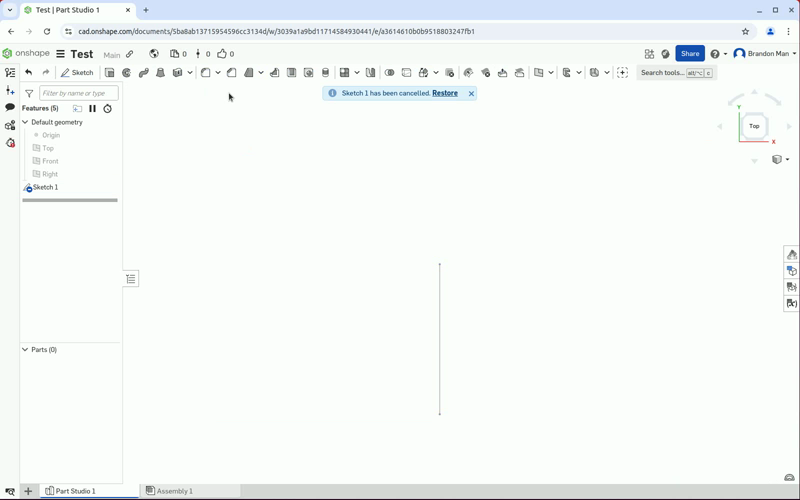
key(shift+s)
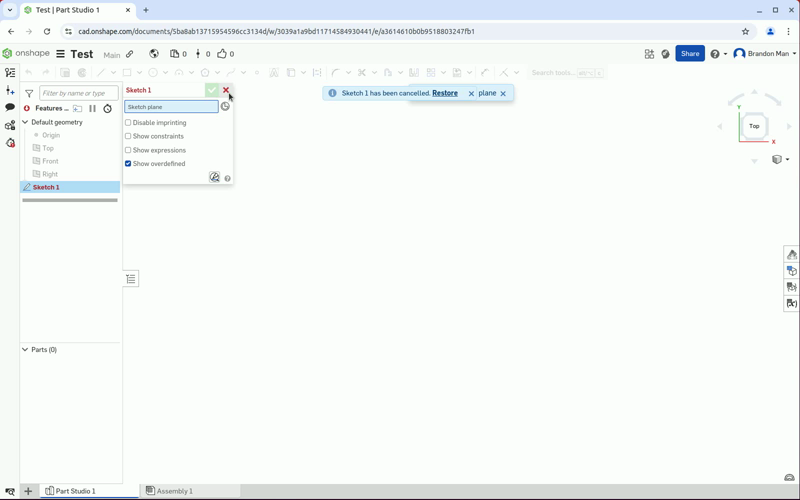
mouse_move(73, 150)
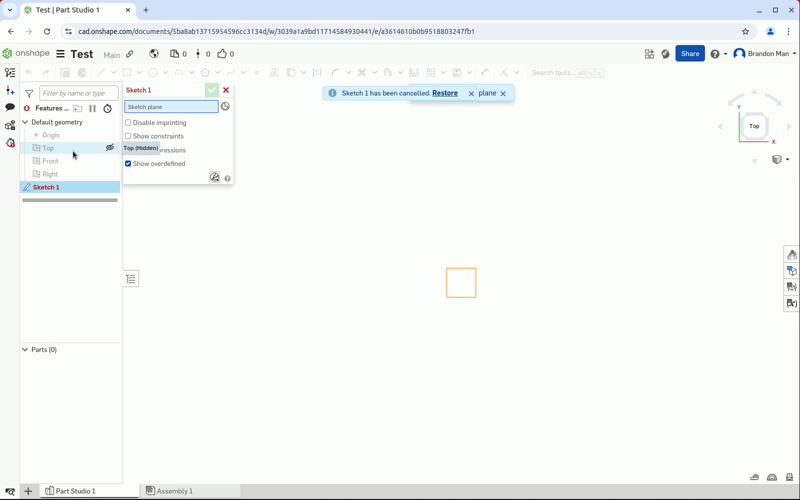
click(73, 150)
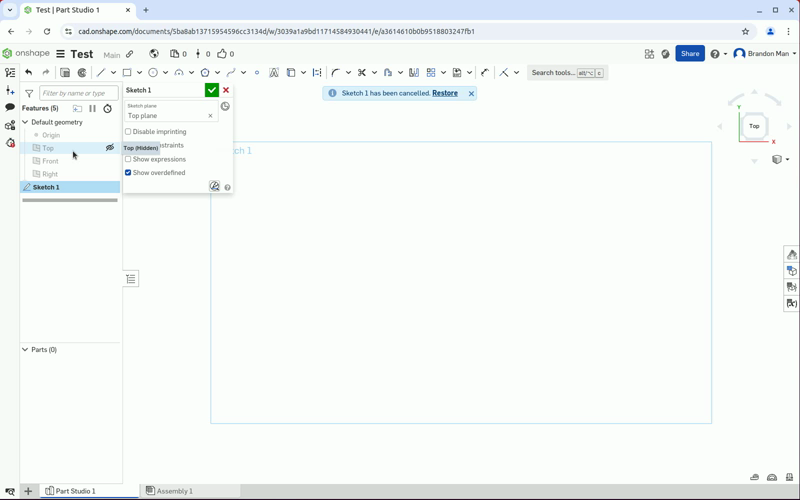
mouse_move(73, 352)
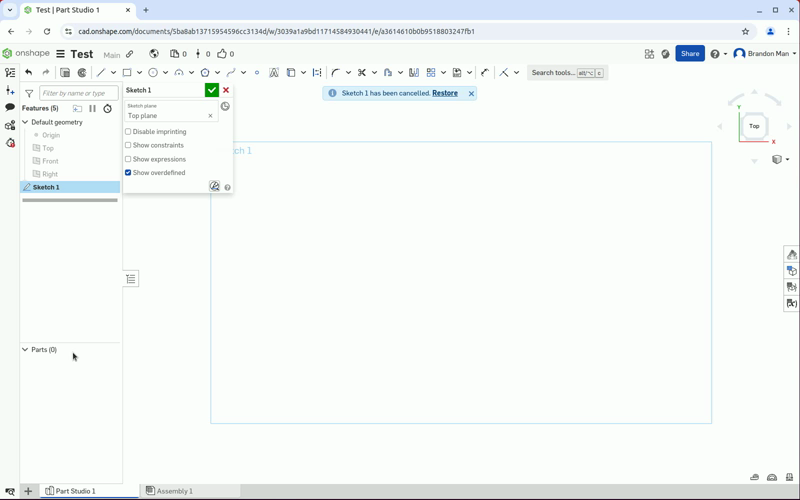
key(y)
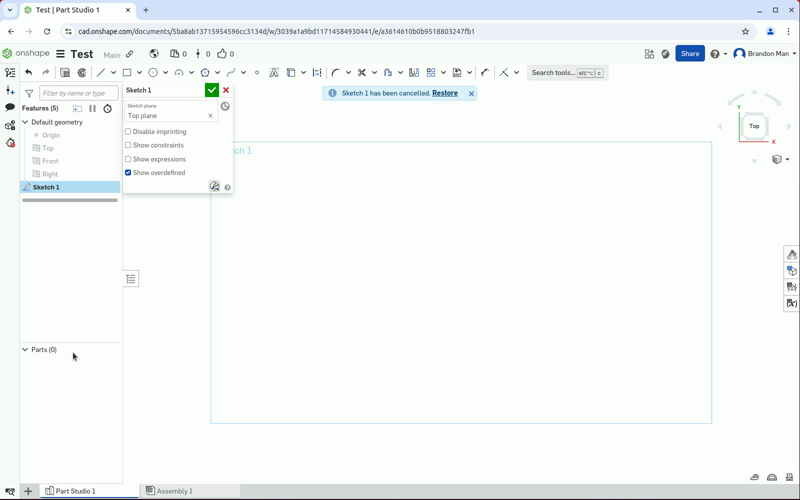
key(l)
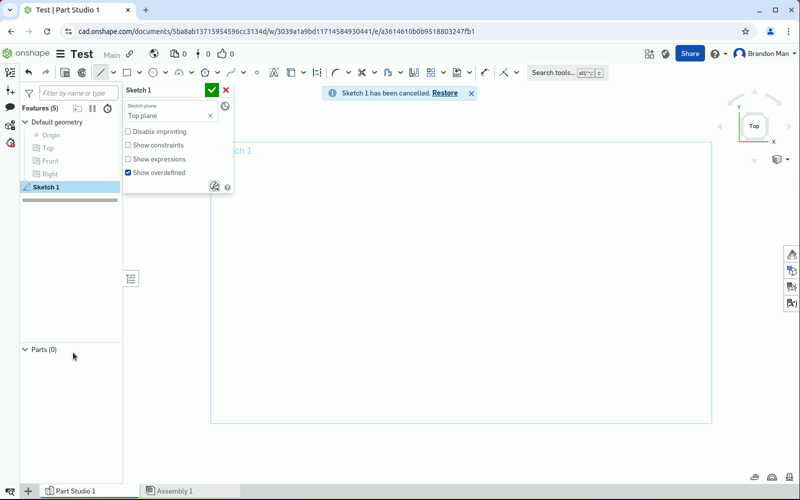
key_down(shift)
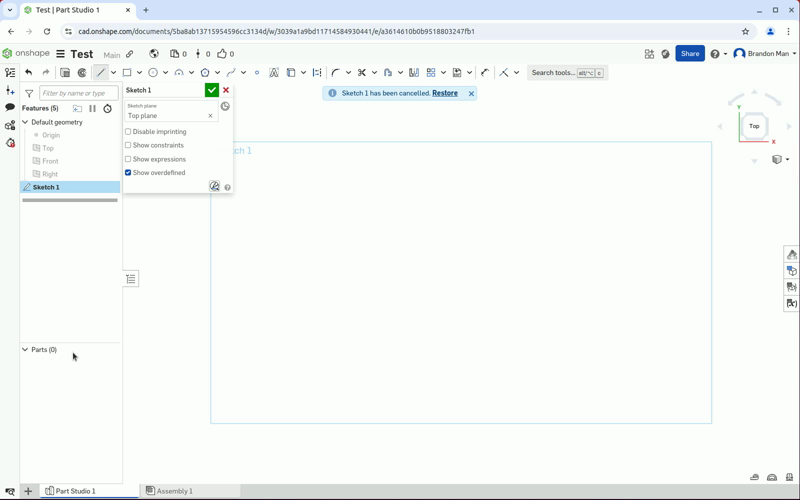
mouse_move(364, 356)
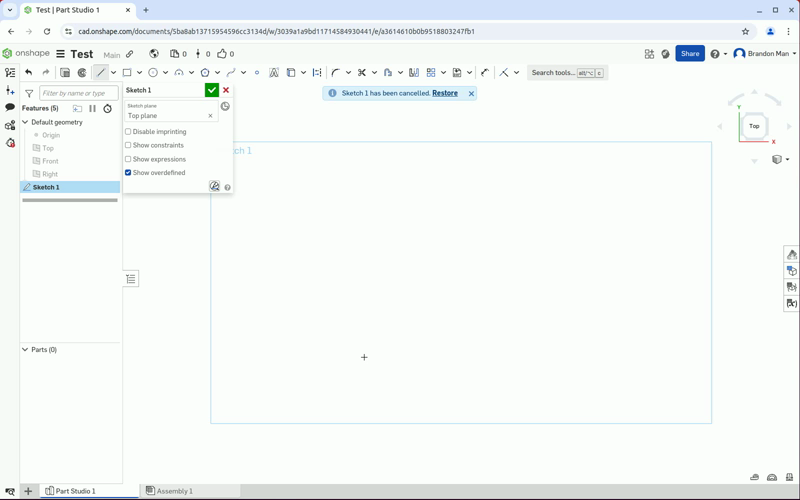
click(364, 356)
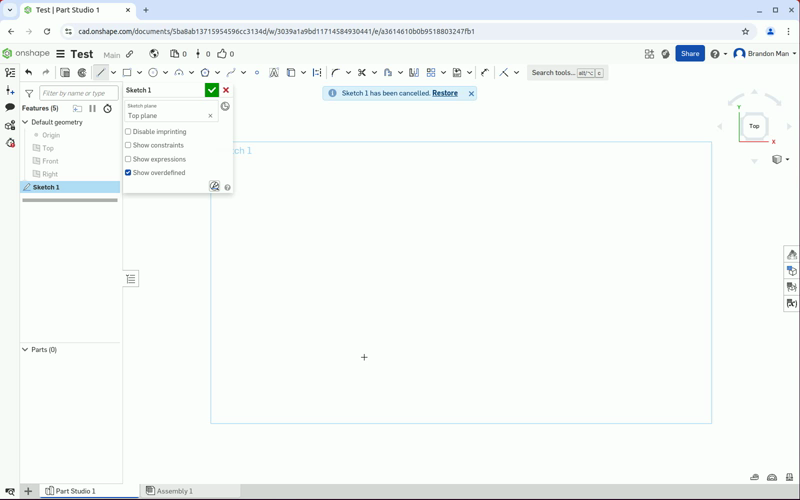
key_up(shift)
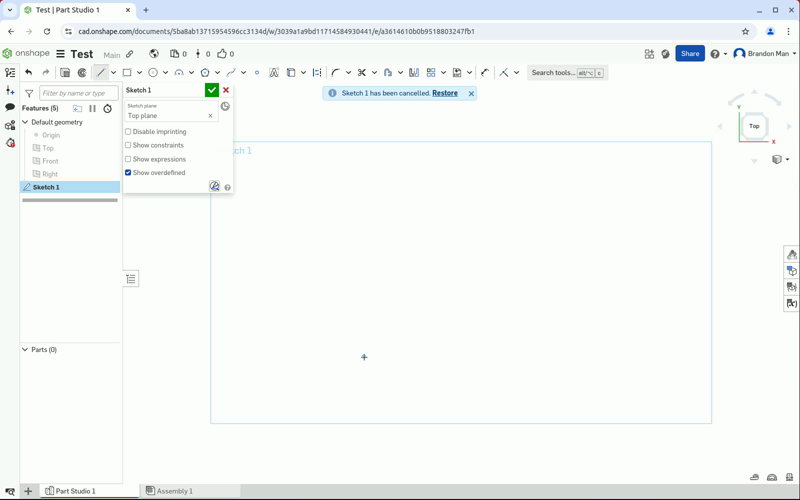
key_down(shift)
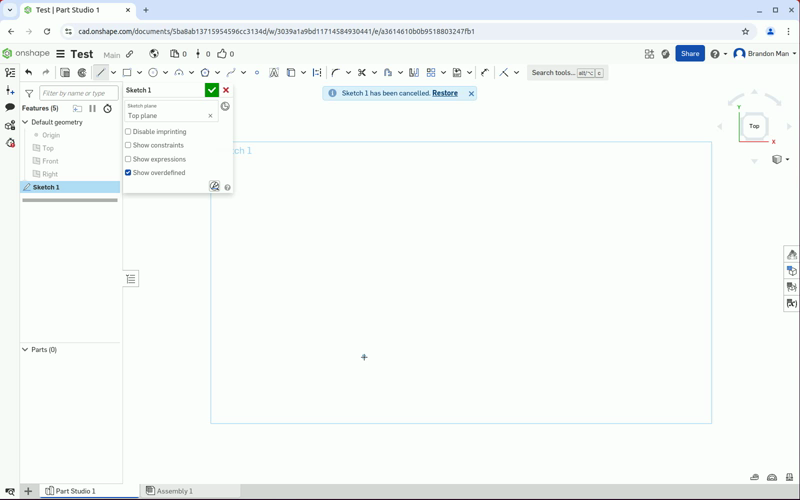
mouse_move(557, 356)
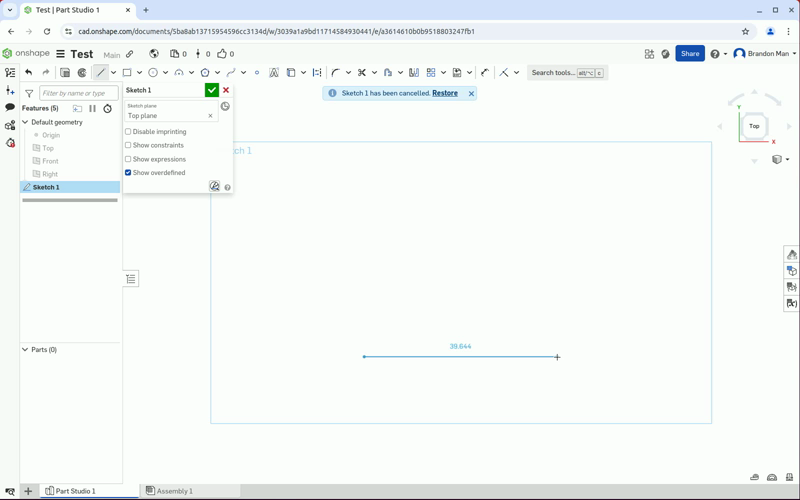
click(557, 356)
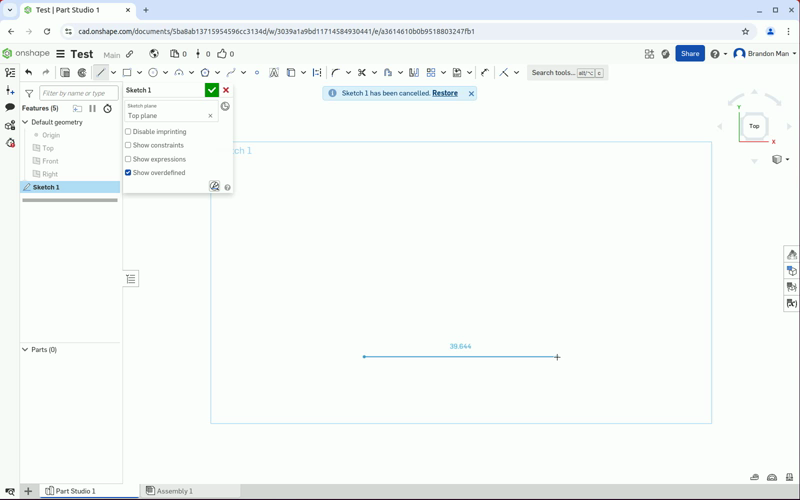
key_up(shift)
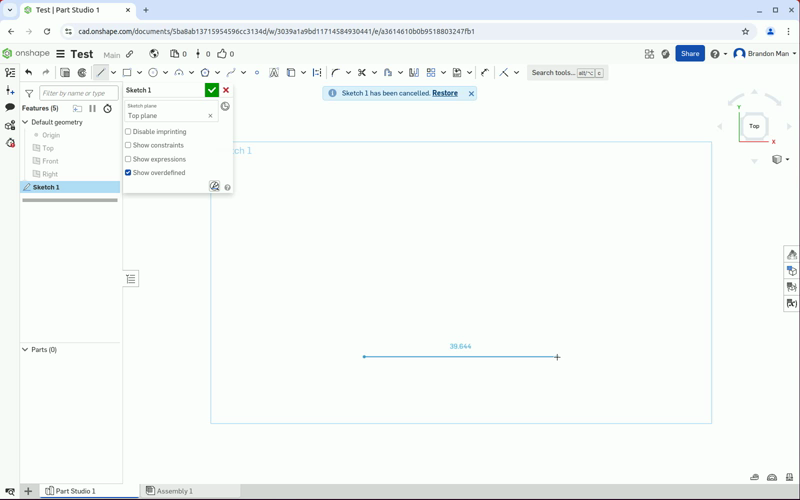
key_down(shift)
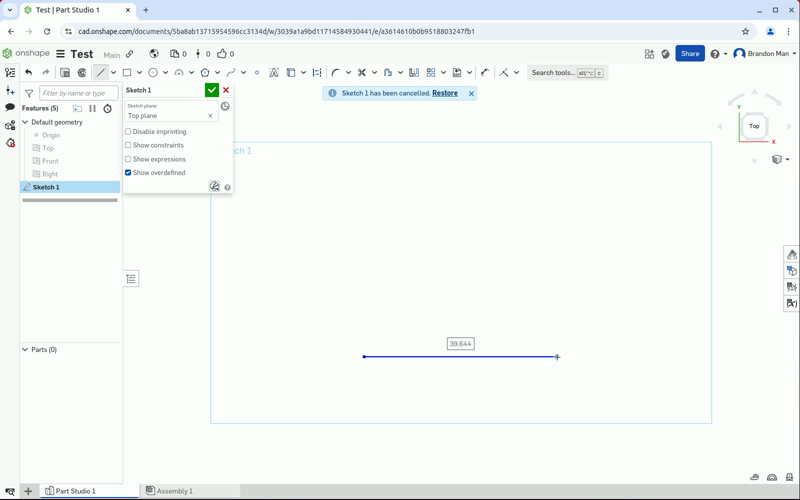
mouse_move(557, 259)
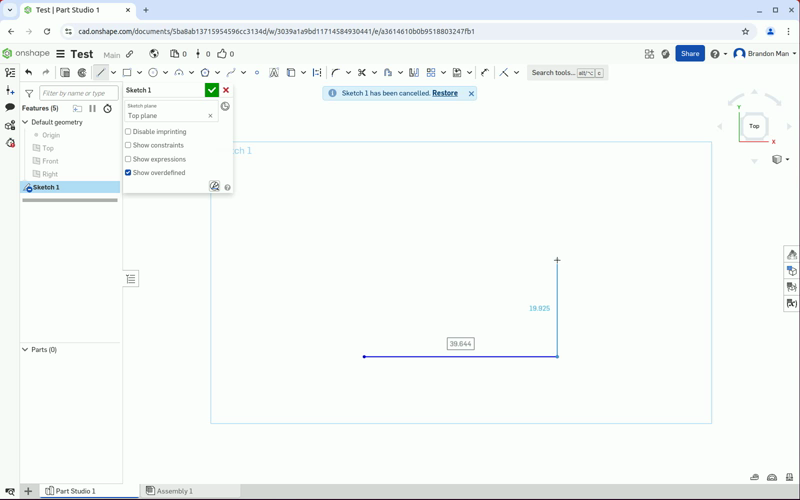
click(557, 259)
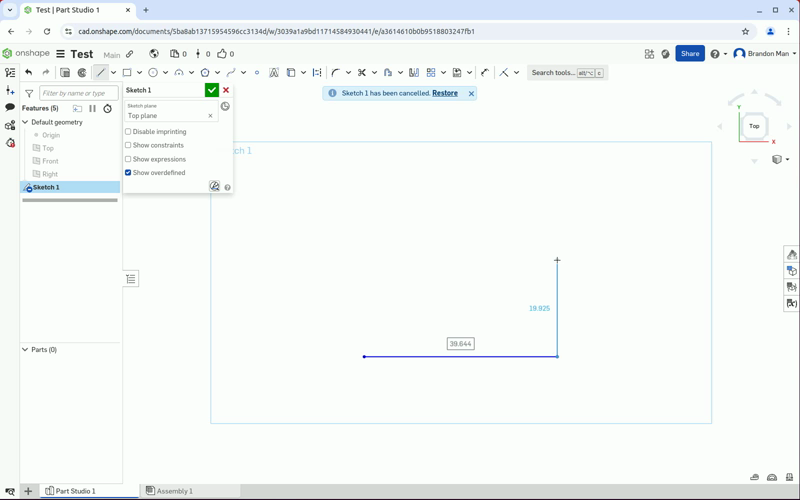
key_up(shift)
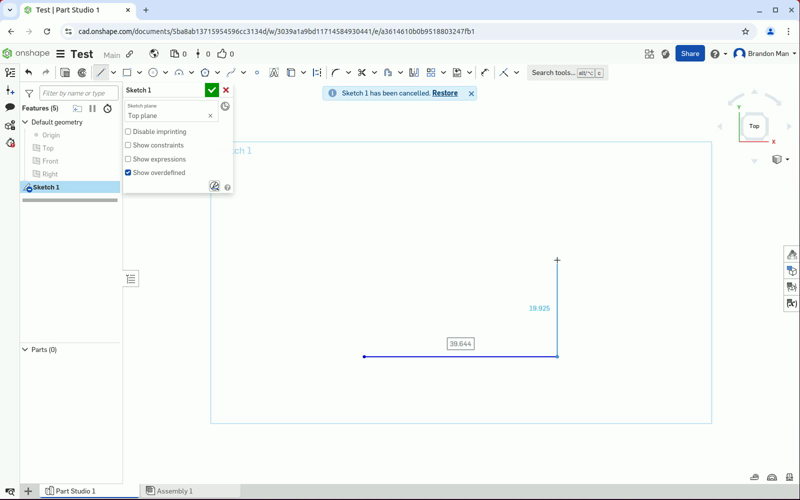
key_down(shift)
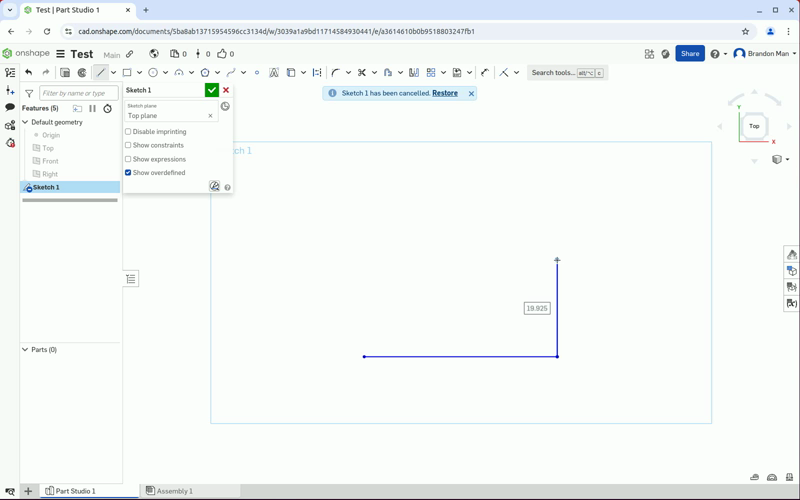
mouse_move(587, 259)
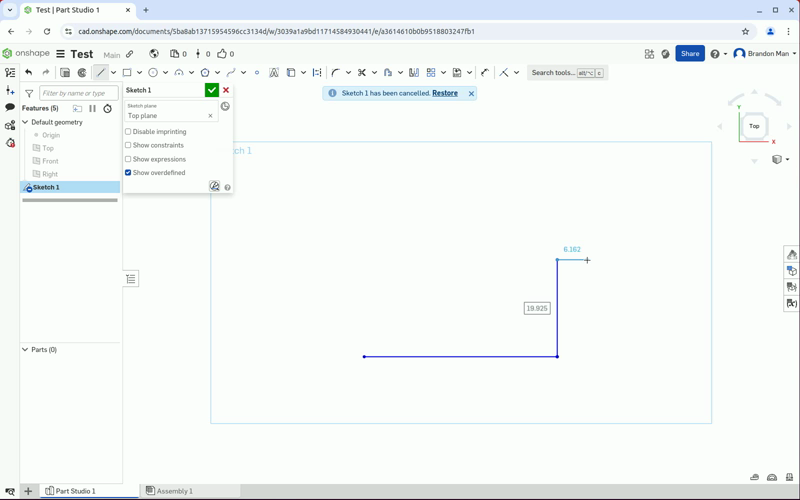
mouse_move(540, 259)
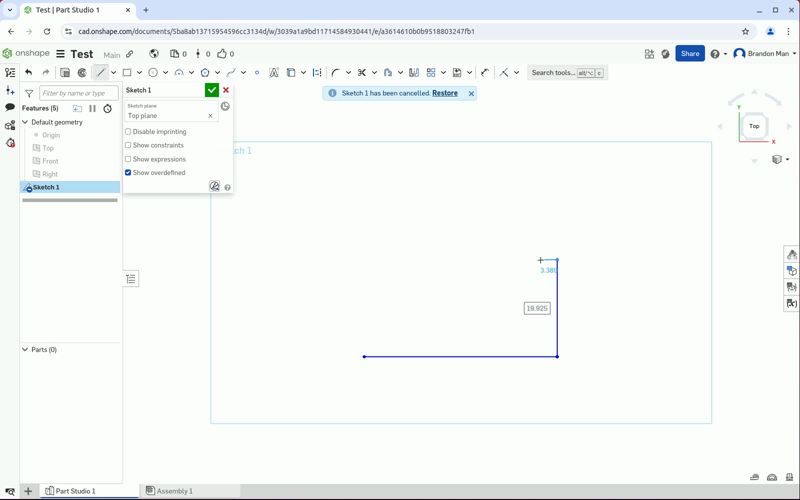
click(540, 259)
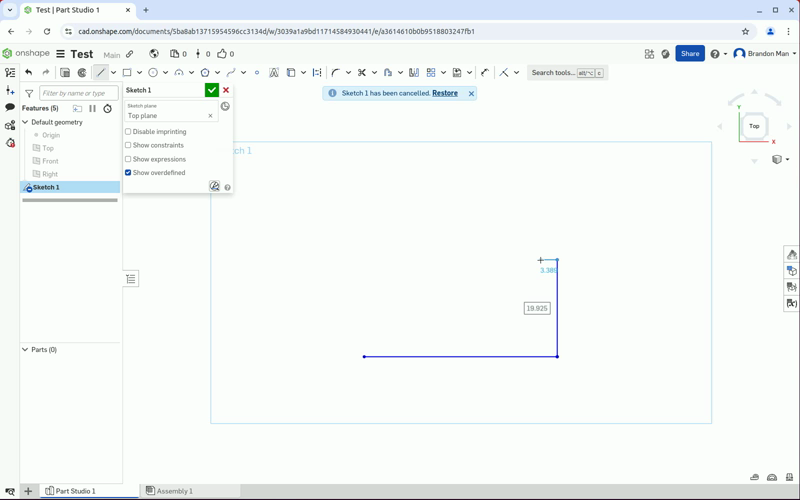
key_up(shift)
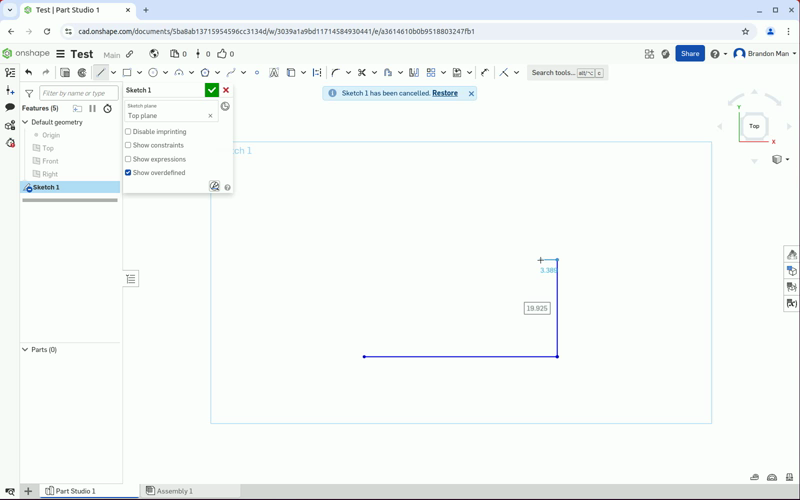
key_down(shift)
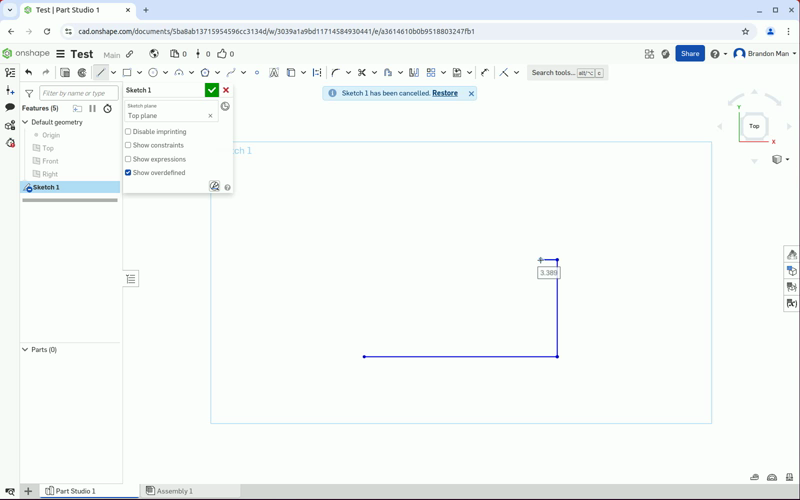
mouse_move(570, 259)
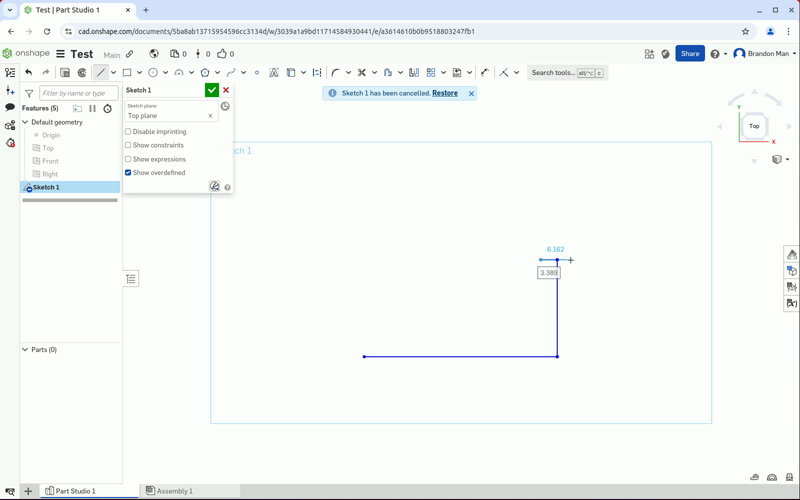
mouse_move(540, 231)
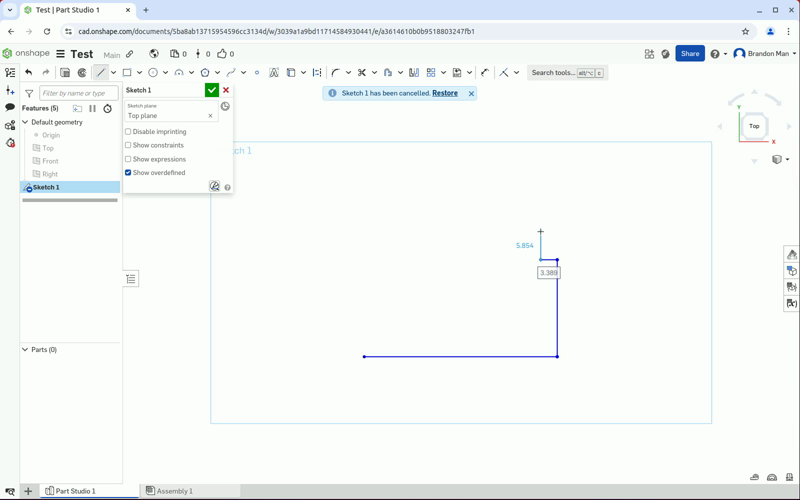
click(540, 231)
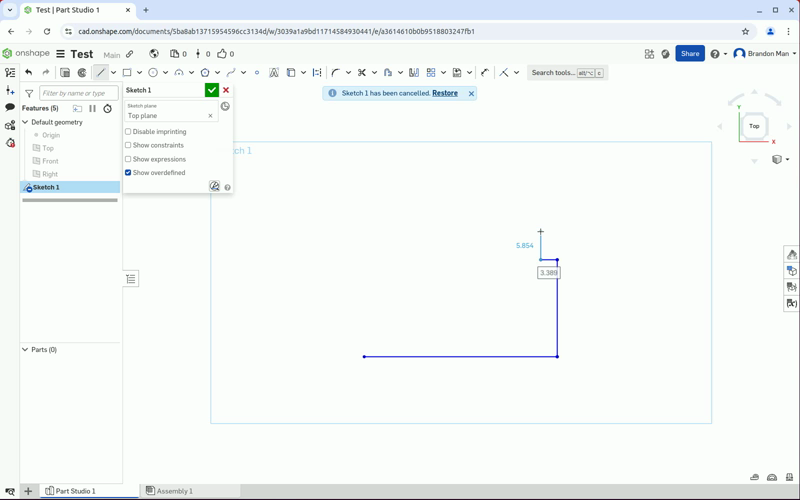
key_up(shift)
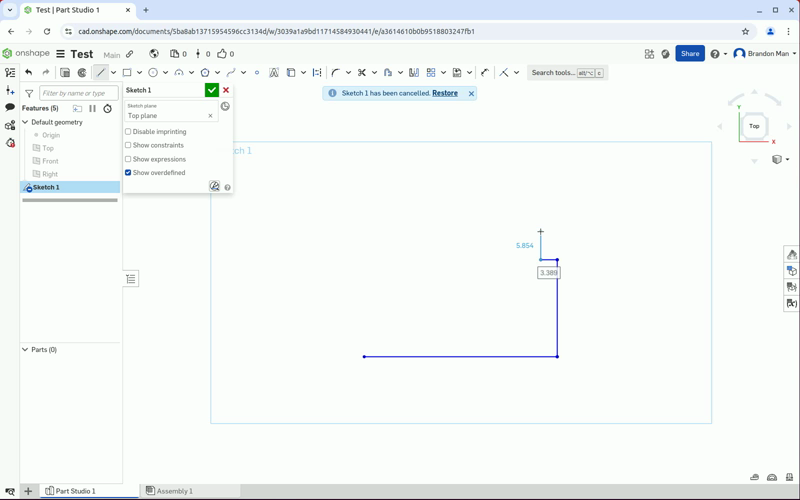
key_down(shift)
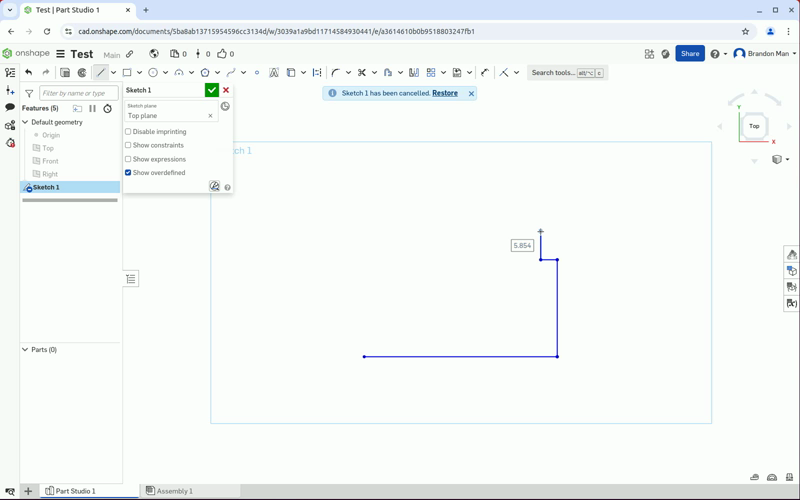
mouse_move(570, 231)
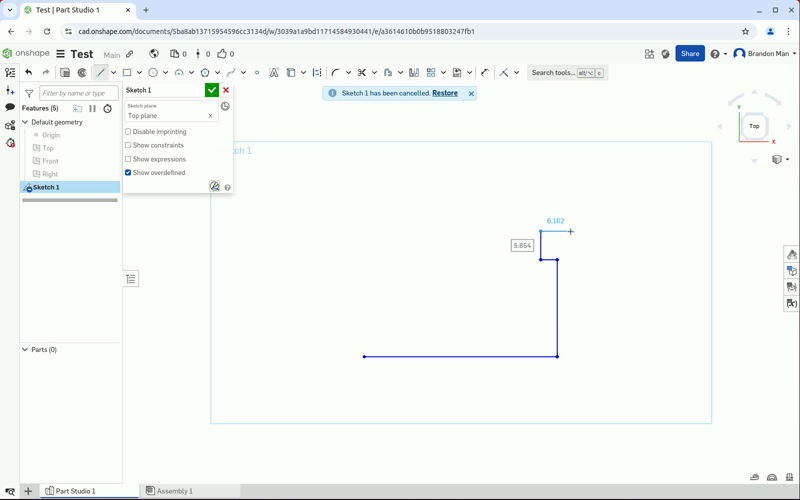
mouse_move(557, 231)
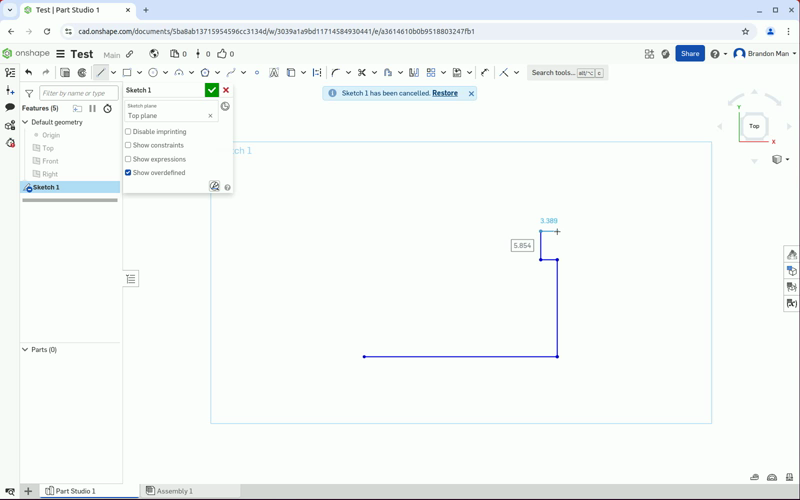
click(557, 231)
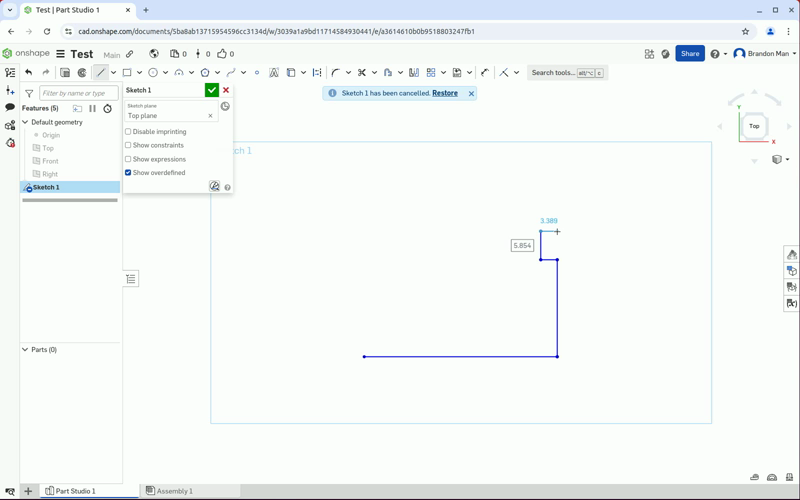
key_up(shift)
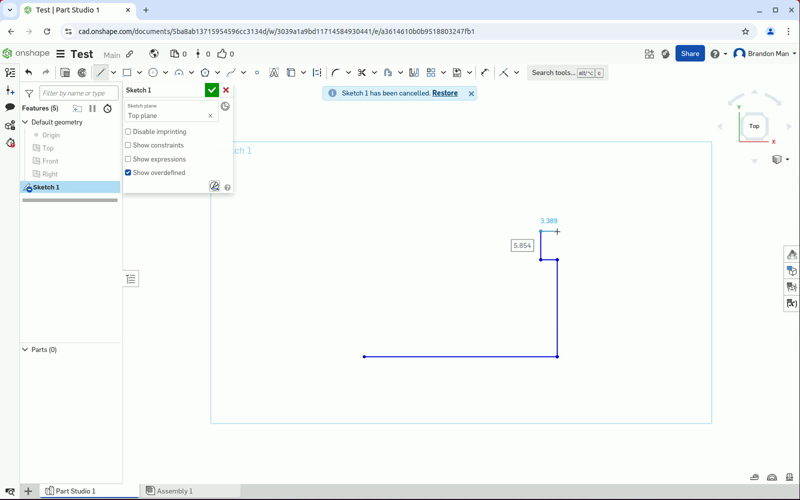
key_down(shift)
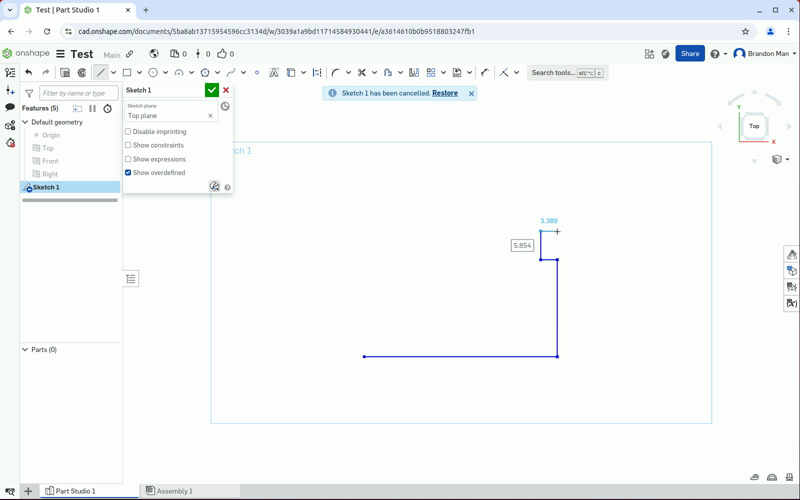
mouse_move(587, 231)
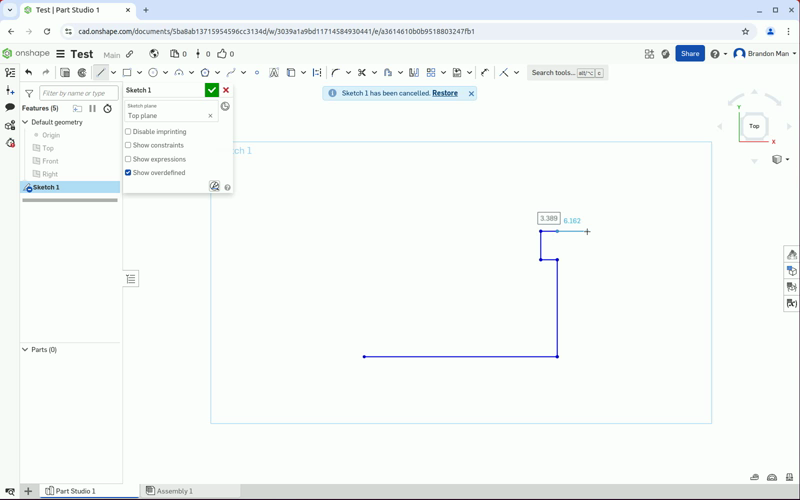
mouse_move(557, 210)
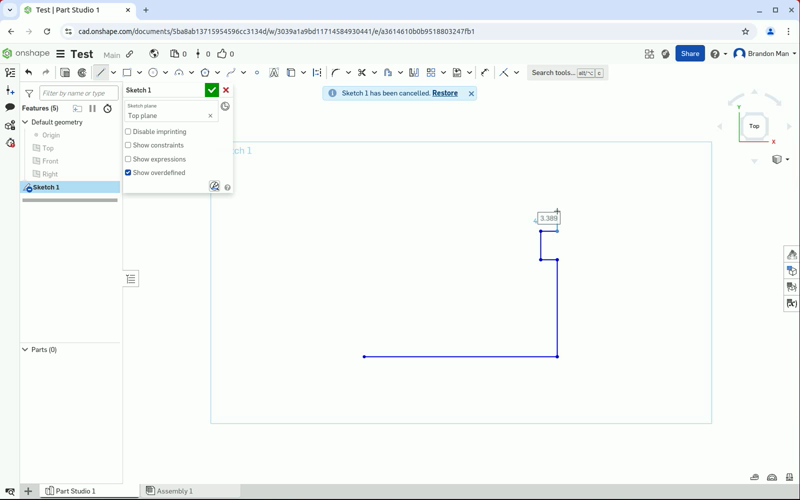
click(557, 210)
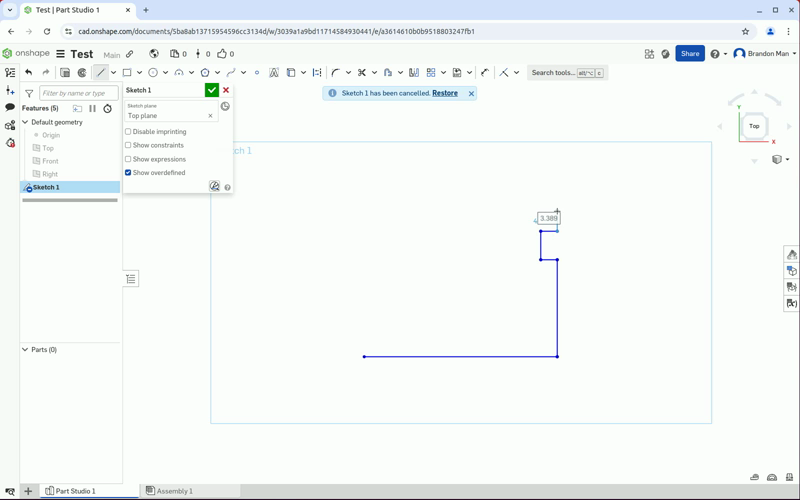
key_up(shift)
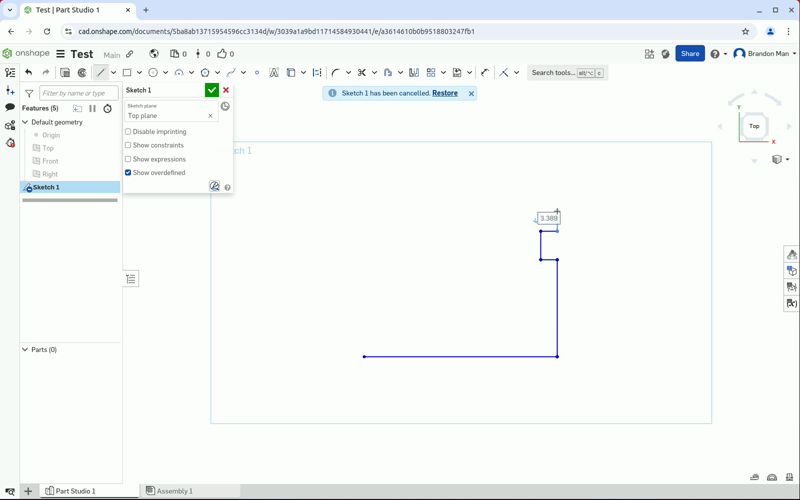
key_down(shift)
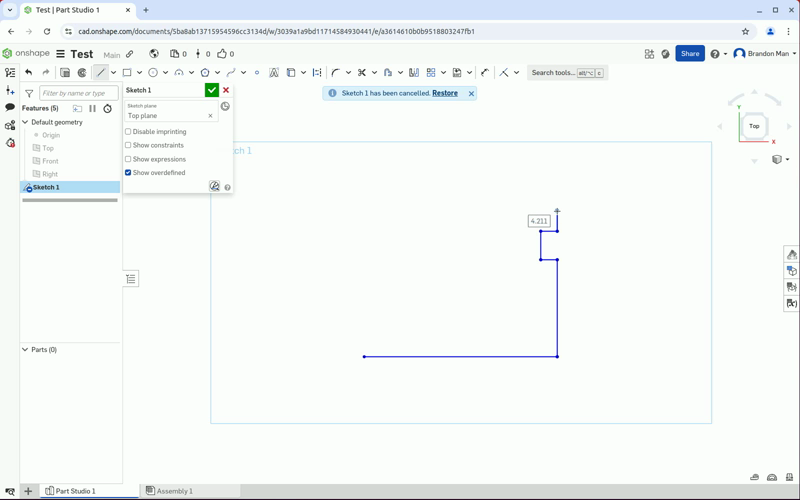
mouse_move(364, 210)
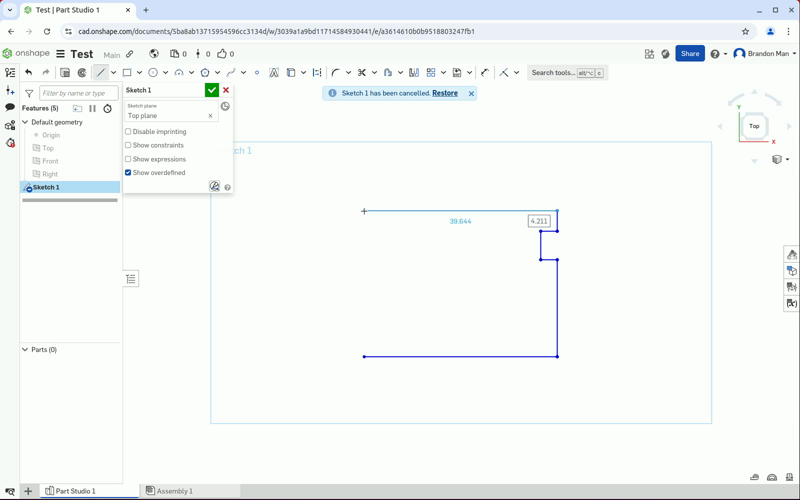
click(364, 210)
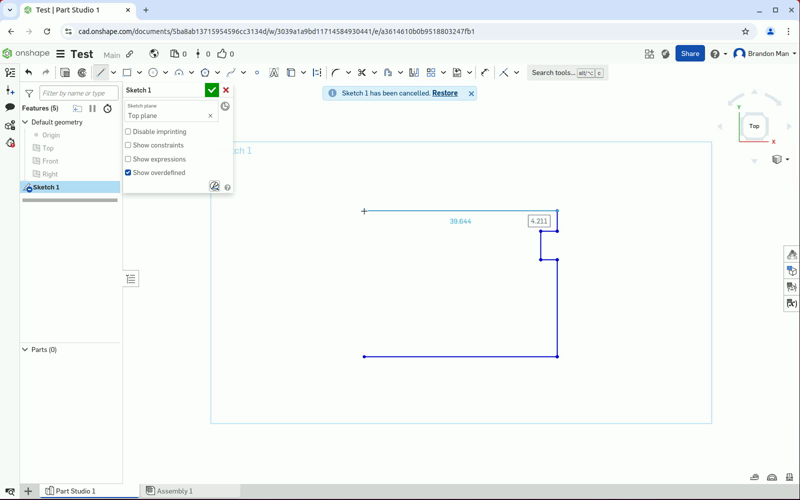
key_up(shift)
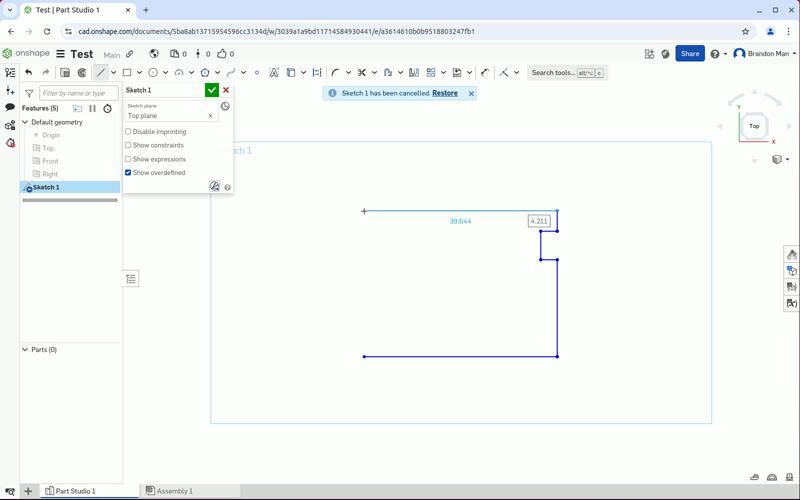
key_down(shift)
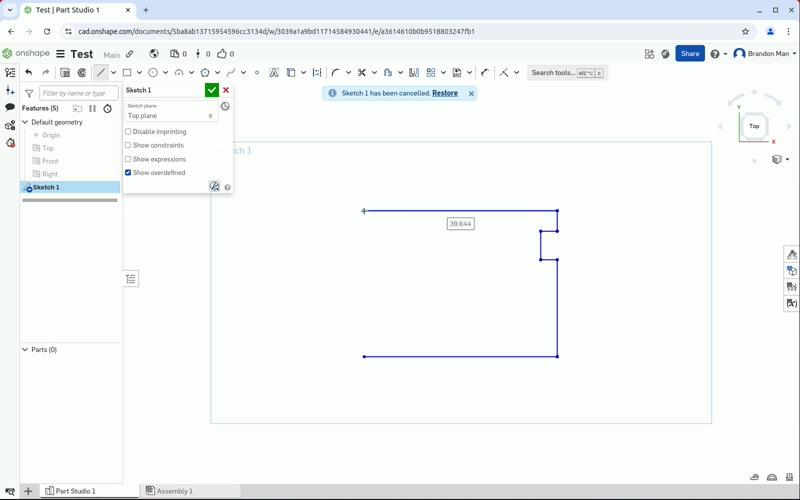
mouse_move(364, 356)
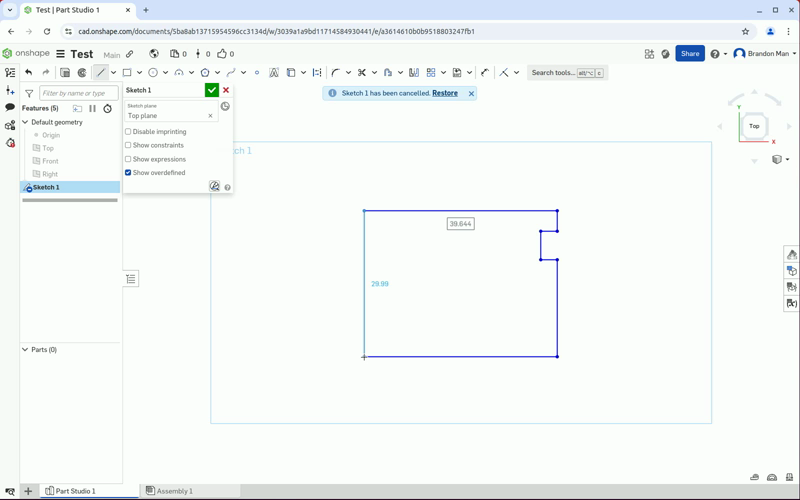
key_up(shift)
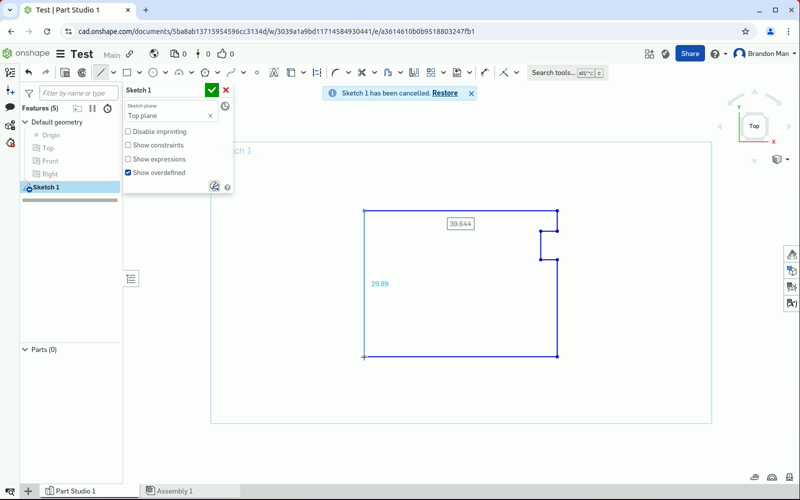
click(364, 356)
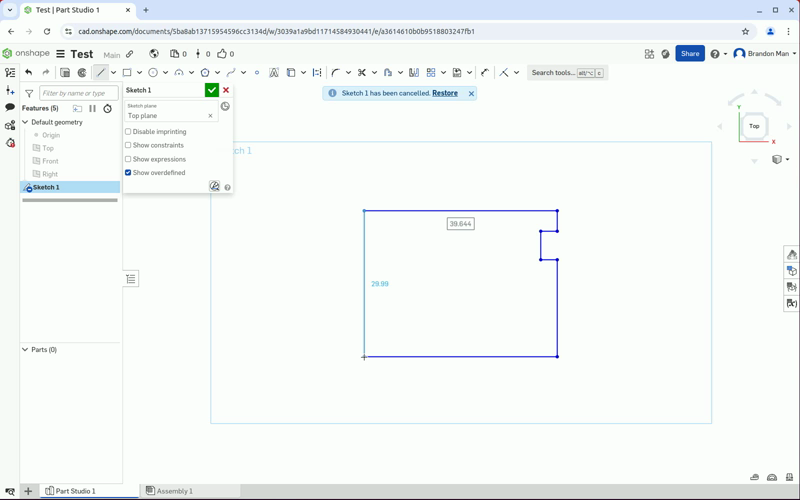
key(esc)
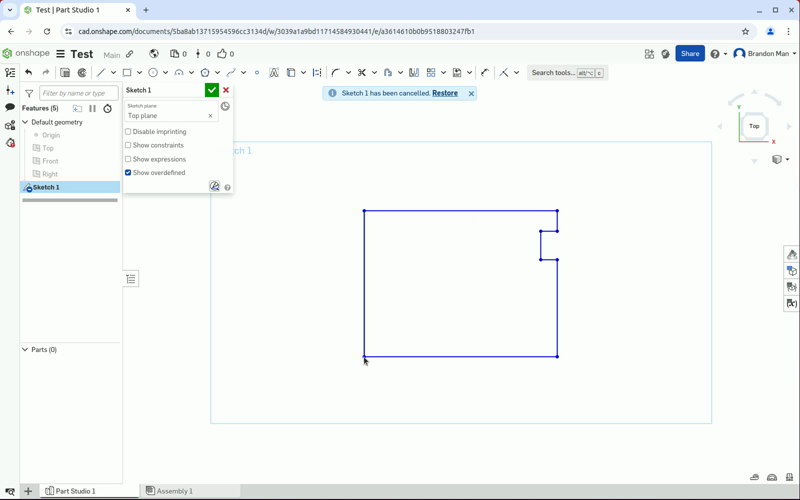
mouse_move(457, 251)
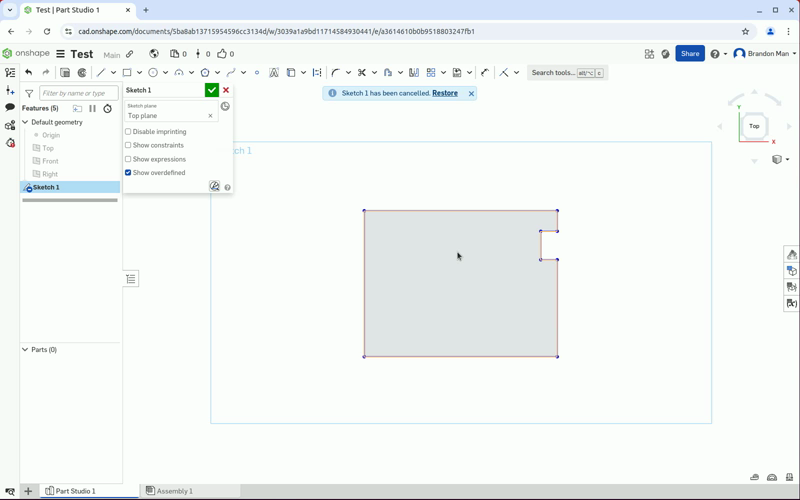
click(457, 251)
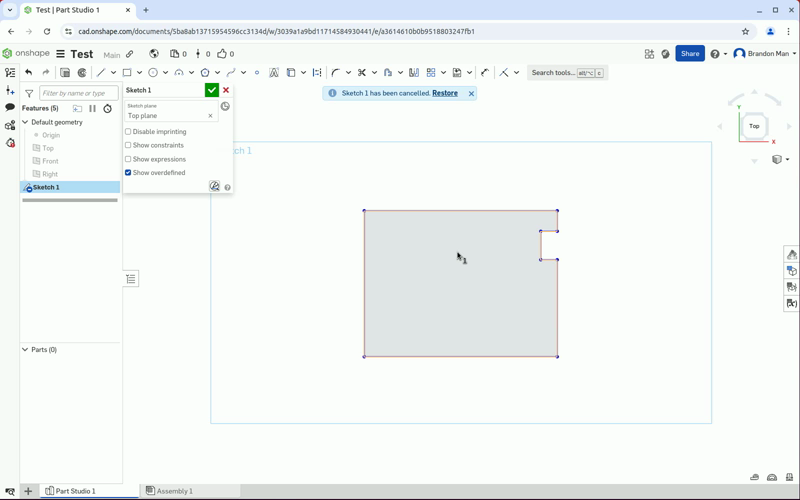
mouse_move(73, 352)
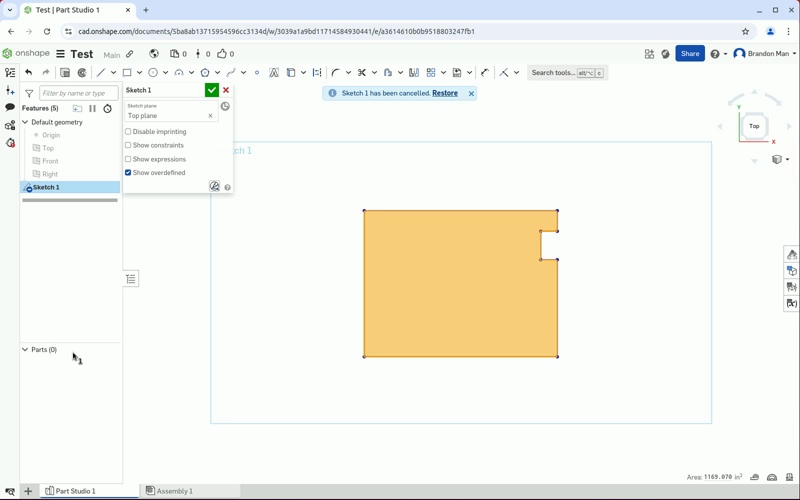
key(shift+y)
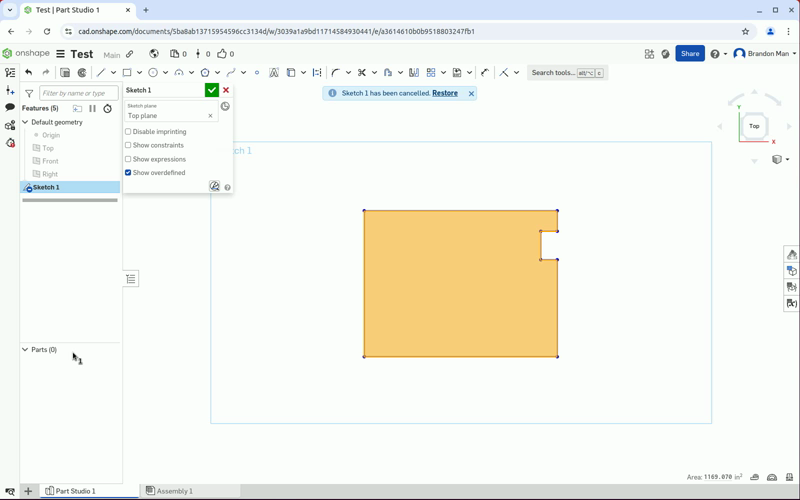
key(shift+e)
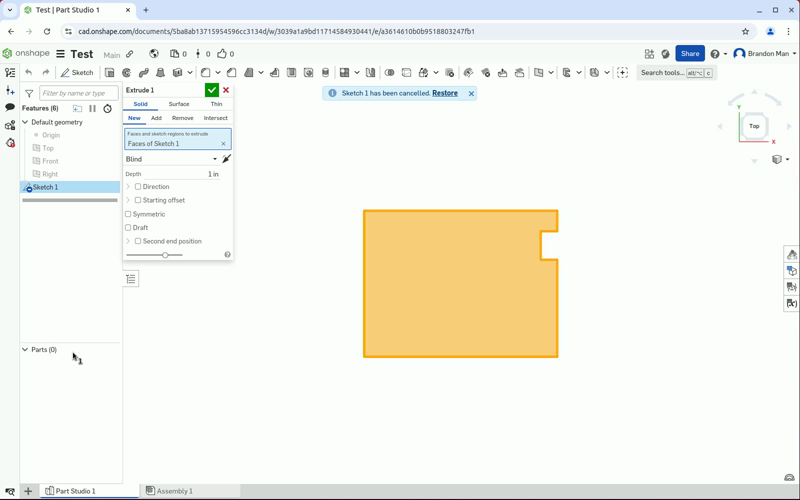
mouse_move(143, 106)
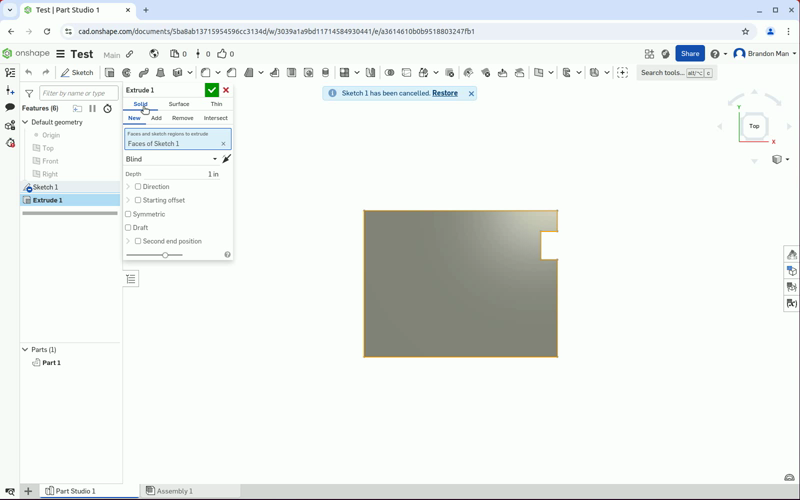
click(143, 106)
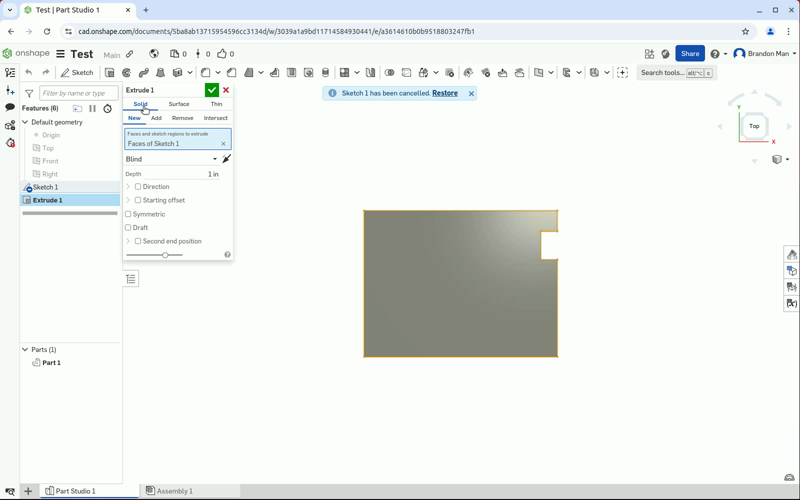
mouse_move(137, 120)
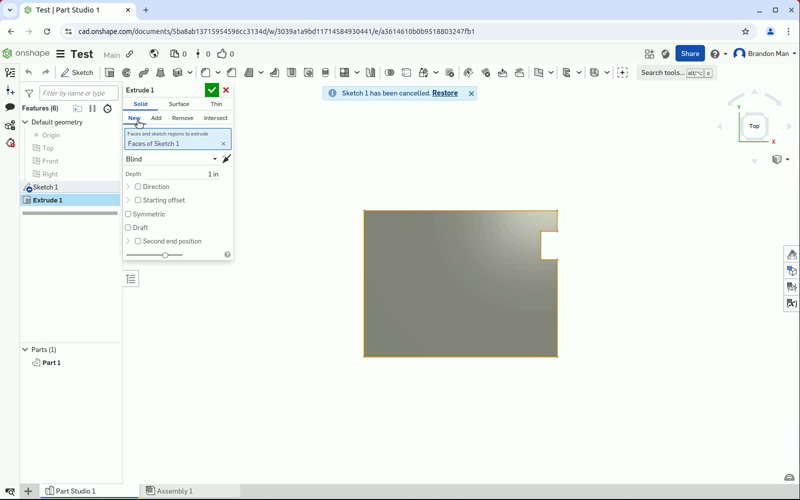
click(137, 120)
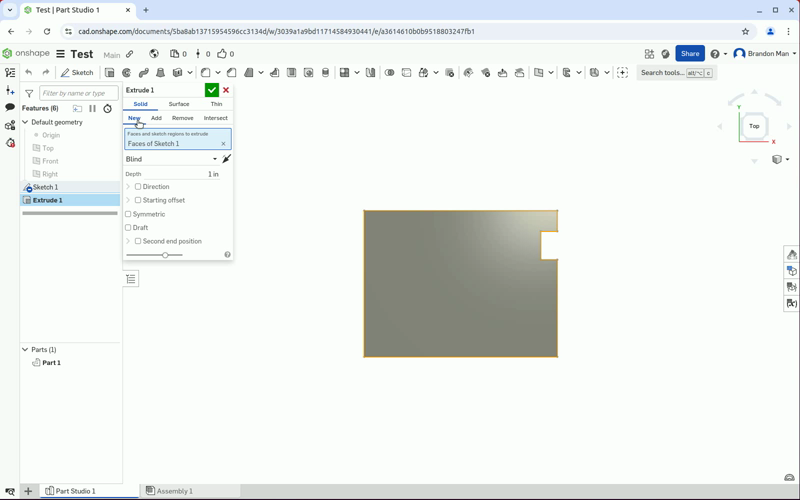
key(tab, 4)
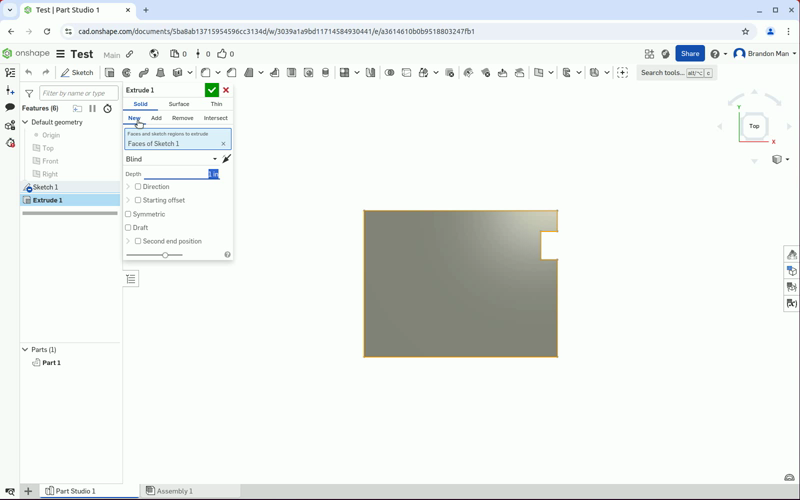
text(5.777)
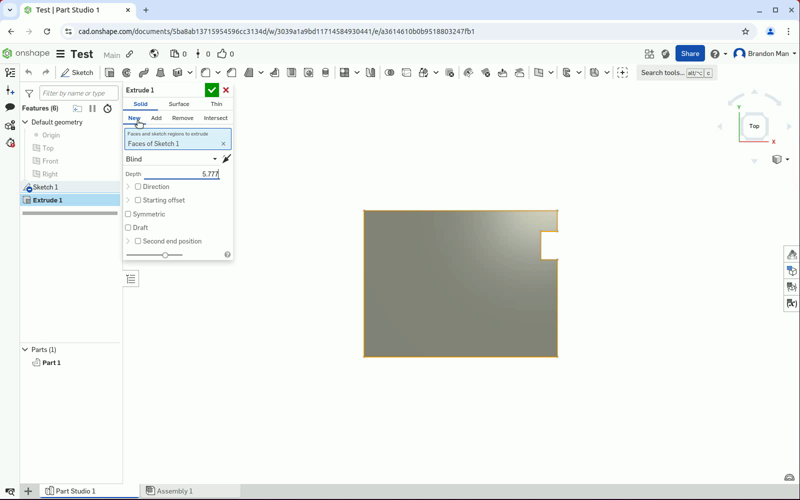
key(enter)
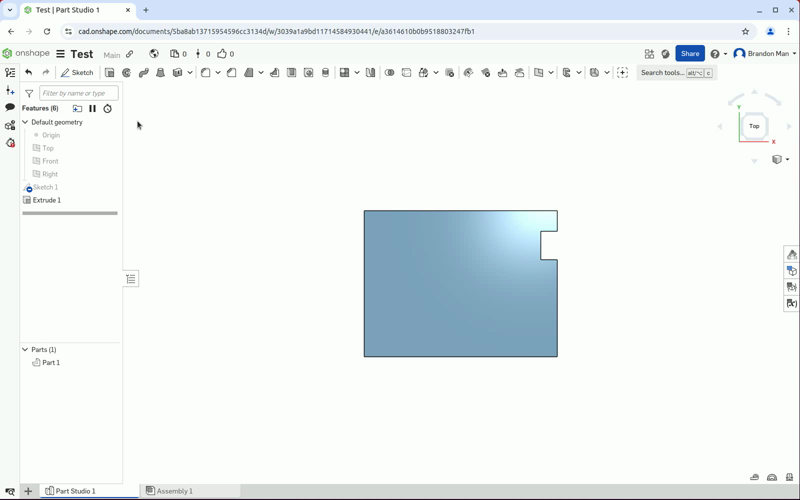
key(shift+h)
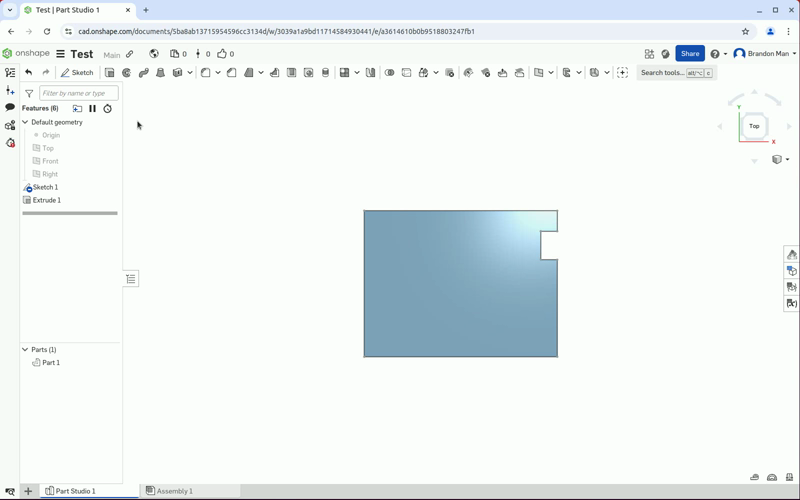
key(shift+h)
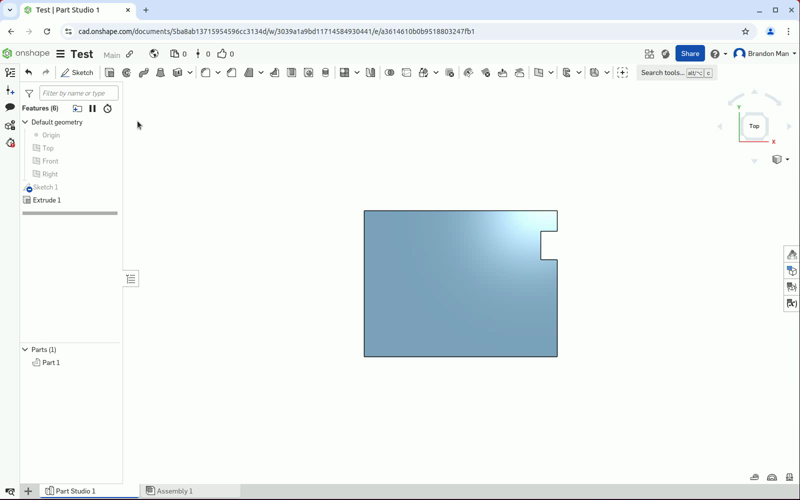
mouse_move(73, 189)
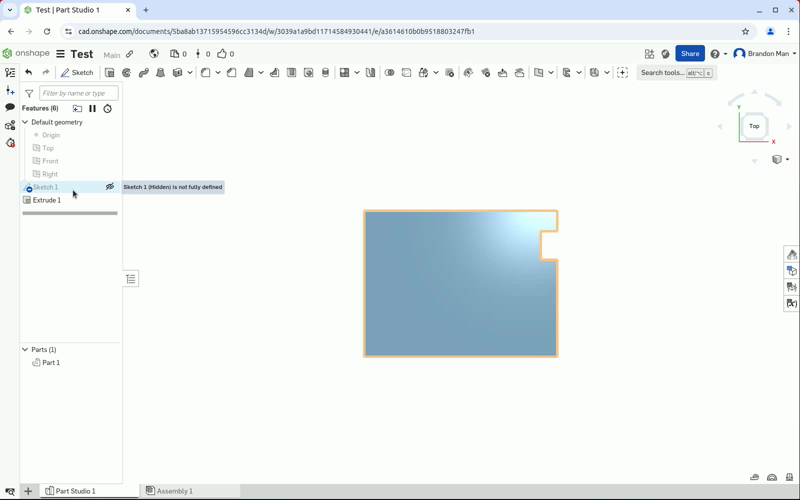
click(73, 189)
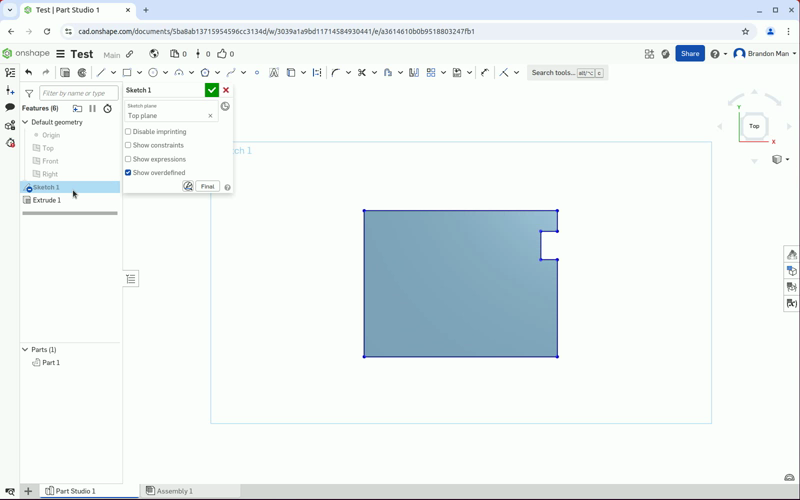
mouse_move(229, 92)
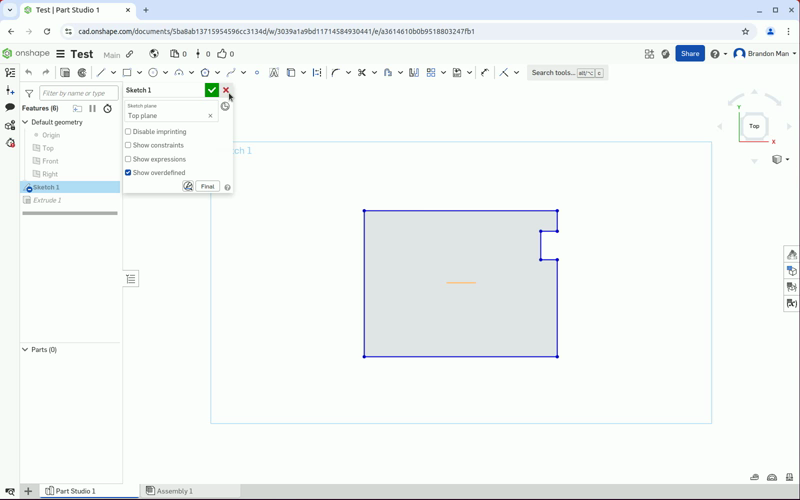
click(229, 92)
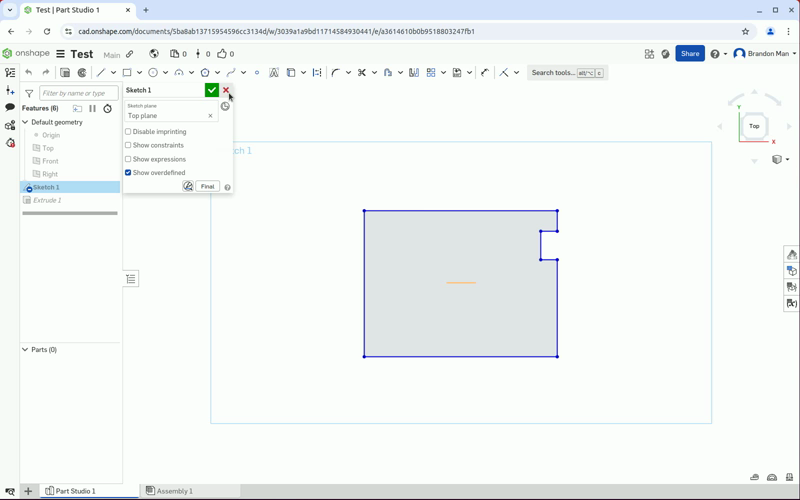
key(shift+s)
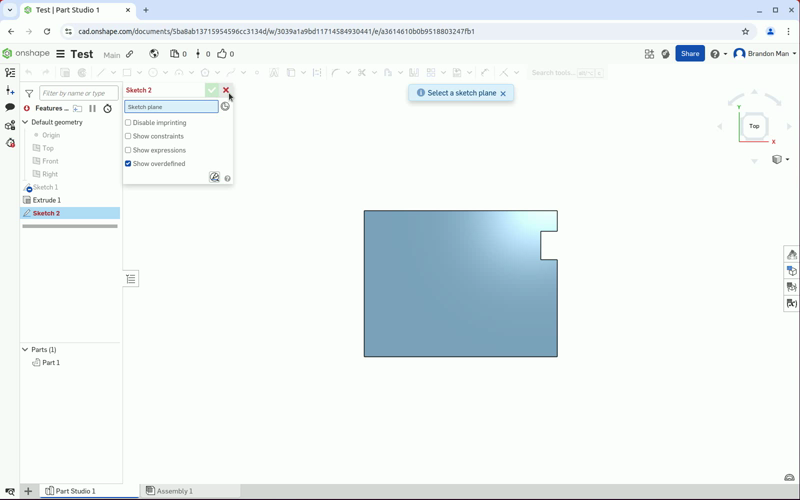
mouse_move(73, 150)
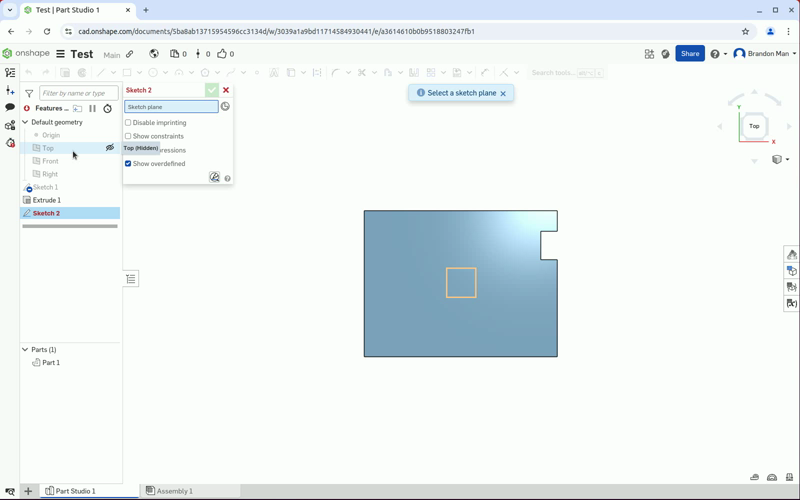
click(73, 150)
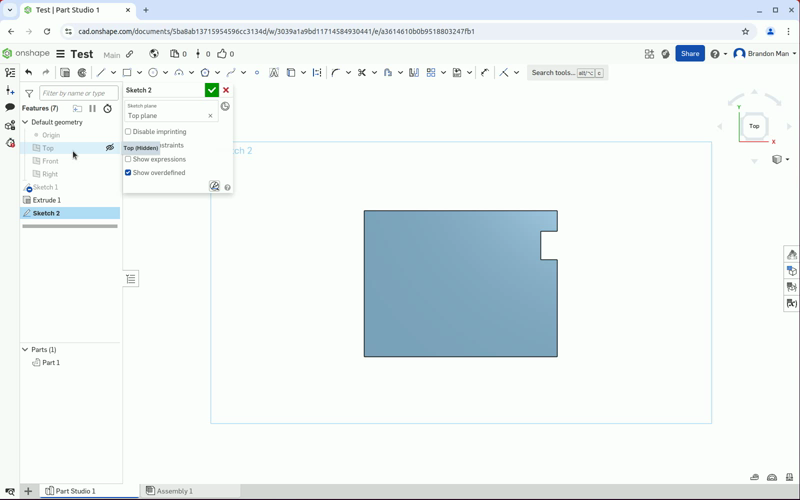
mouse_move(73, 352)
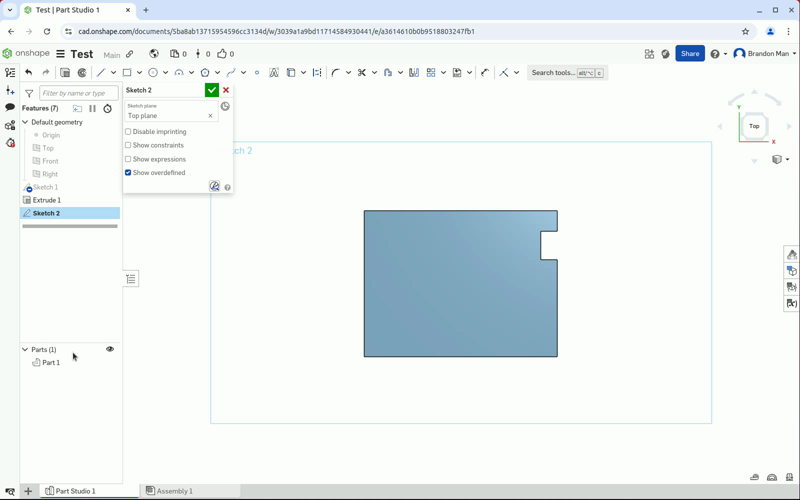
key(y)
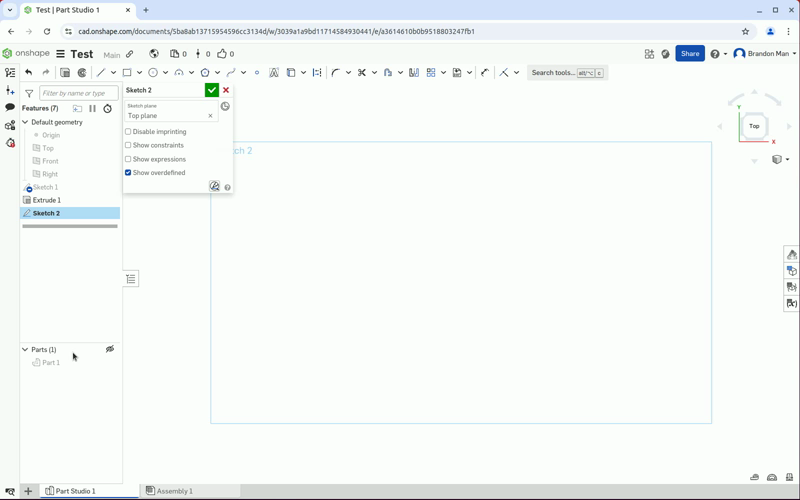
key(l)
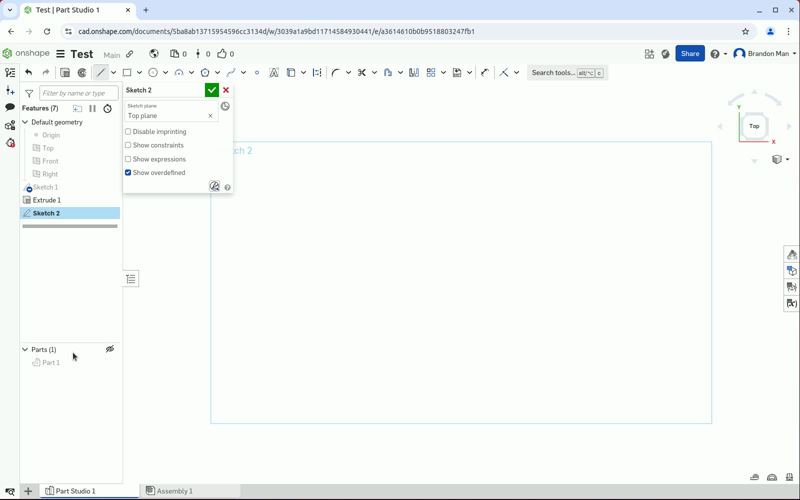
key_down(shift)
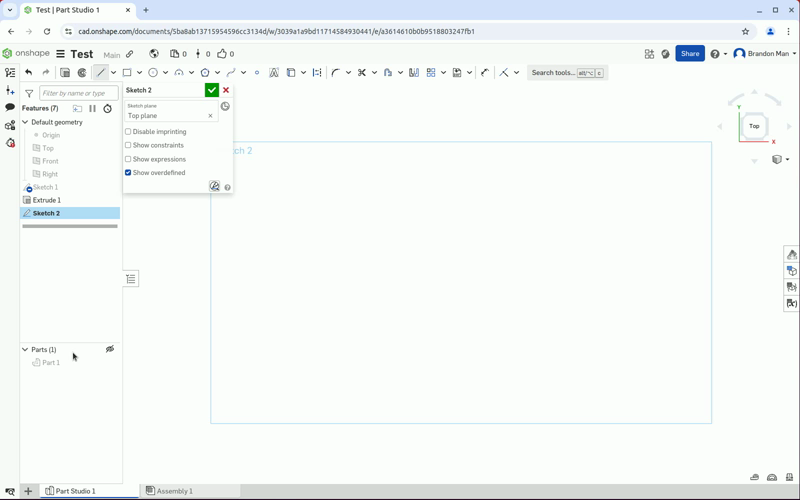
mouse_move(541, 259)
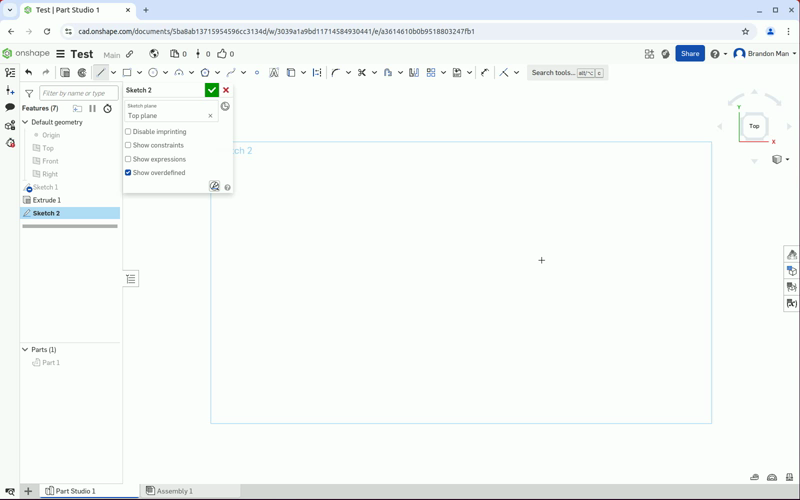
click(541, 259)
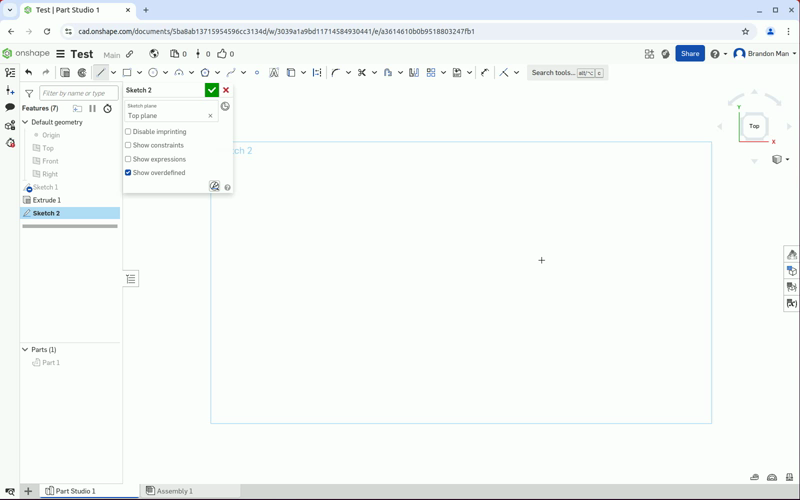
key_up(shift)
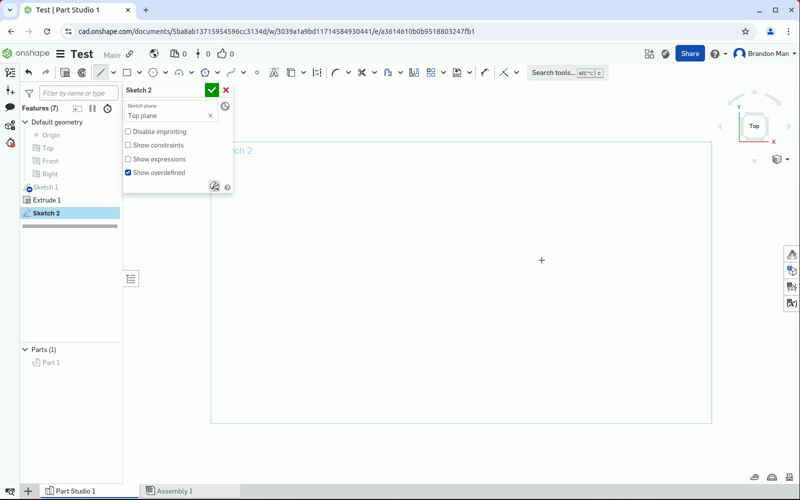
key_down(shift)
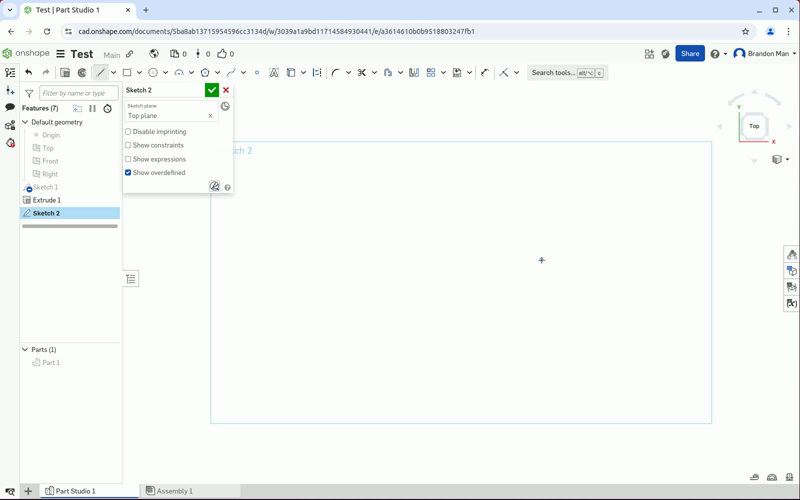
mouse_move(571, 259)
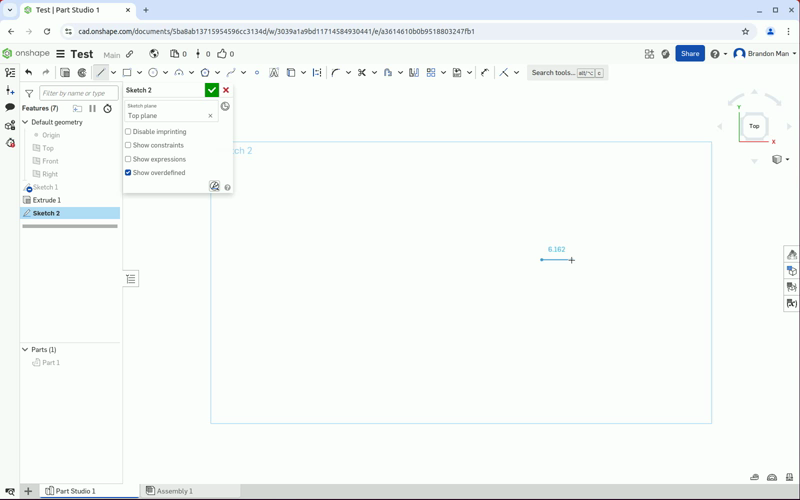
mouse_move(558, 259)
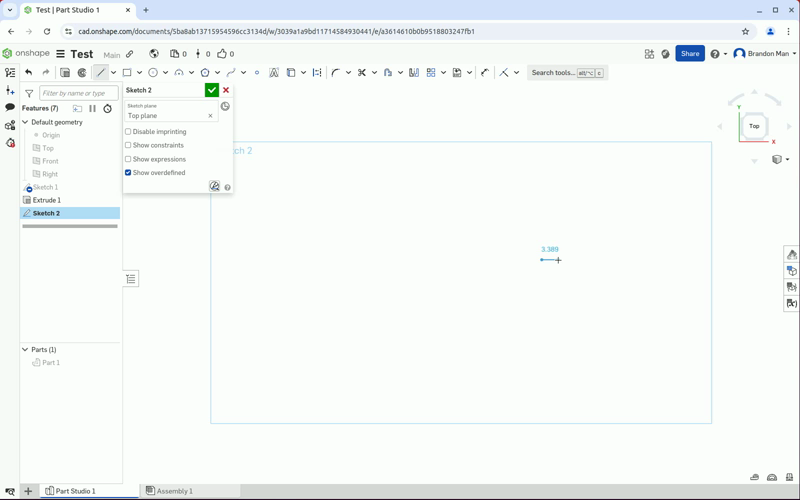
click(558, 259)
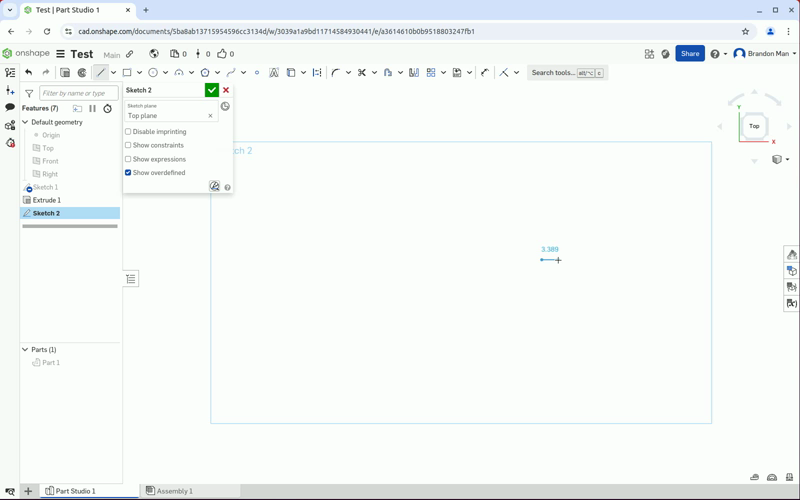
key_up(shift)
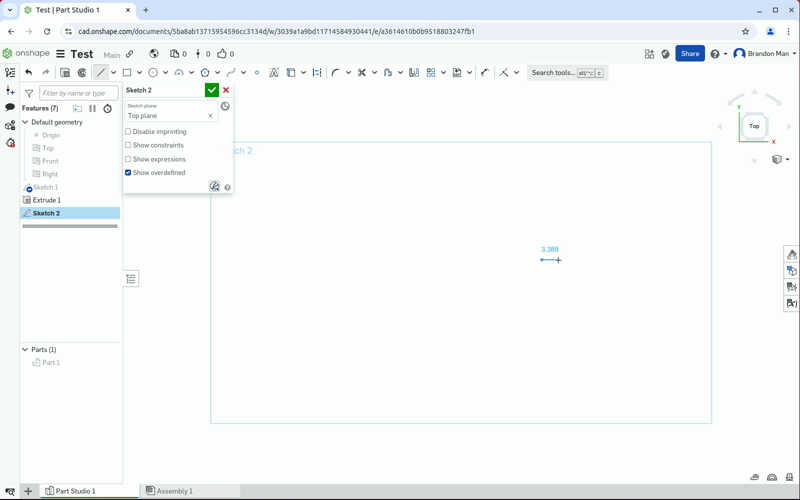
key_down(shift)
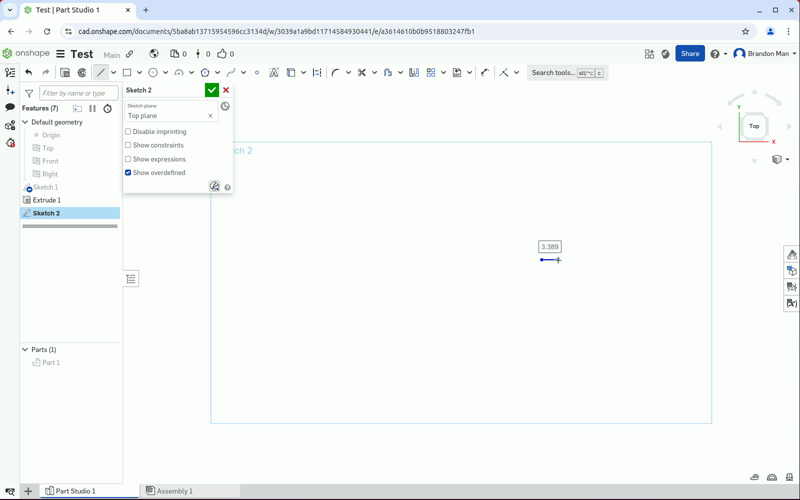
mouse_move(588, 259)
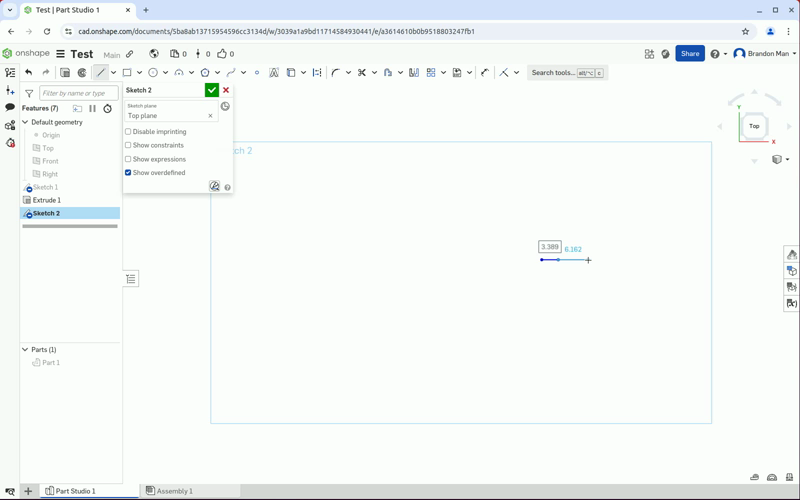
mouse_move(558, 229)
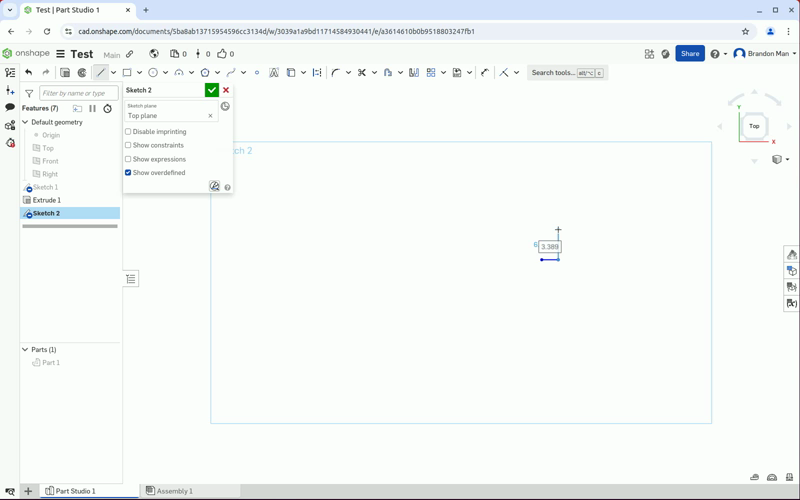
click(558, 229)
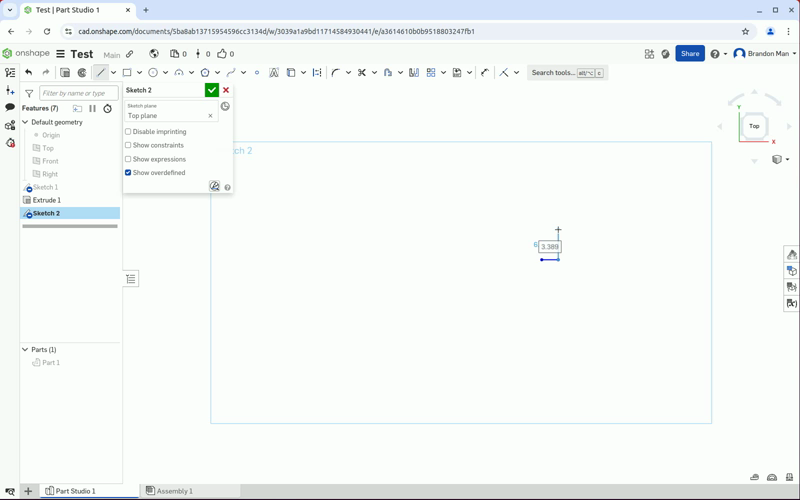
key_up(shift)
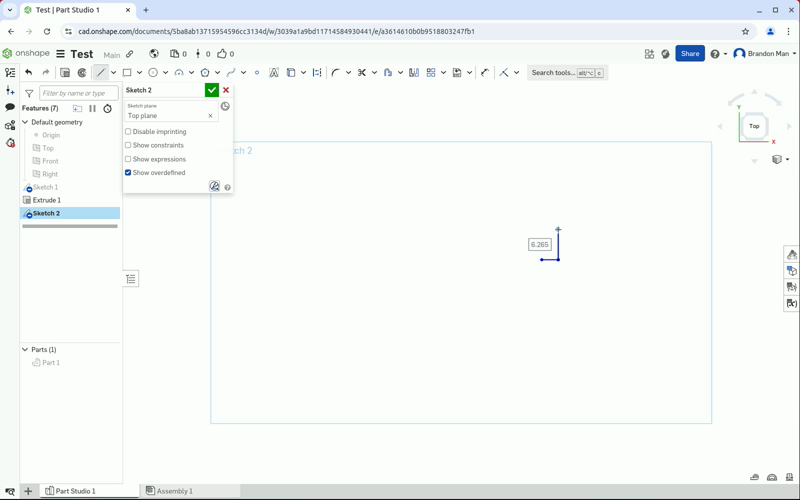
key_down(shift)
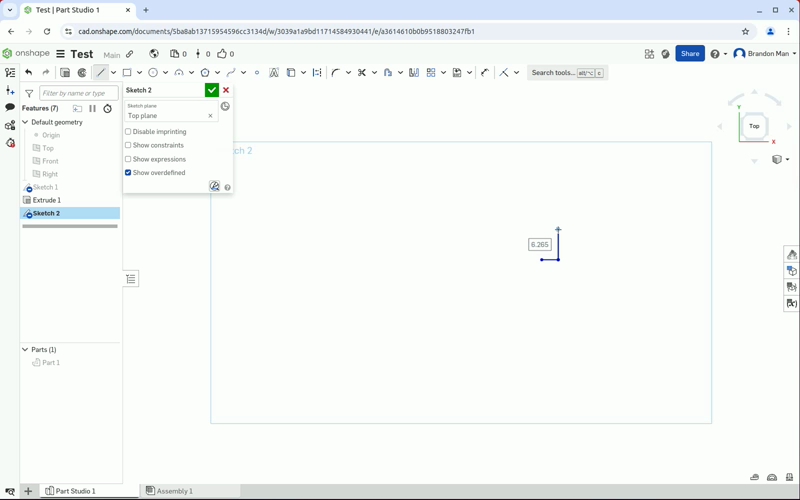
mouse_move(588, 229)
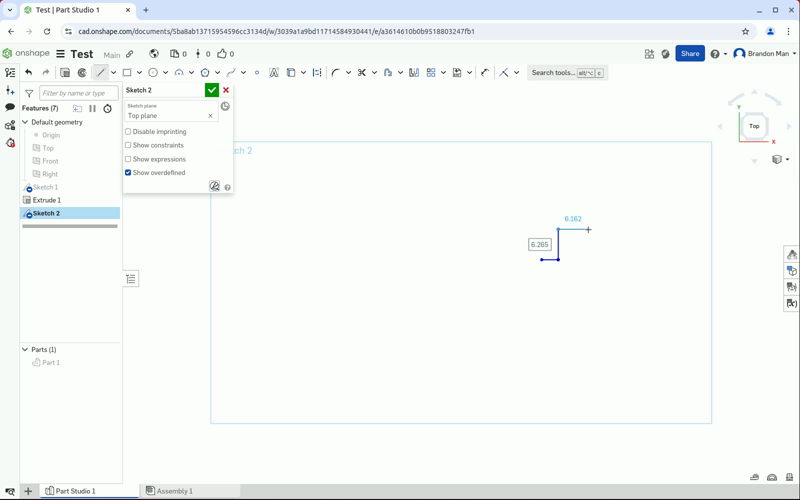
mouse_move(541, 229)
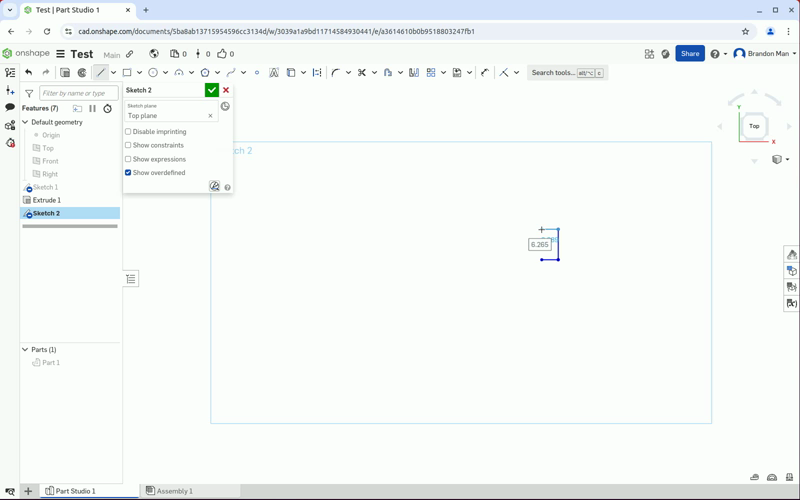
click(541, 229)
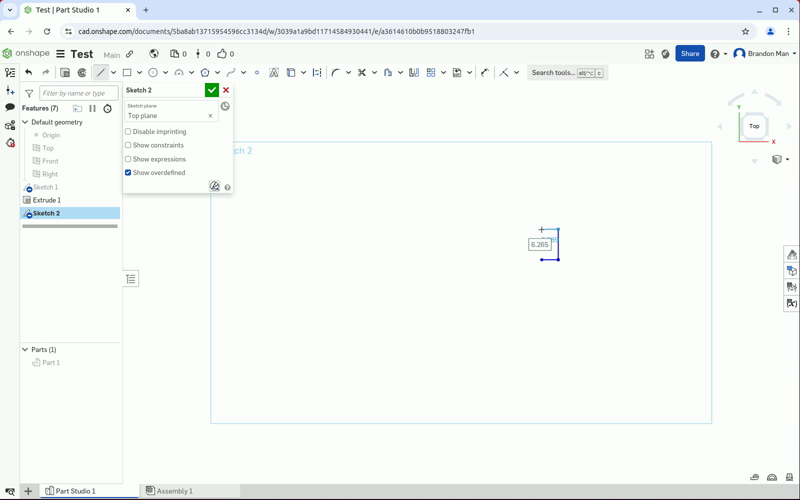
key_up(shift)
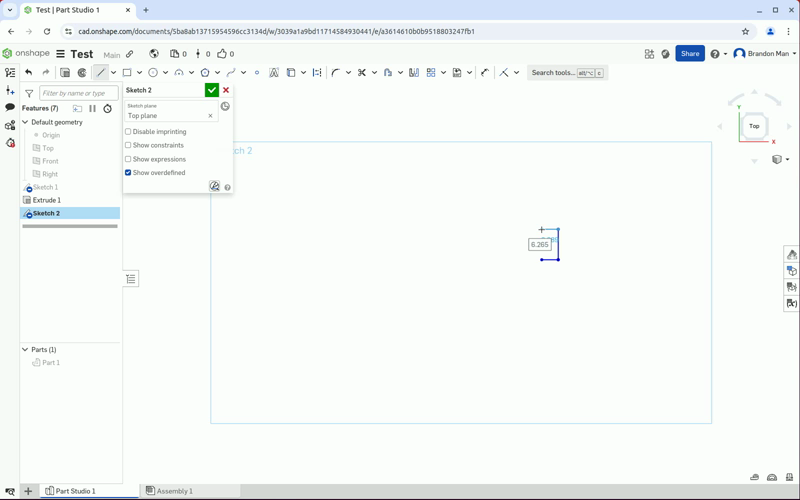
mouse_move(571, 229)
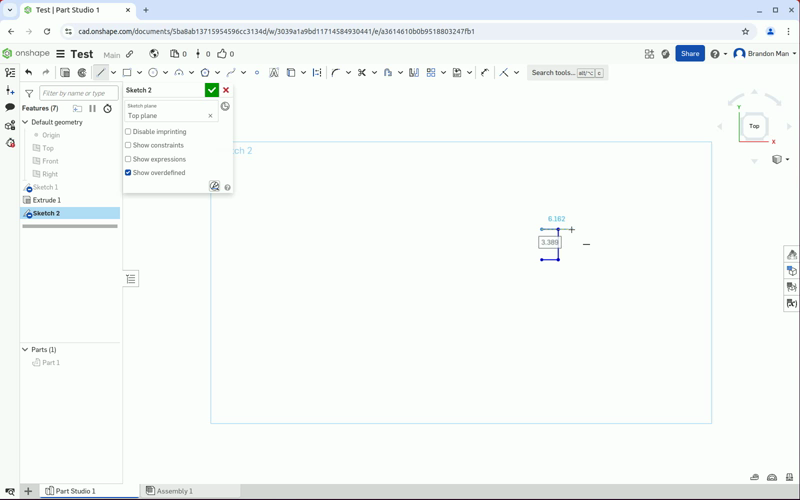
key_down(shift)
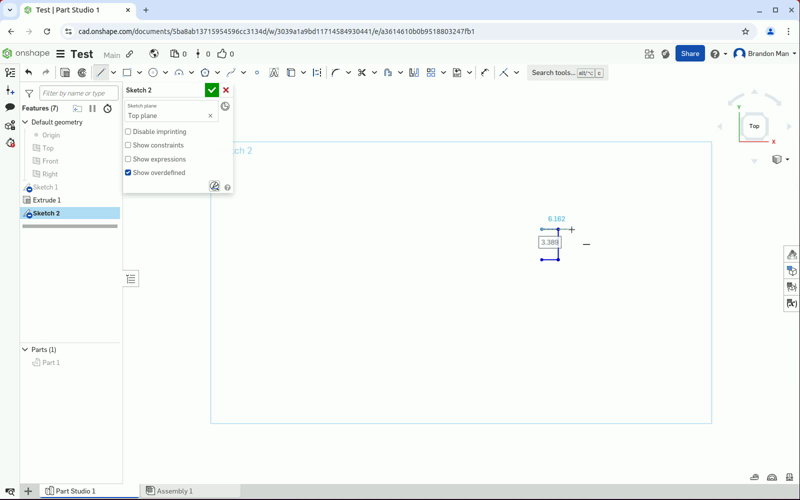
mouse_move(541, 259)
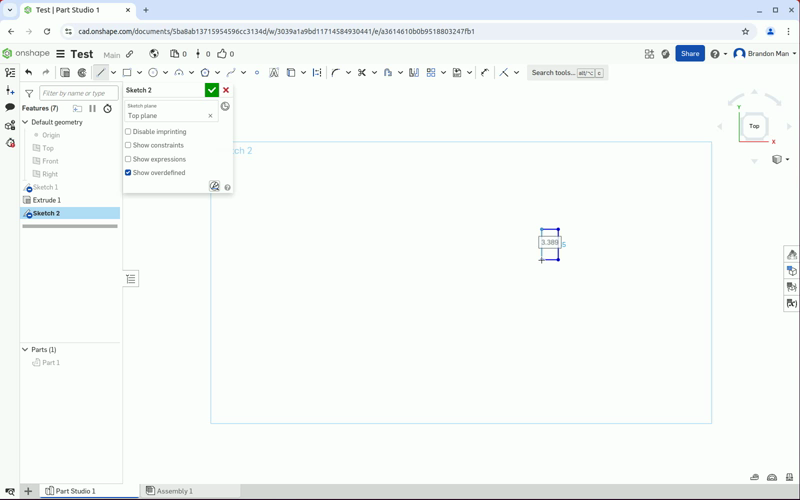
key_up(shift)
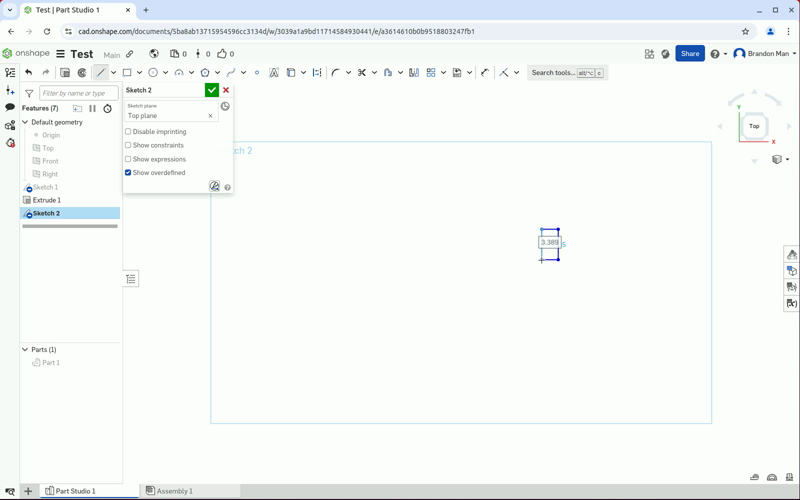
click(541, 259)
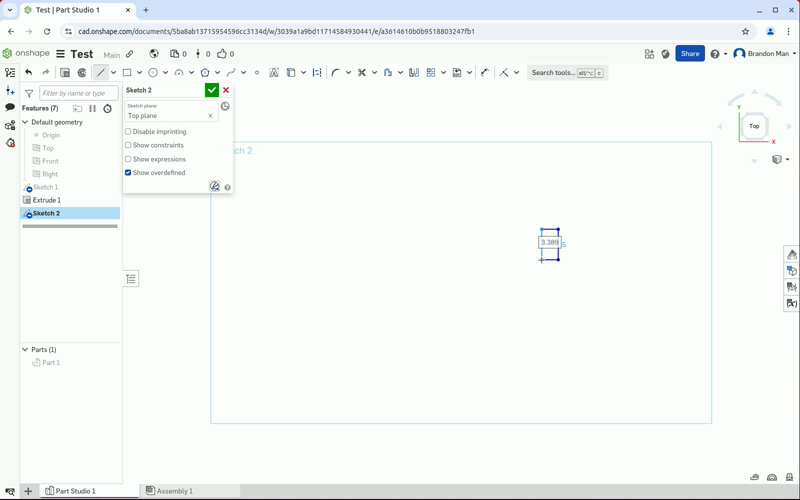
key(esc)
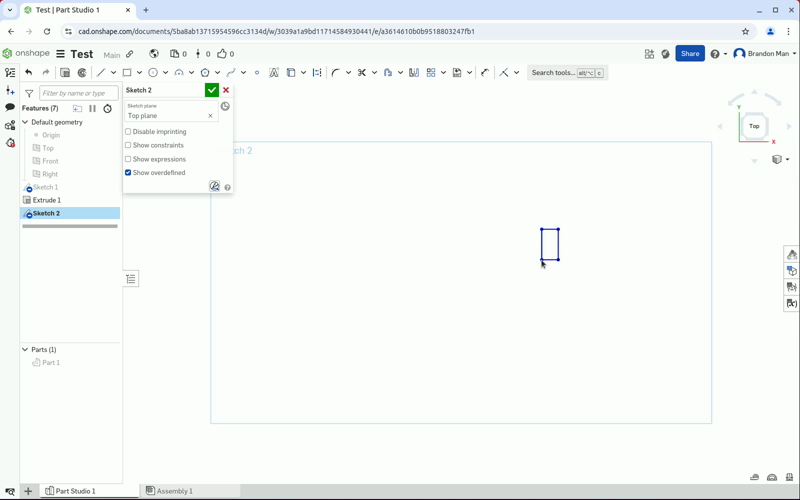
mouse_move(556, 238)
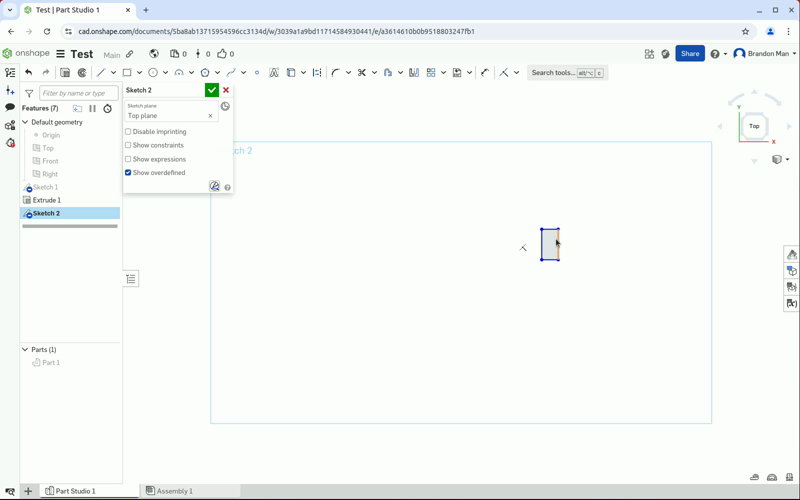
scroll(6)
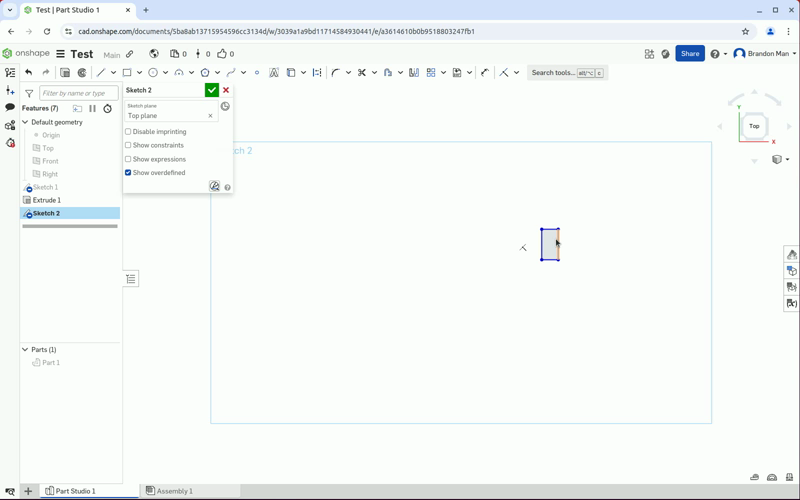
scroll(6)
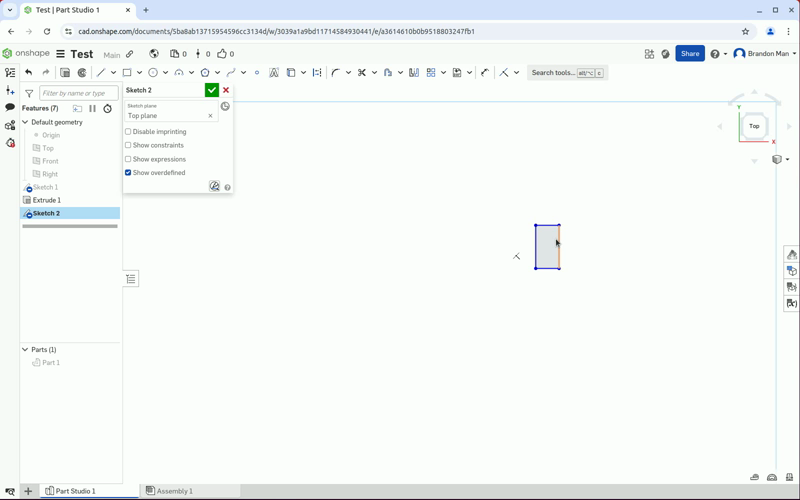
scroll(6)
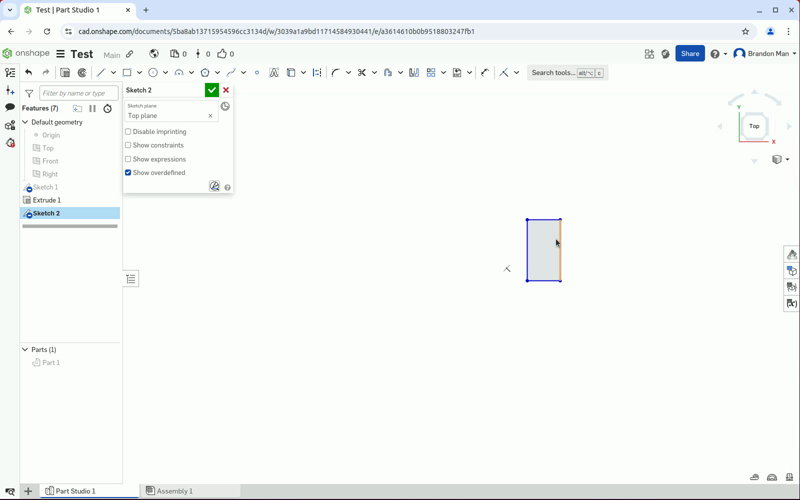
scroll(6)
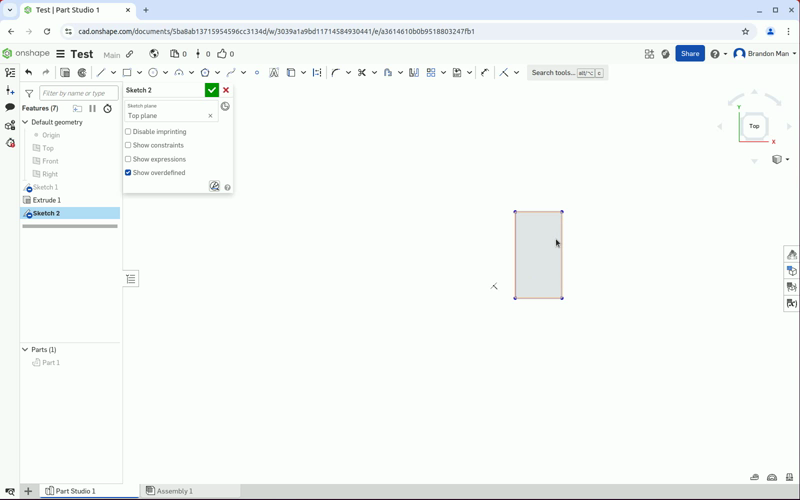
scroll(6)
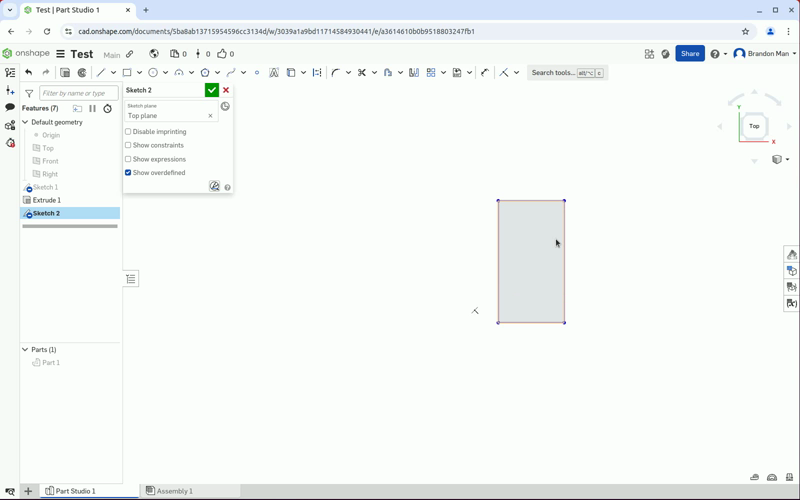
scroll(6)
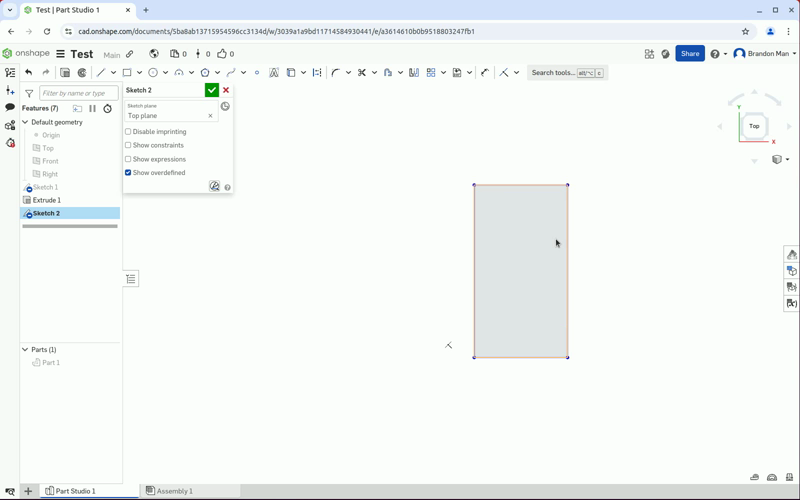
scroll(6)
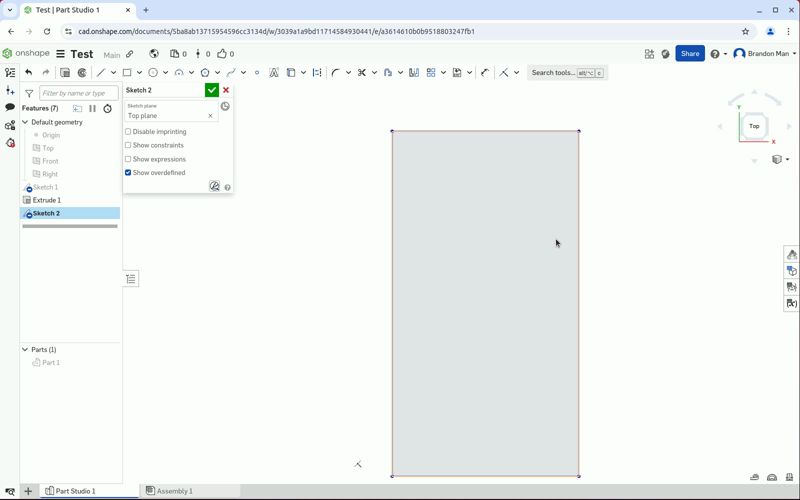
click(556, 238)
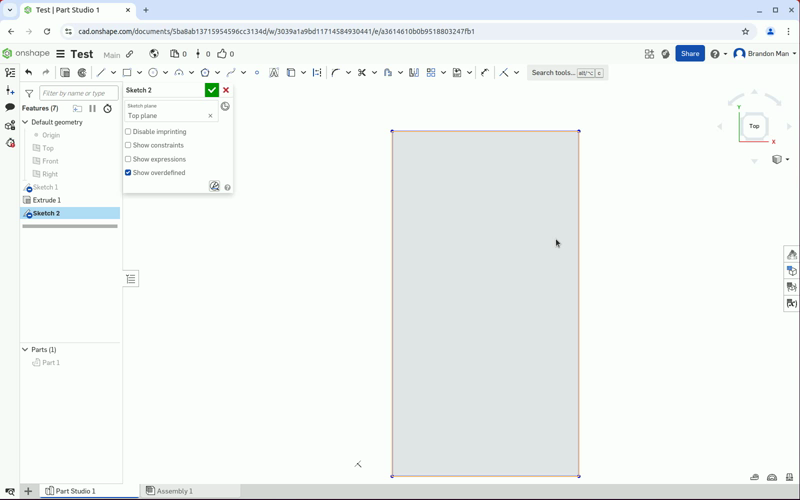
scroll(-6)
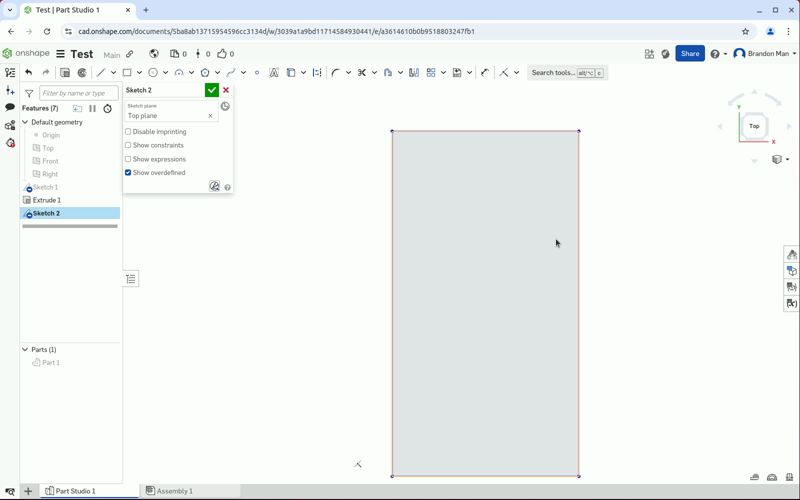
scroll(-6)
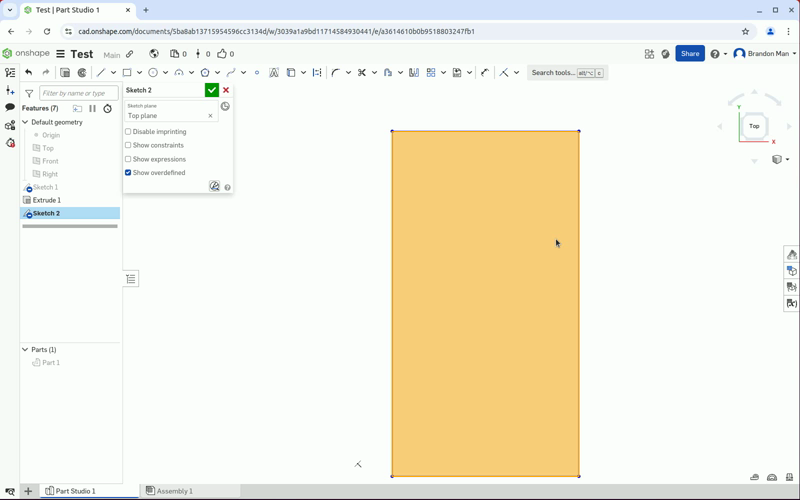
scroll(-6)
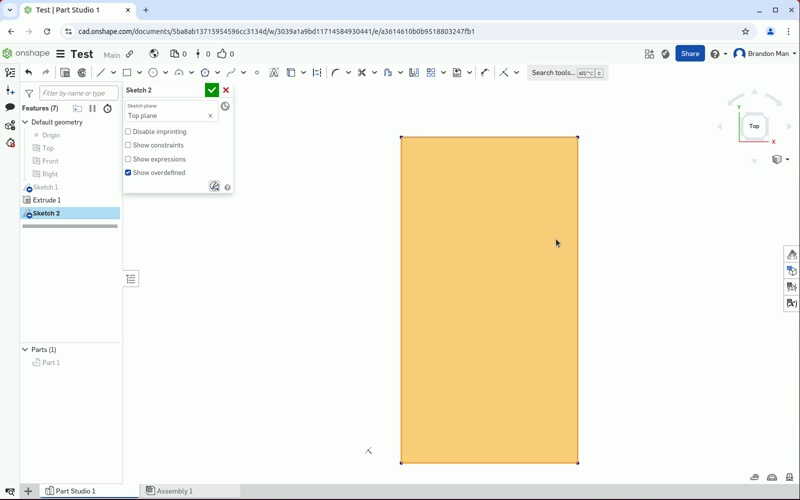
scroll(-6)
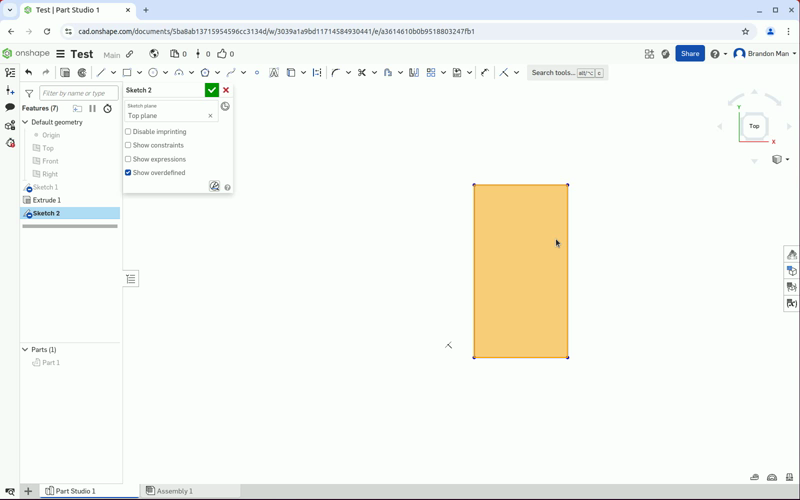
scroll(-6)
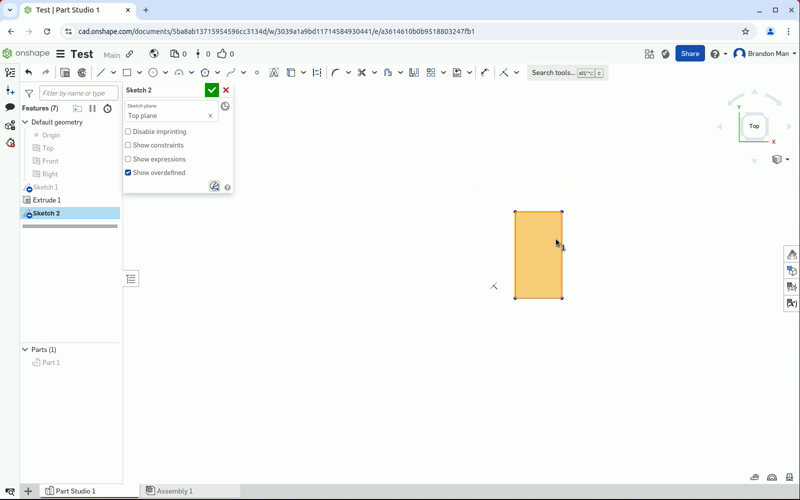
scroll(-6)
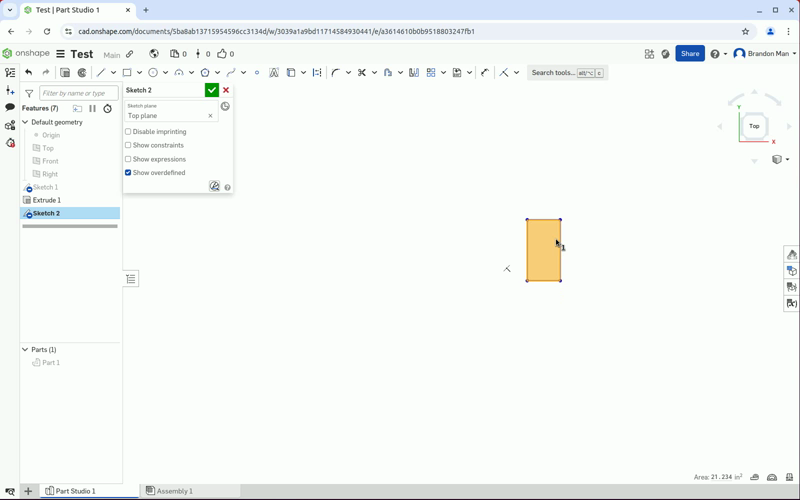
scroll(-6)
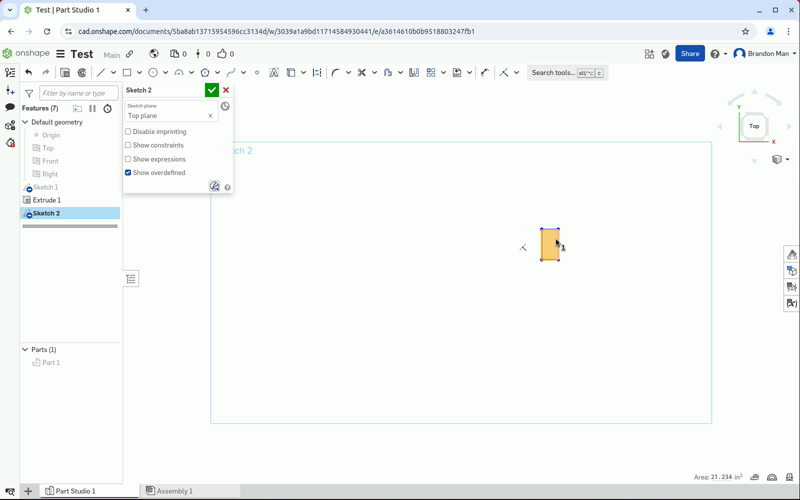
mouse_move(73, 352)
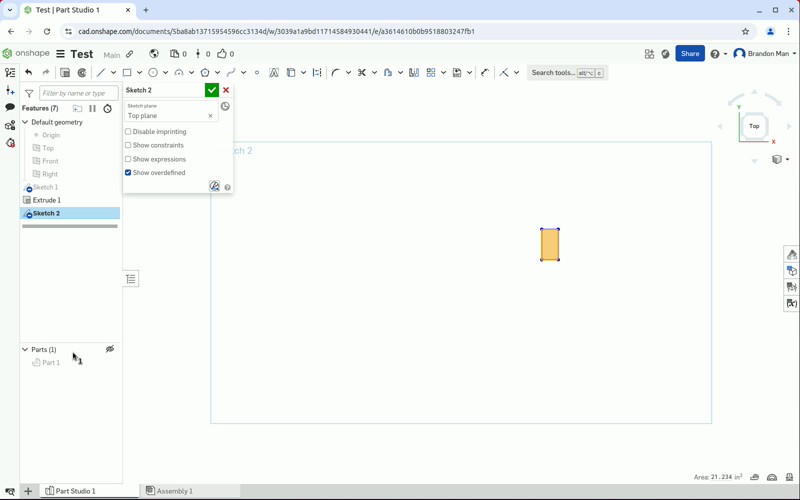
key(shift+y)
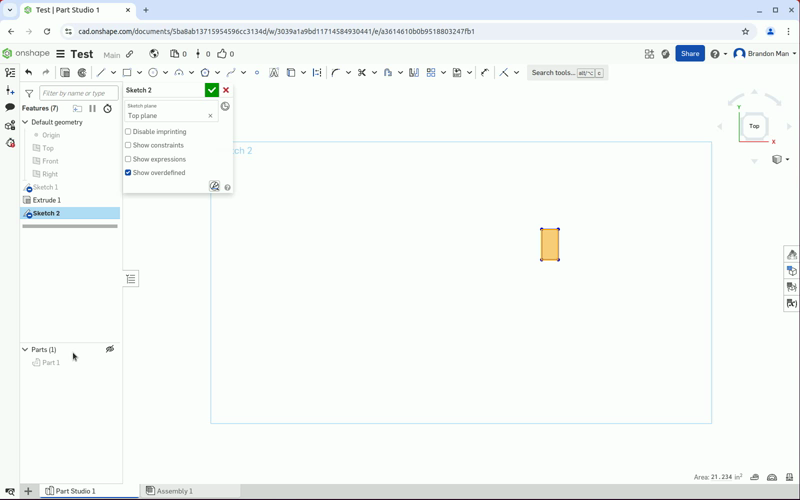
key(shift+e)
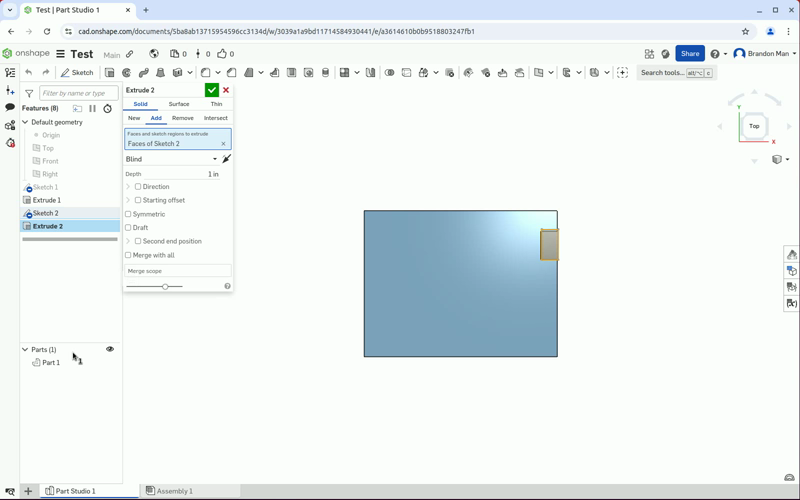
mouse_move(143, 106)
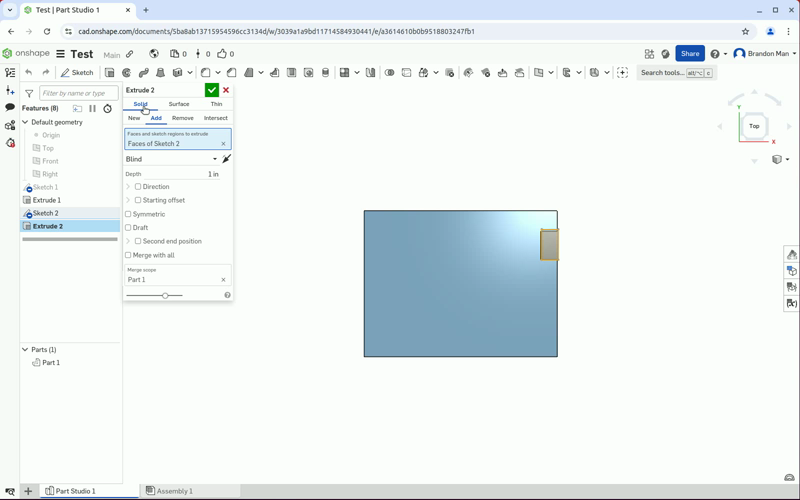
click(143, 106)
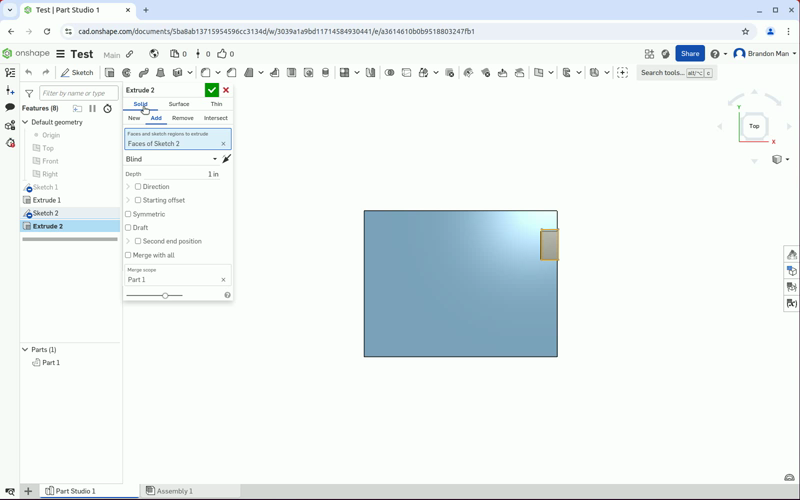
mouse_move(137, 120)
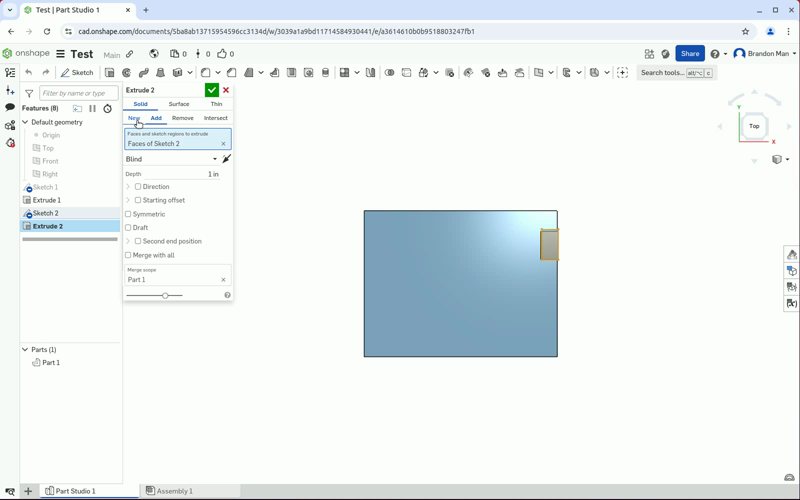
click(137, 120)
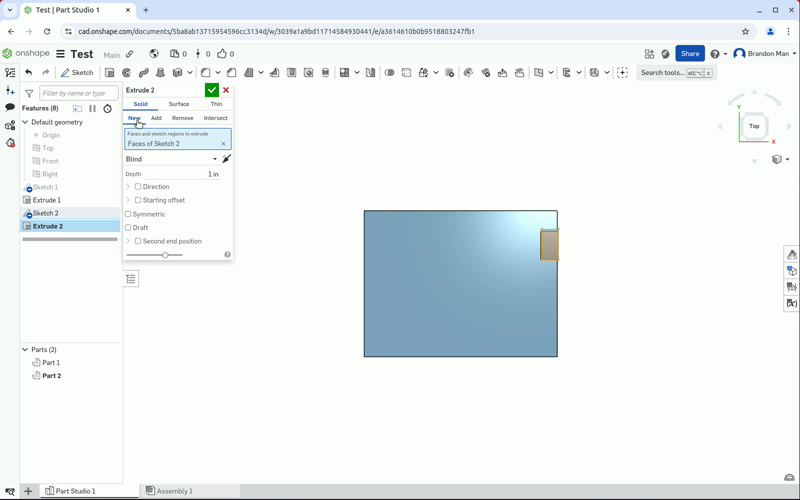
key(tab, 4)
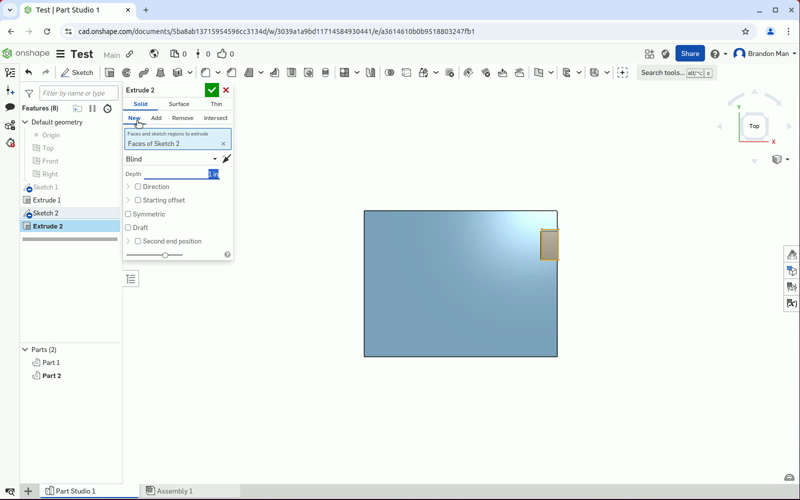
text(5.777)
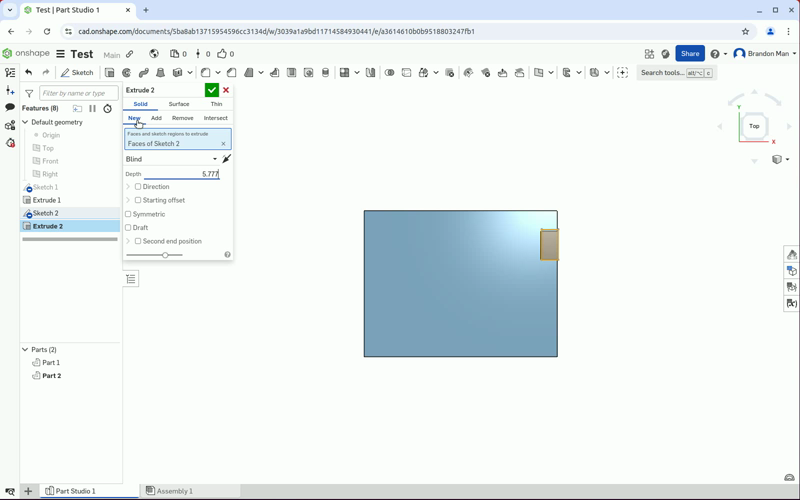
key(enter)
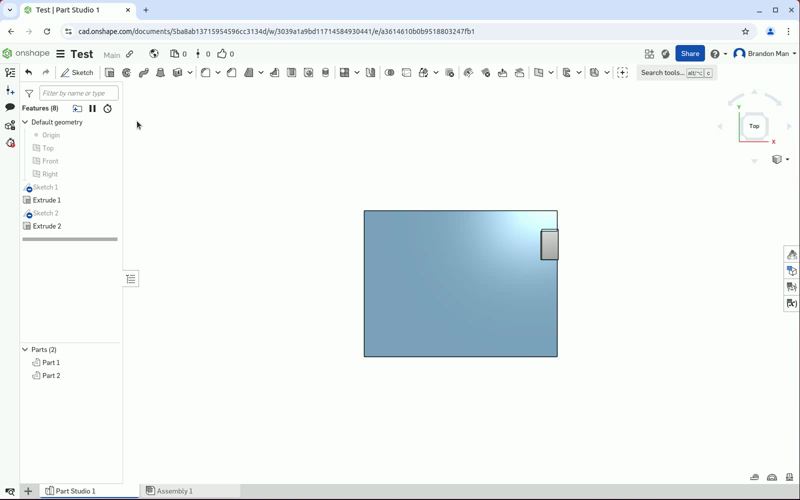
key(shift+h)
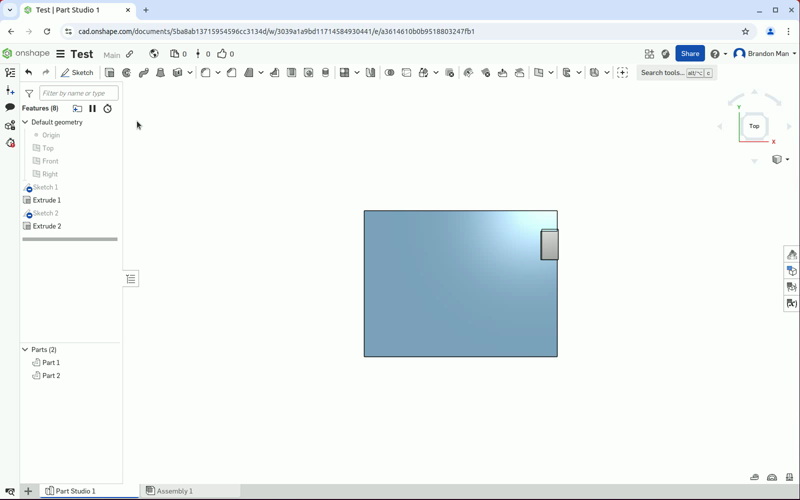
key(shift+h)
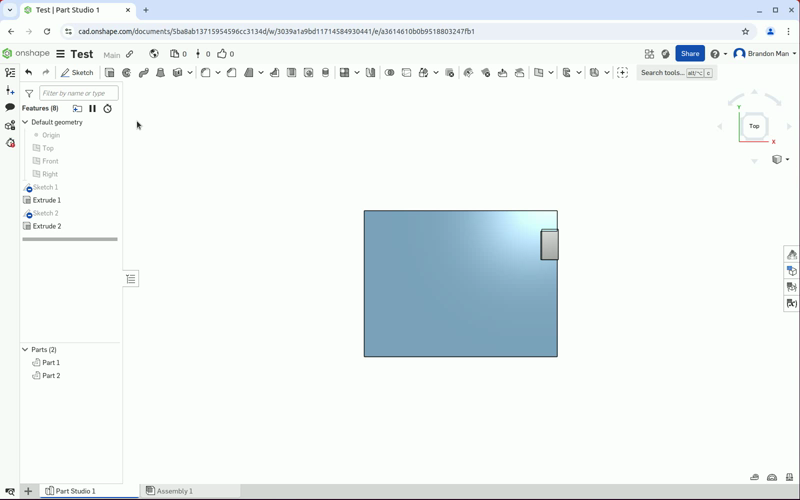
mouse_move(73, 189)
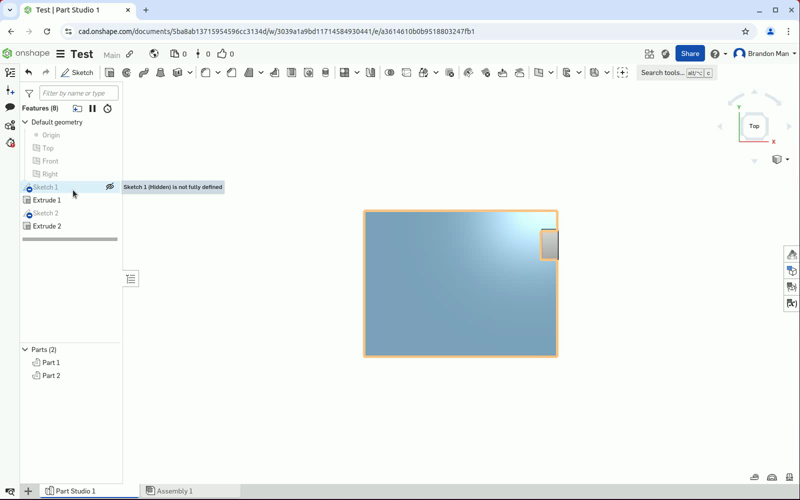
click(73, 189)
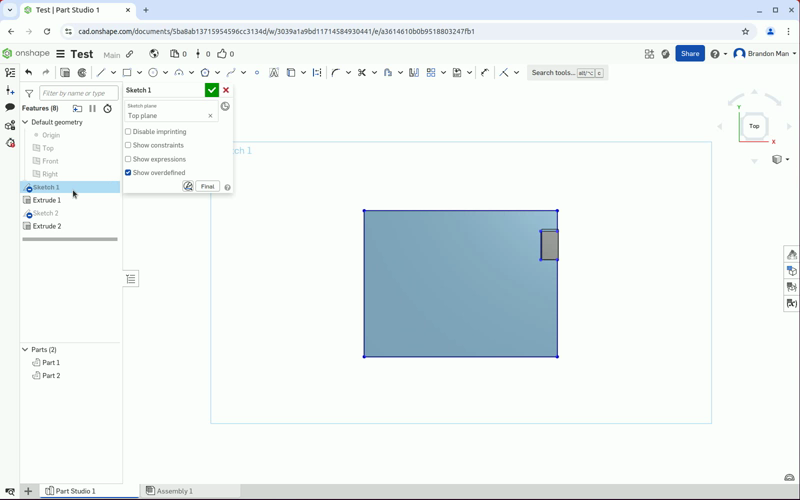
mouse_move(229, 92)
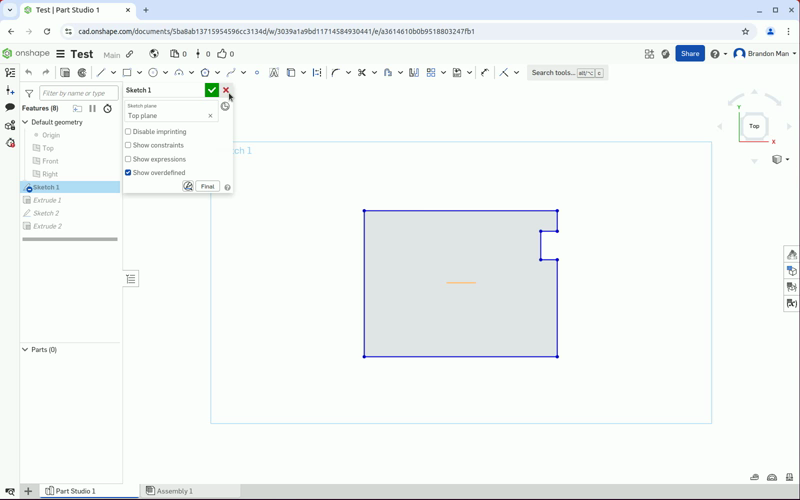
click(229, 92)
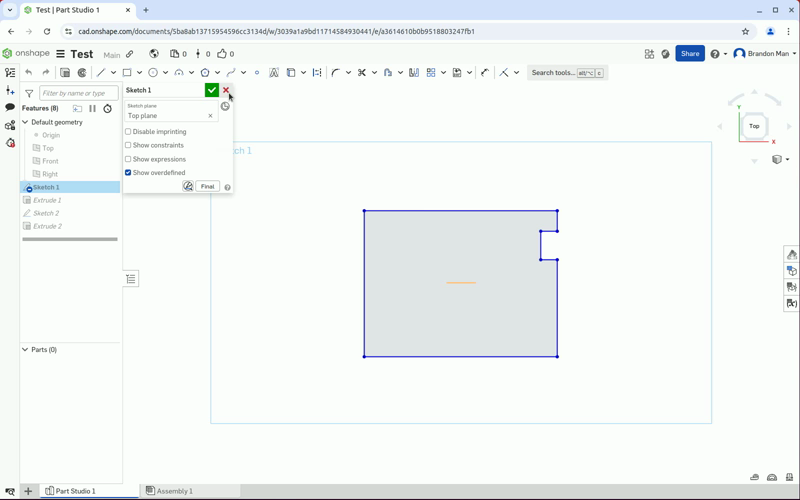
key(shift+s)
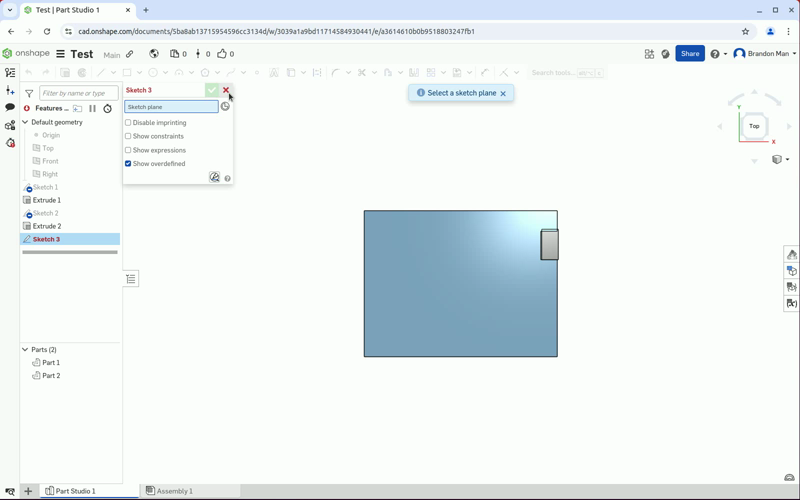
mouse_move(73, 150)
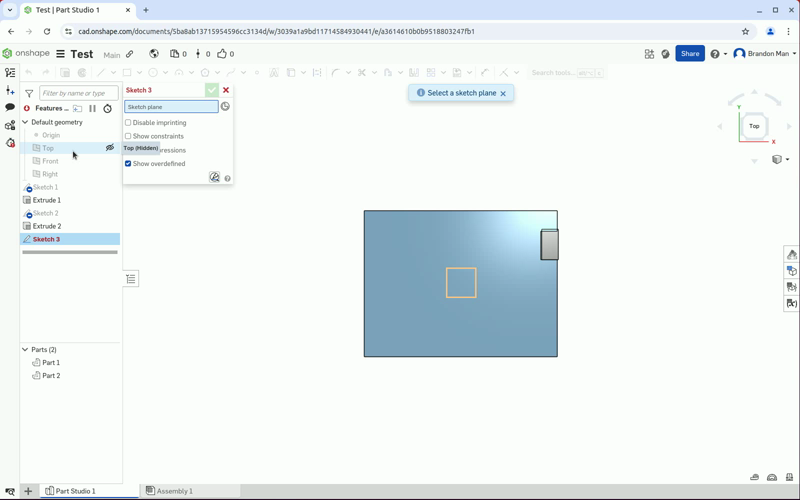
click(73, 150)
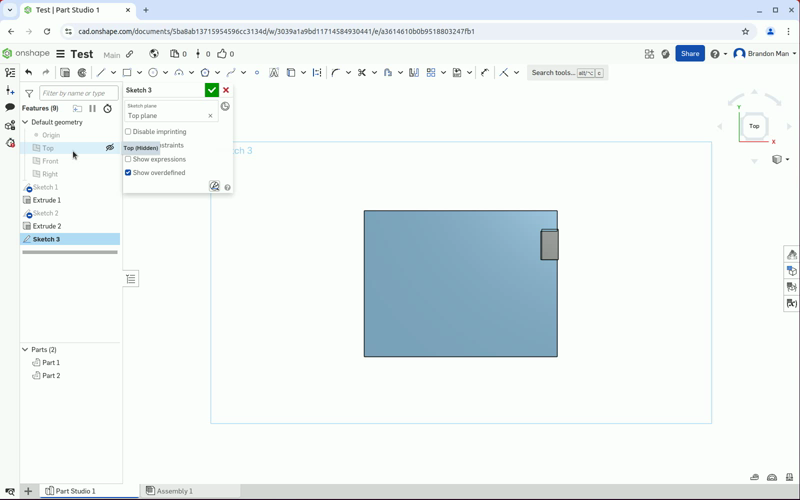
mouse_move(73, 352)
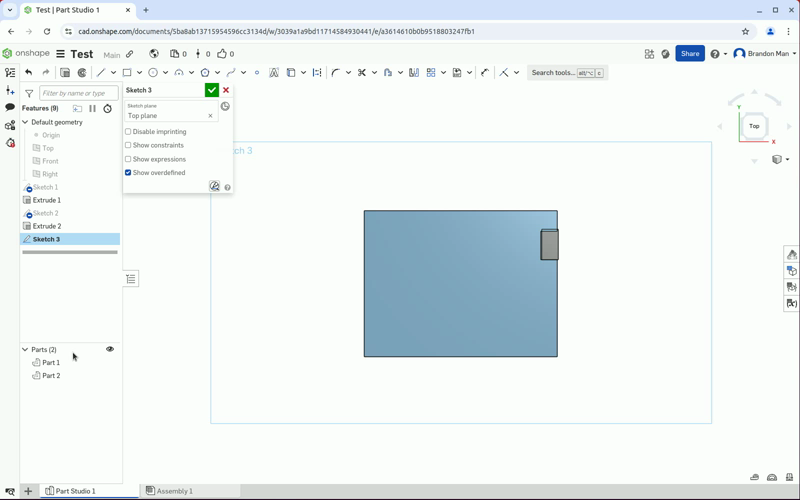
key(y)
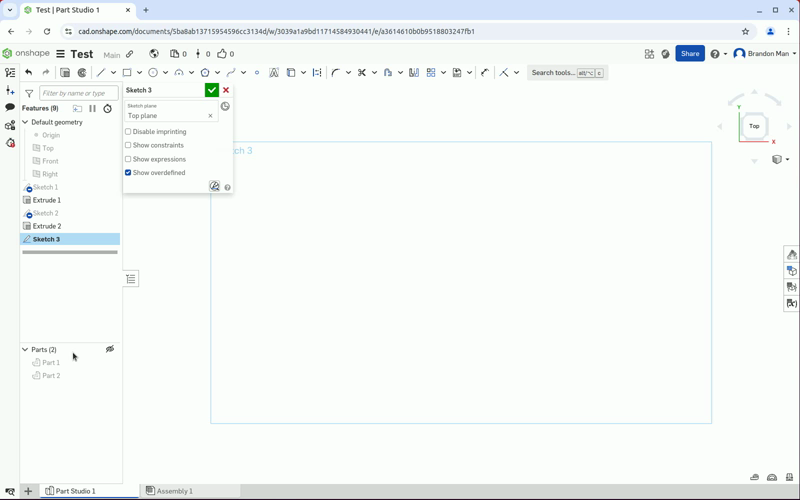
key(l)
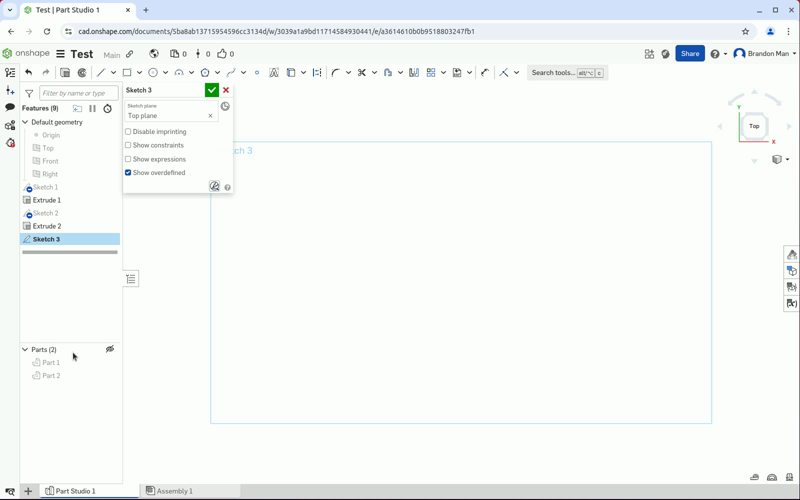
key_down(shift)
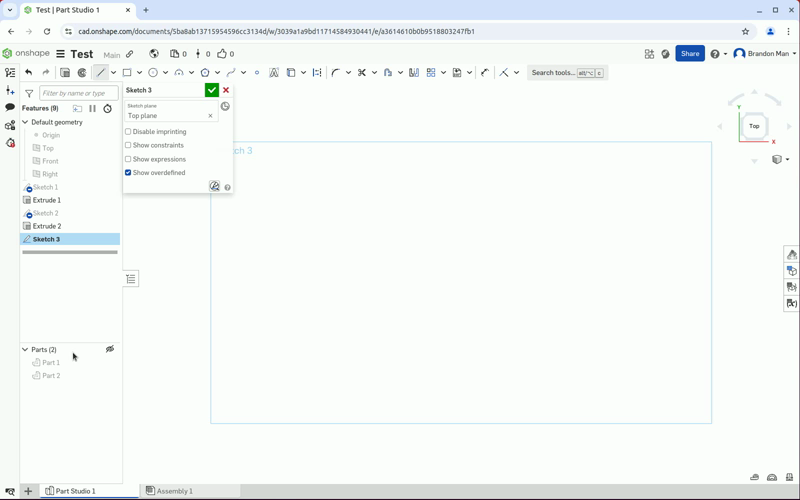
mouse_move(556, 259)
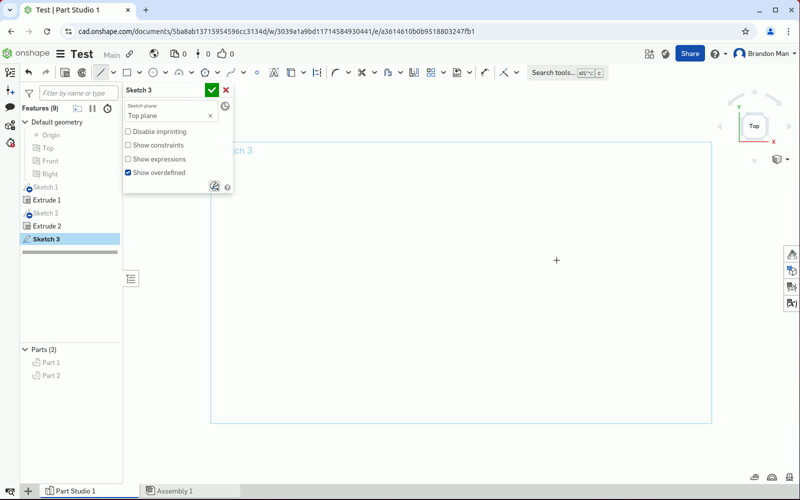
click(556, 259)
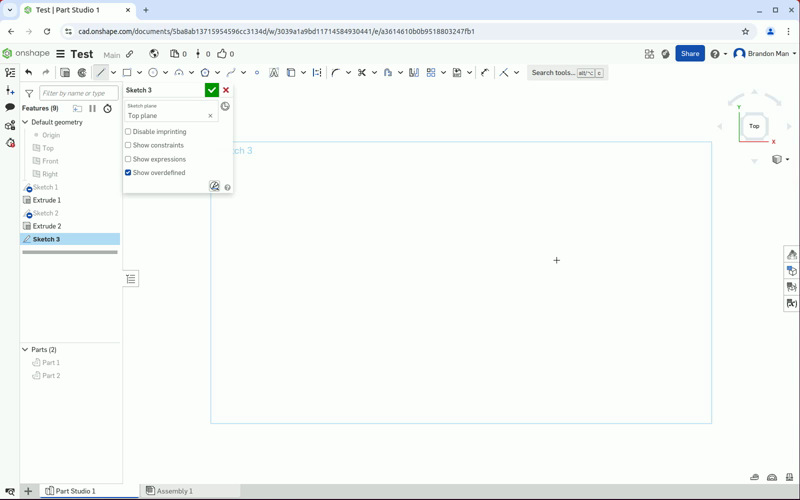
key_up(shift)
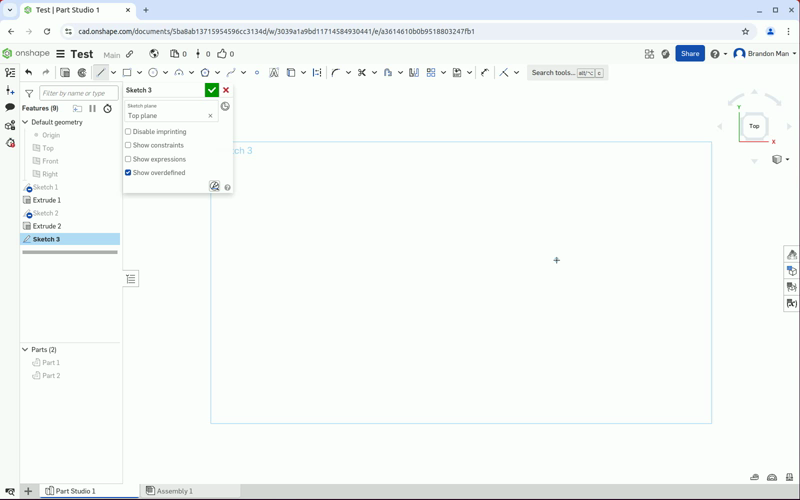
key_down(shift)
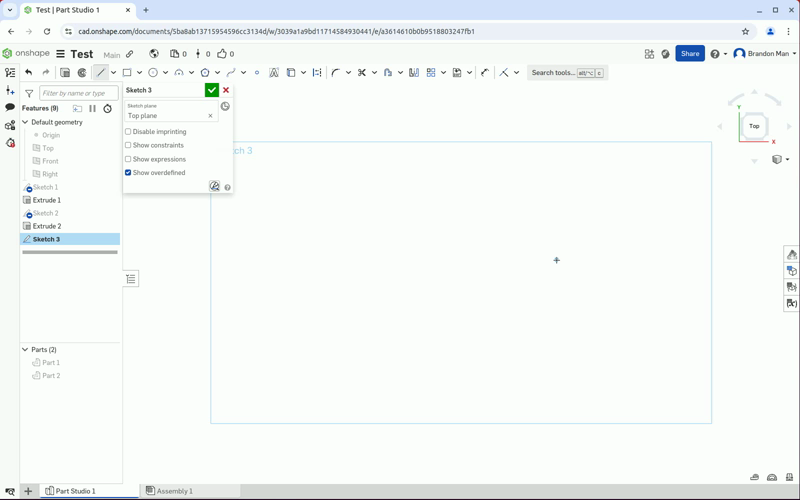
mouse_move(586, 259)
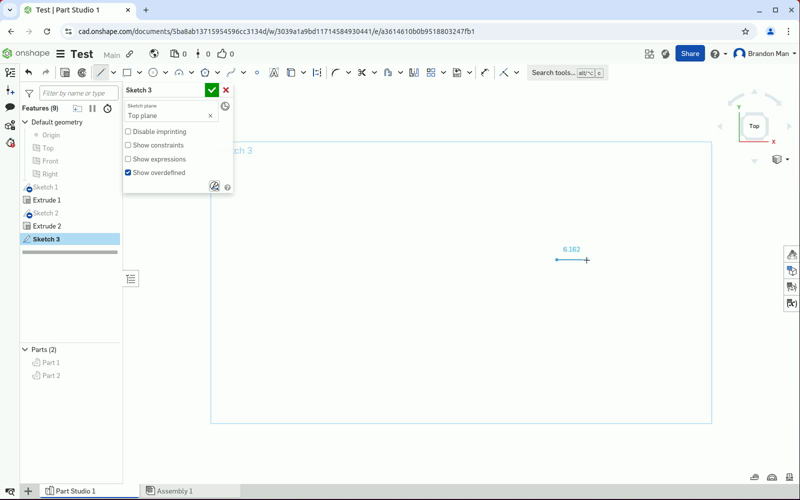
mouse_move(573, 259)
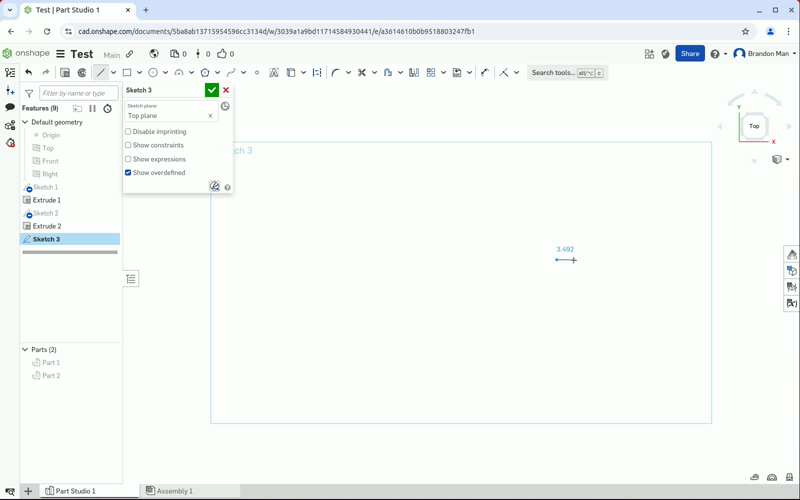
click(573, 259)
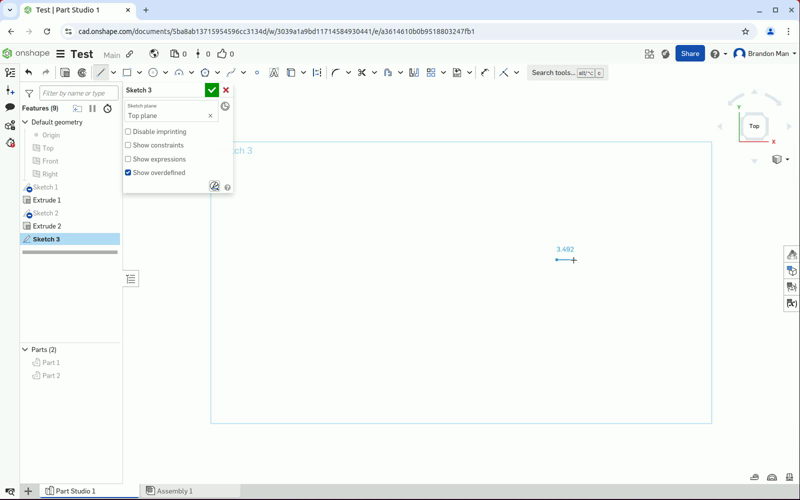
key_up(shift)
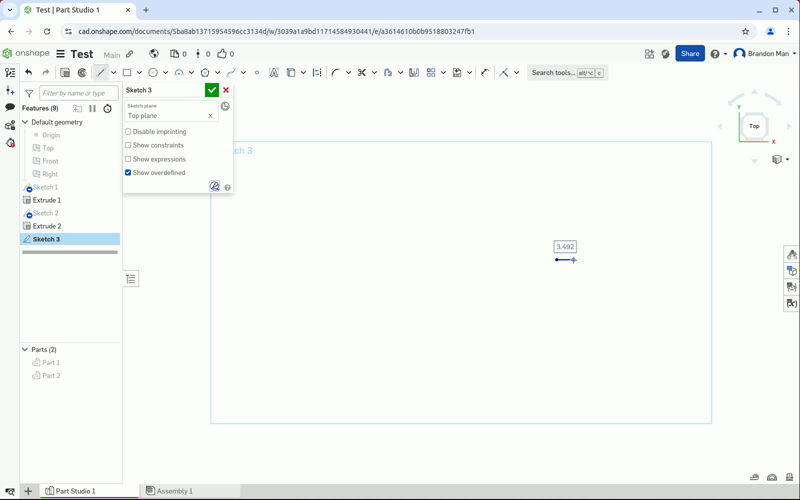
key_down(shift)
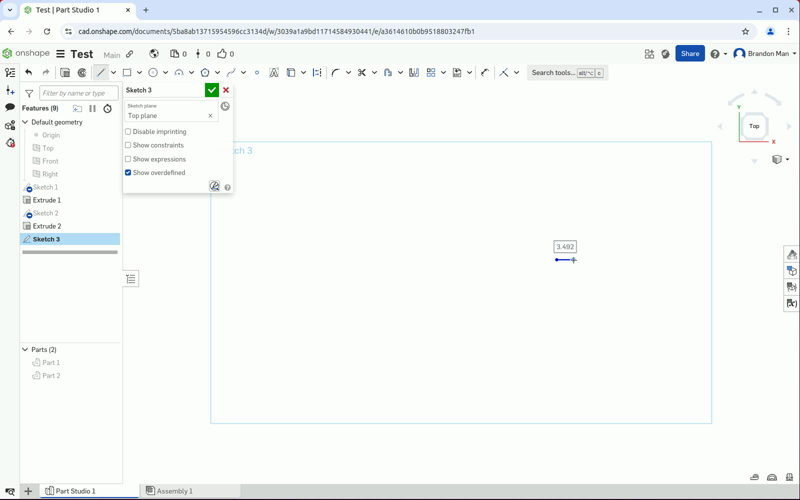
mouse_move(589, 259)
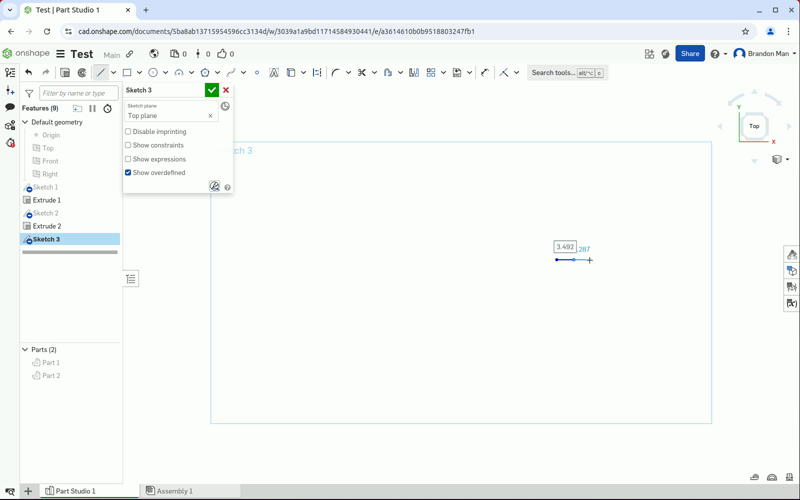
mouse_move(573, 229)
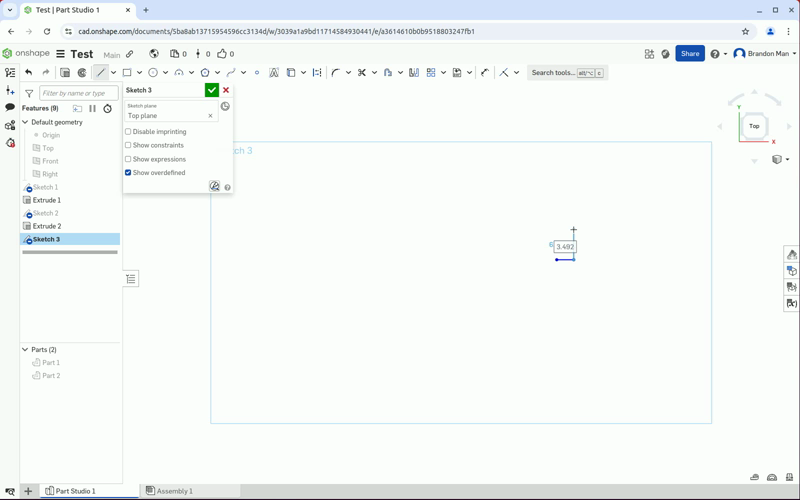
click(573, 229)
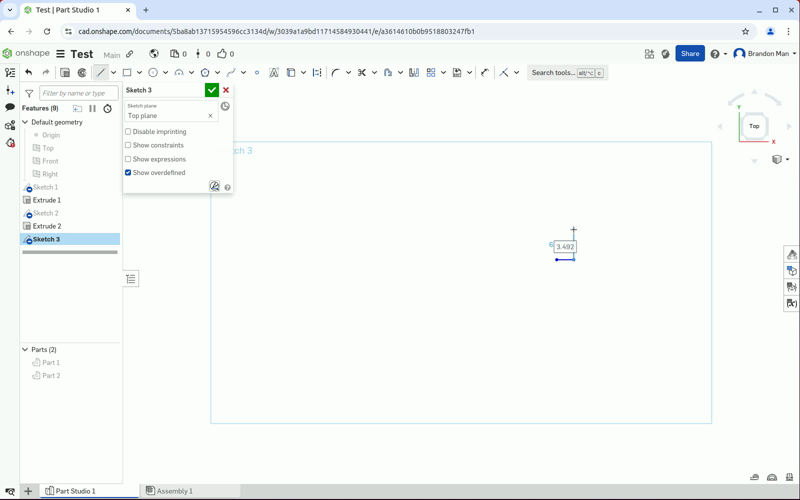
key_up(shift)
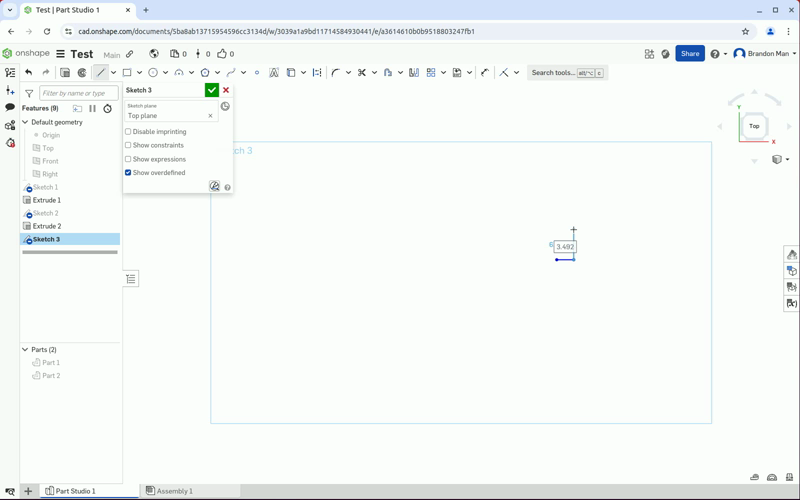
key_down(shift)
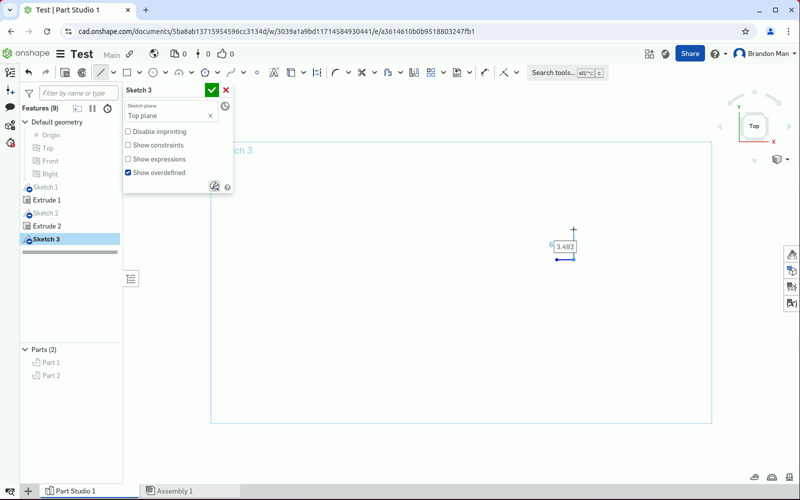
mouse_move(589, 229)
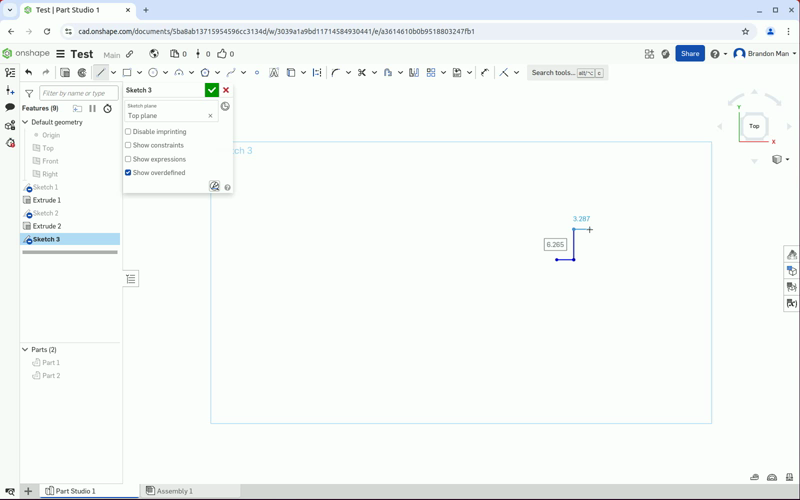
mouse_move(556, 229)
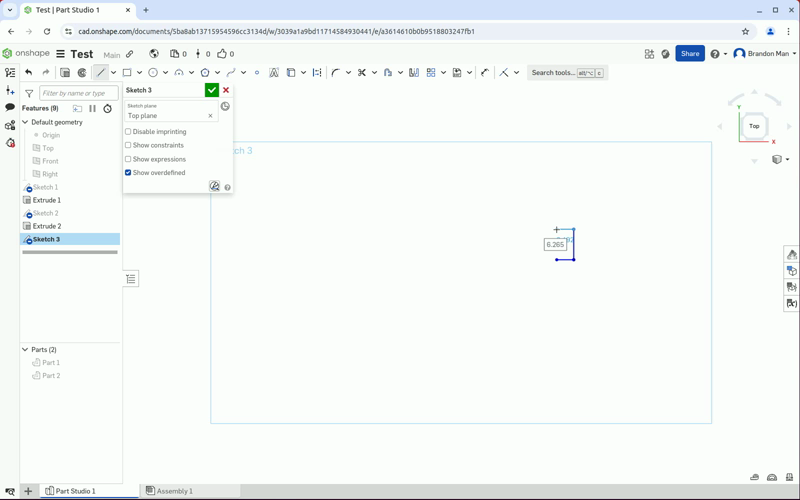
click(556, 229)
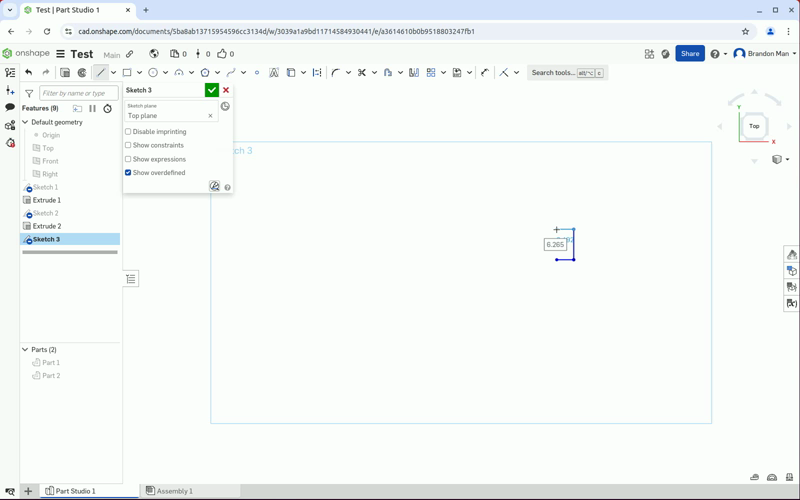
key_up(shift)
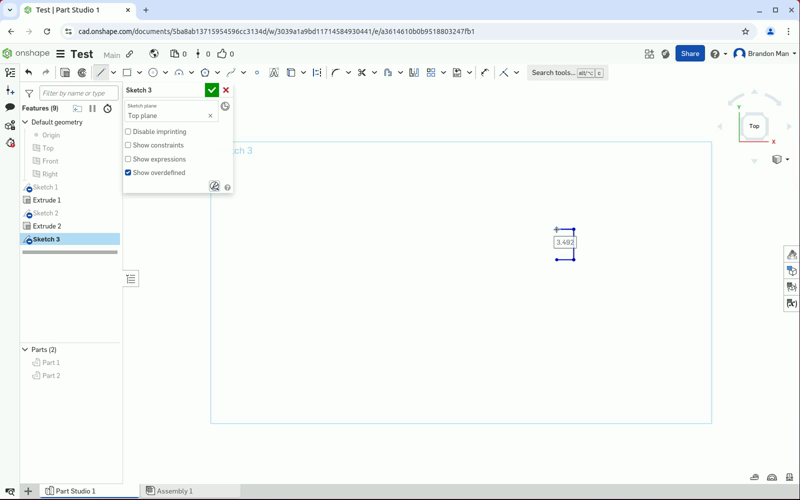
mouse_move(586, 229)
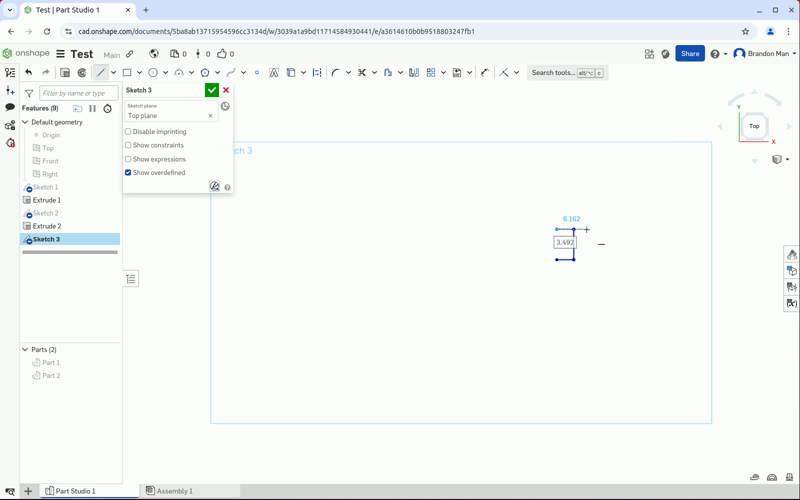
key_down(shift)
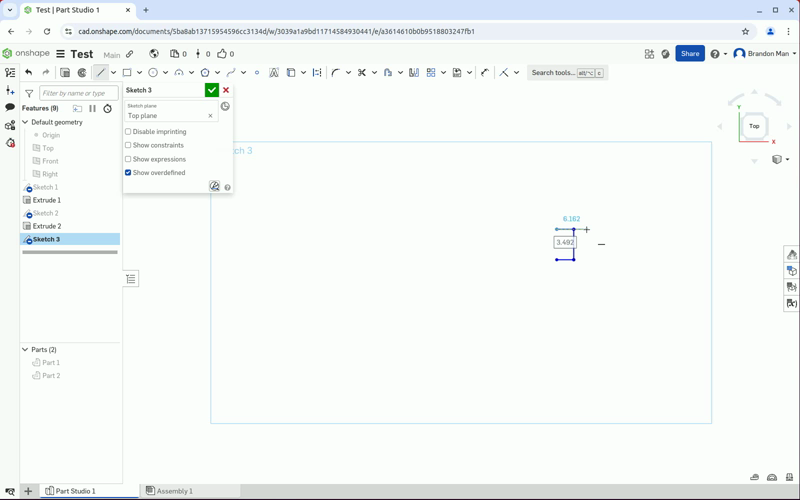
mouse_move(556, 259)
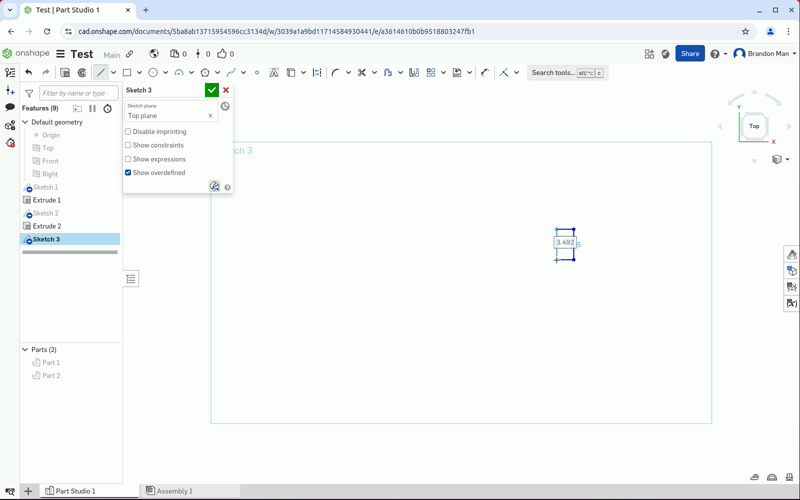
key_up(shift)
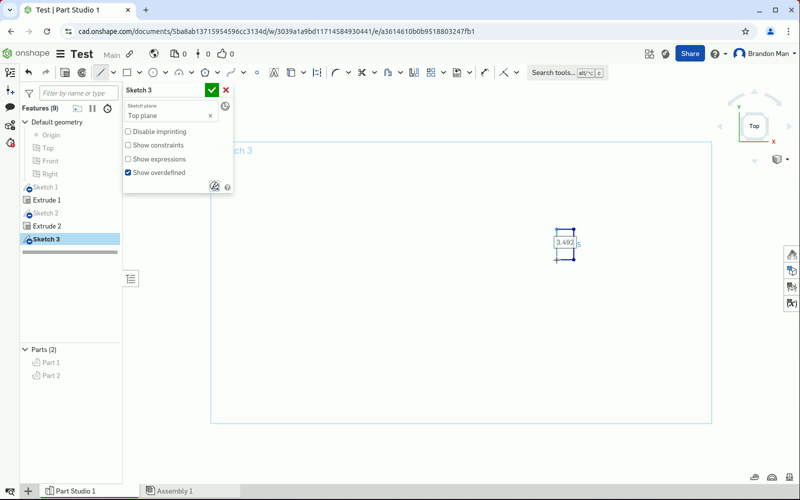
click(556, 259)
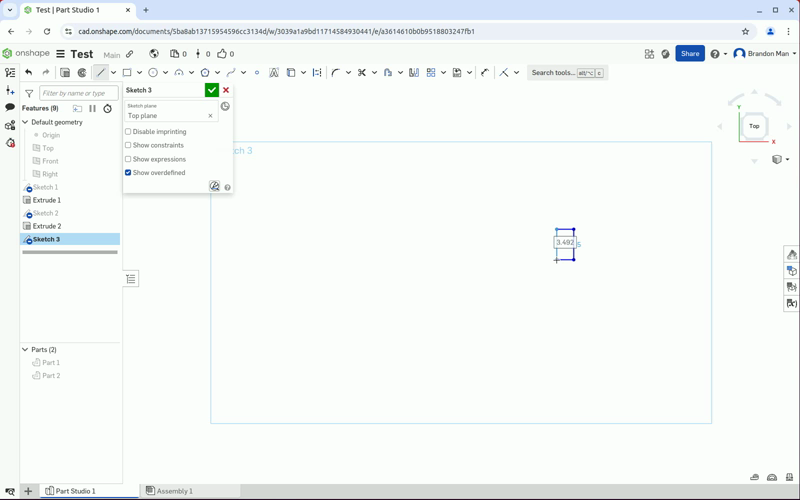
key(esc)
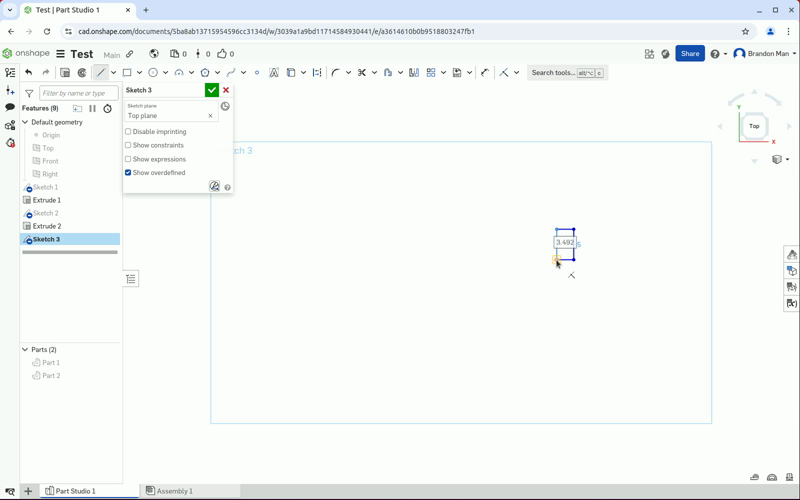
mouse_move(562, 231)
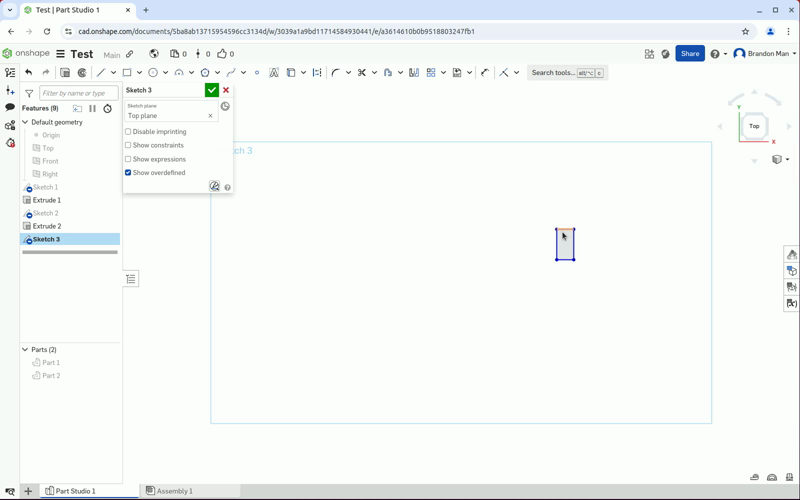
scroll(6)
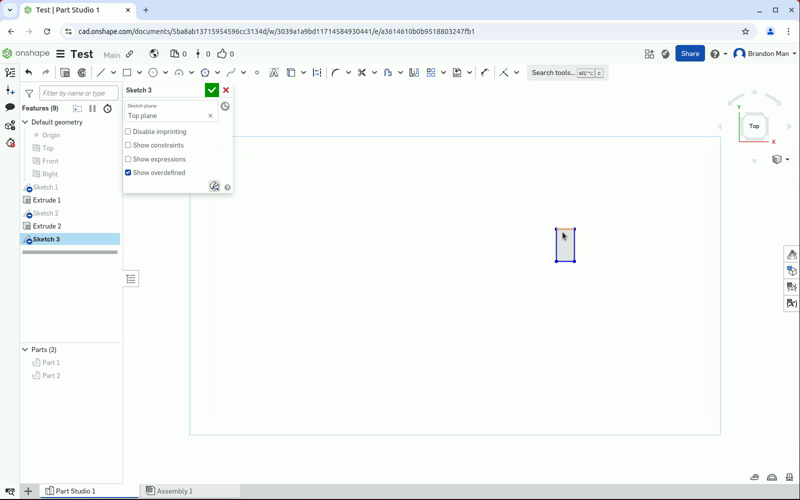
scroll(6)
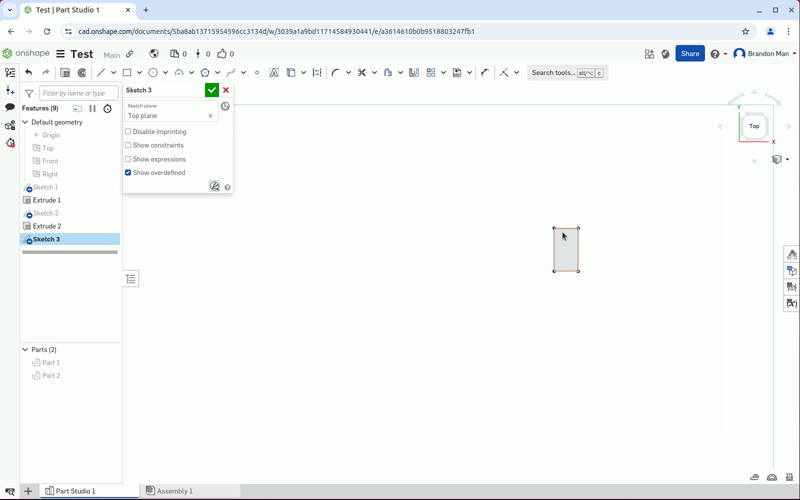
scroll(6)
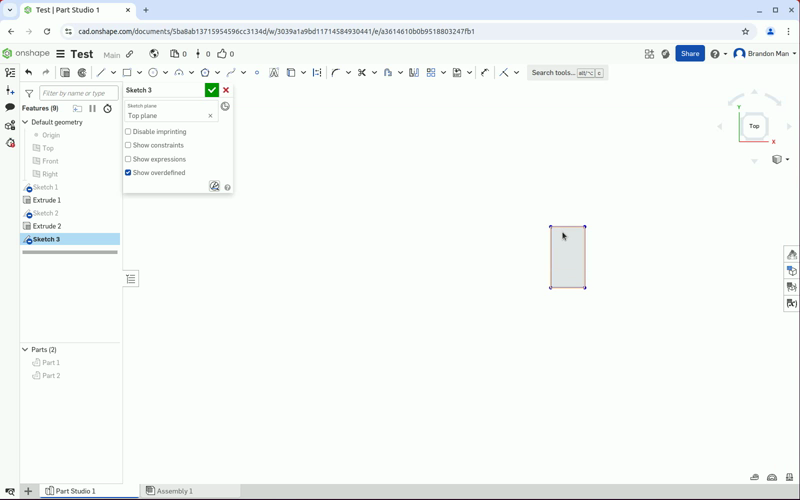
scroll(6)
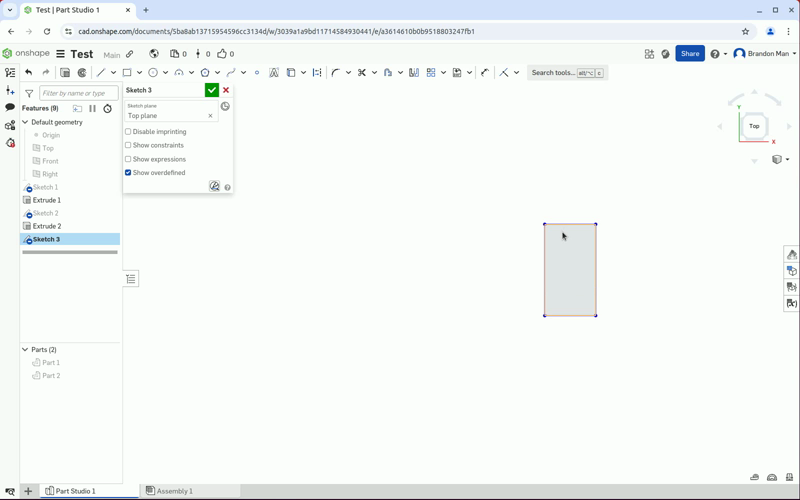
scroll(6)
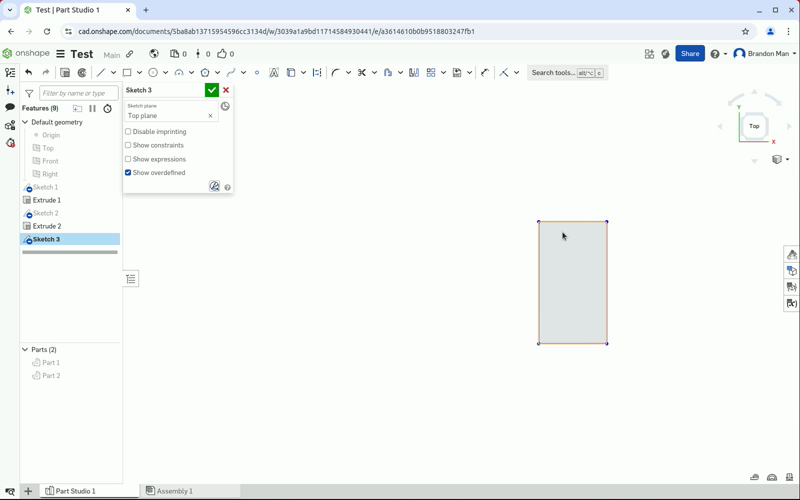
scroll(6)
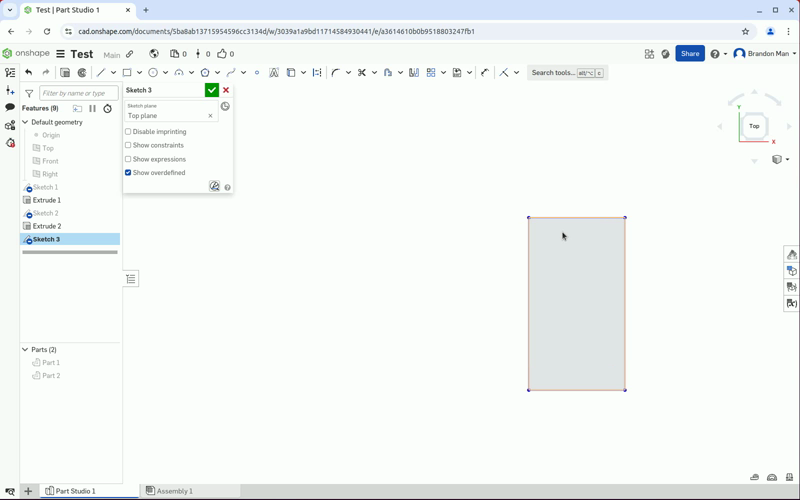
scroll(6)
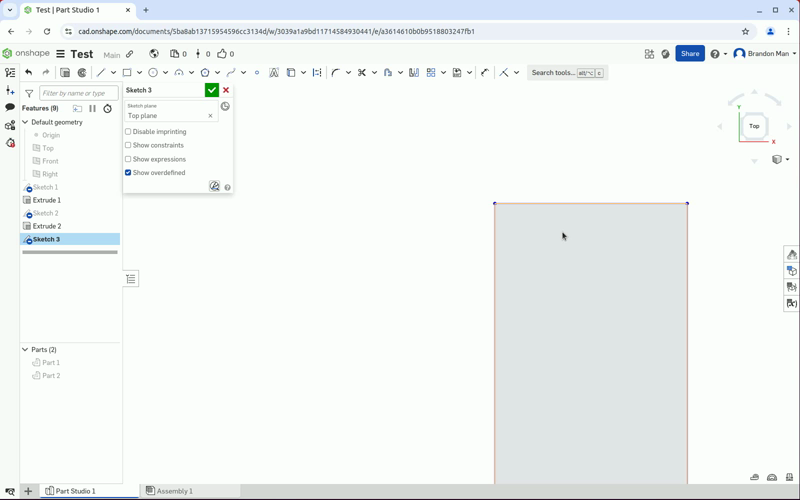
click(562, 231)
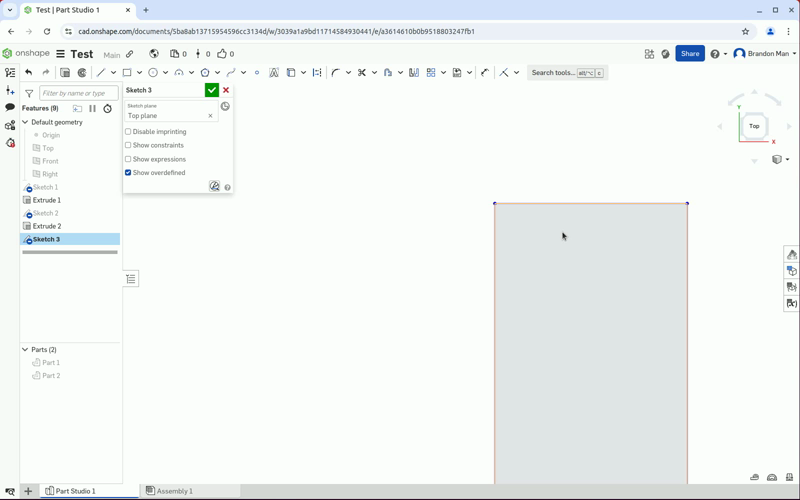
scroll(-6)
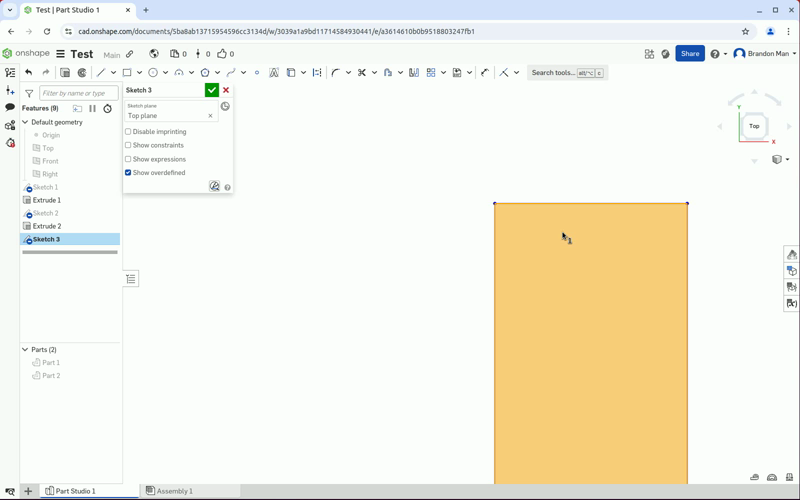
scroll(-6)
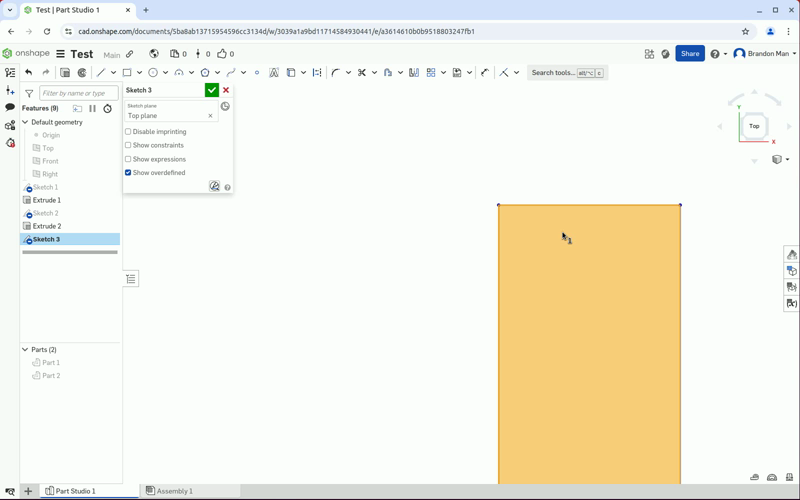
scroll(-6)
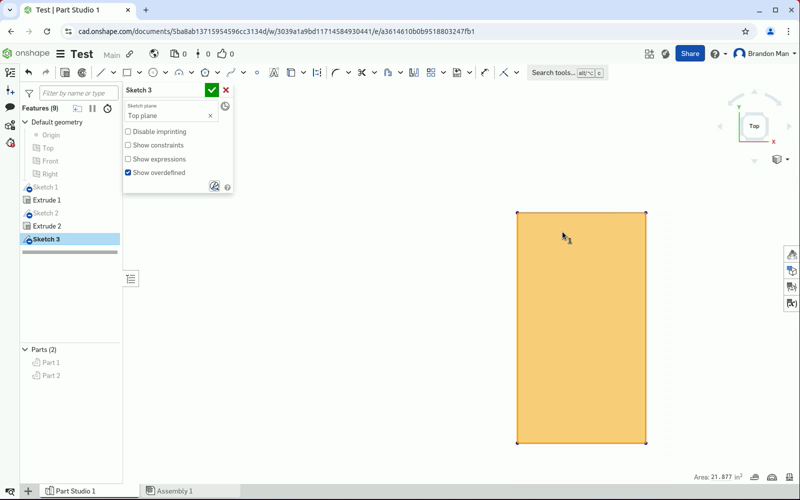
scroll(-6)
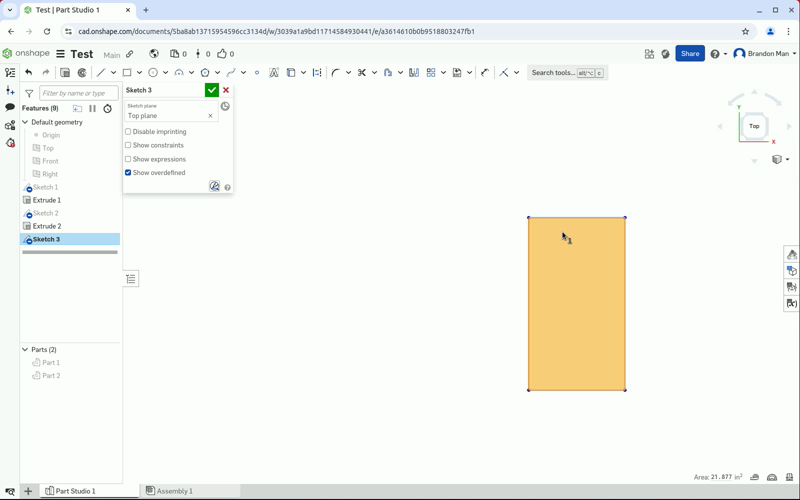
scroll(-6)
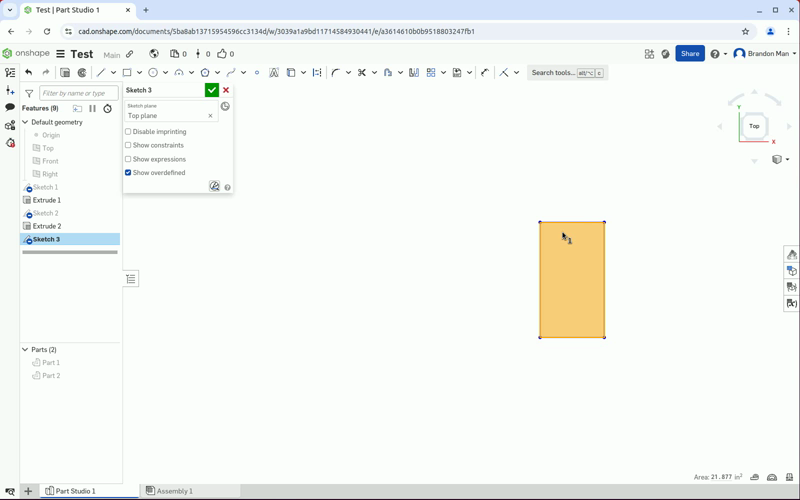
scroll(-6)
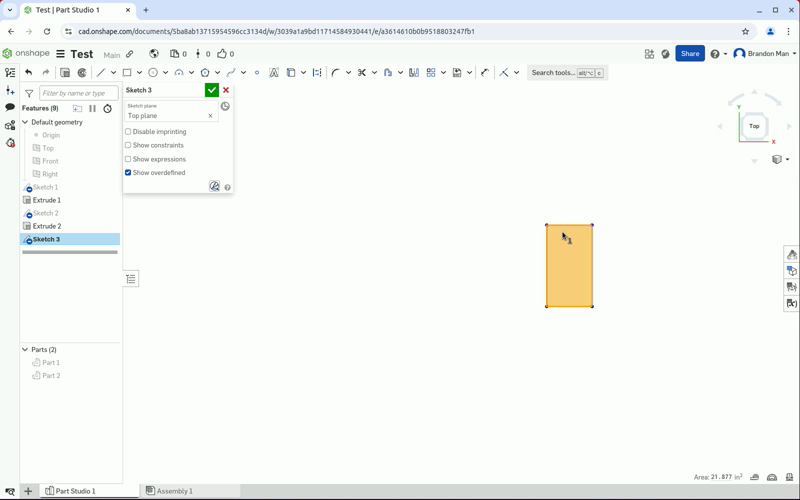
scroll(-6)
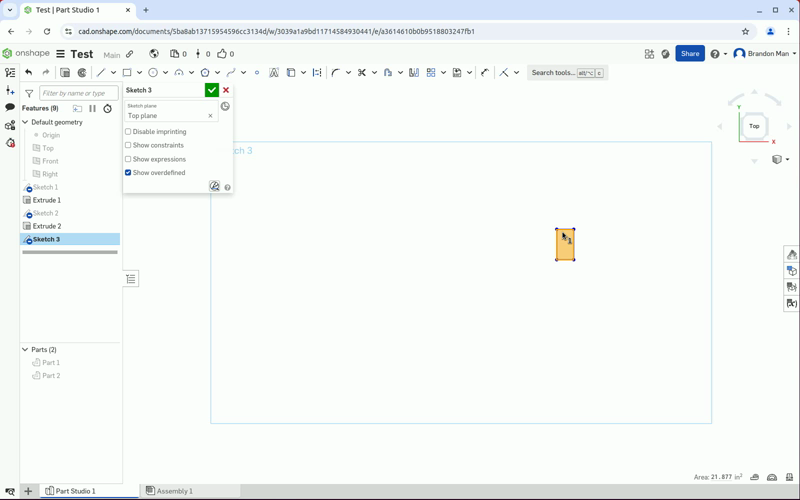
mouse_move(73, 352)
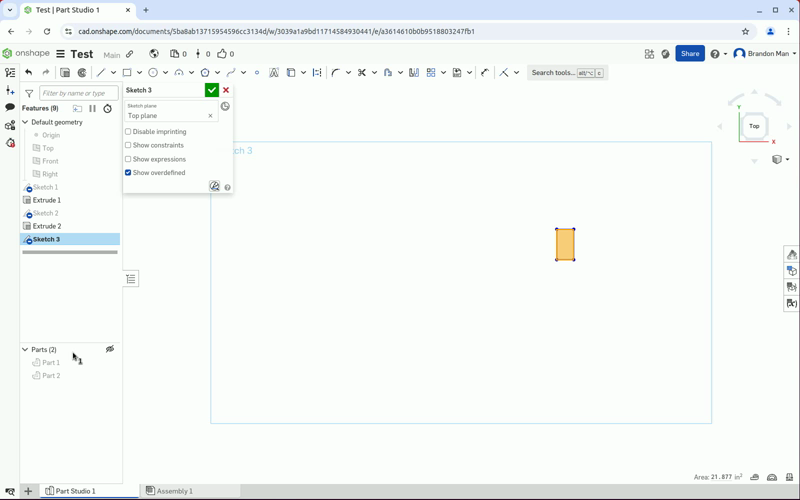
key(shift+y)
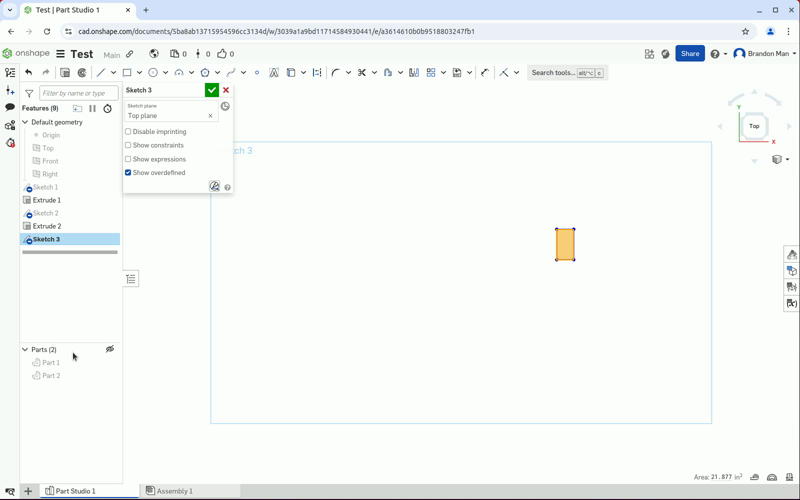
key(shift+e)
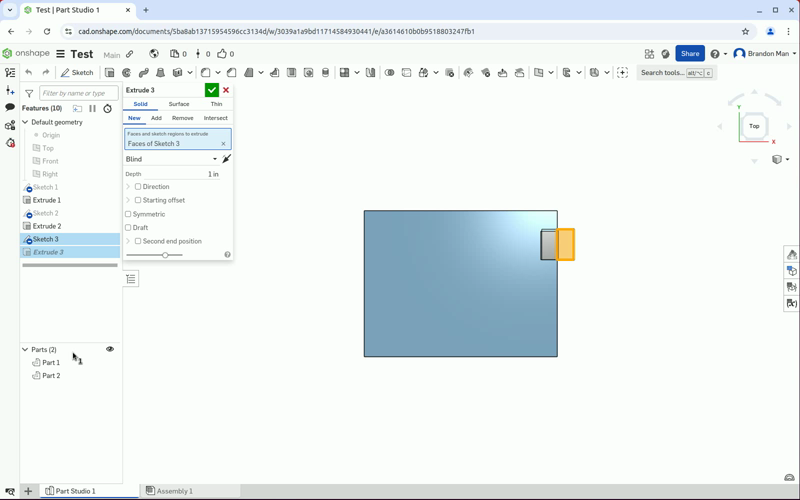
mouse_move(143, 106)
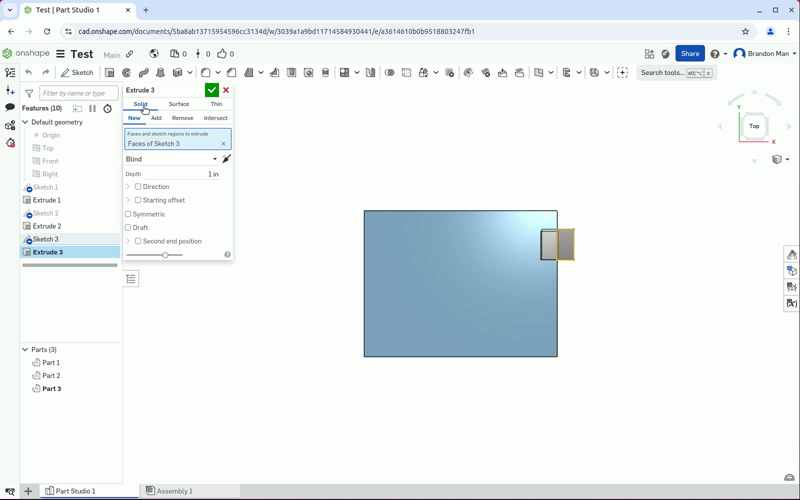
click(143, 106)
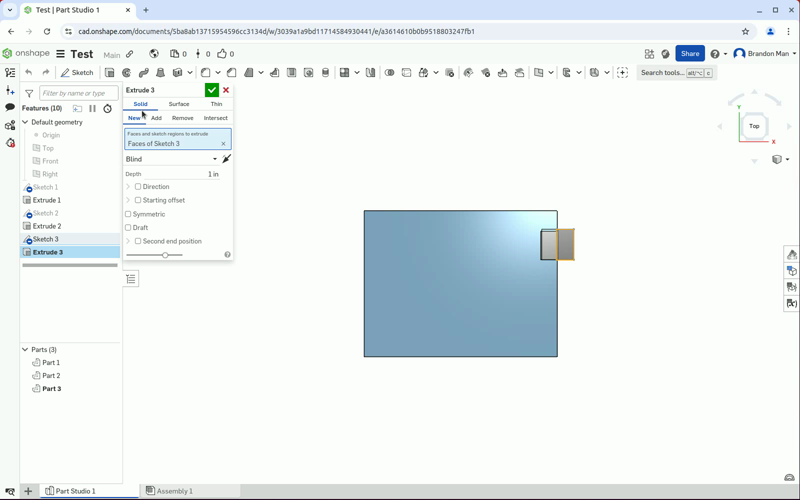
mouse_move(137, 120)
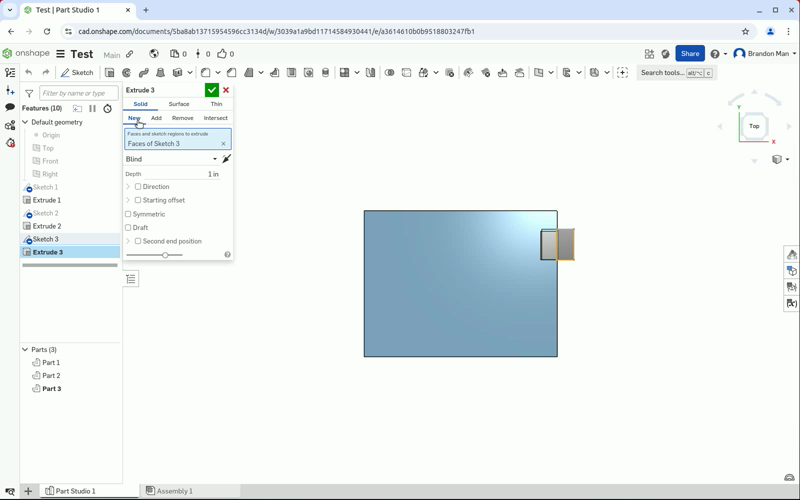
click(137, 120)
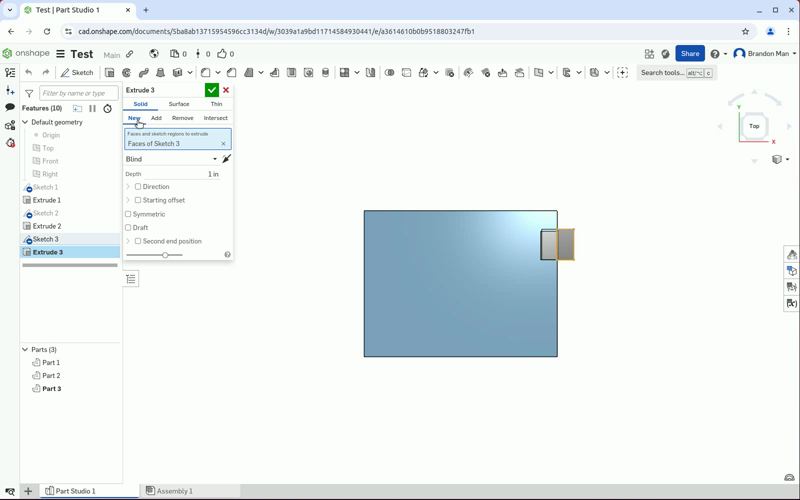
key(tab, 4)
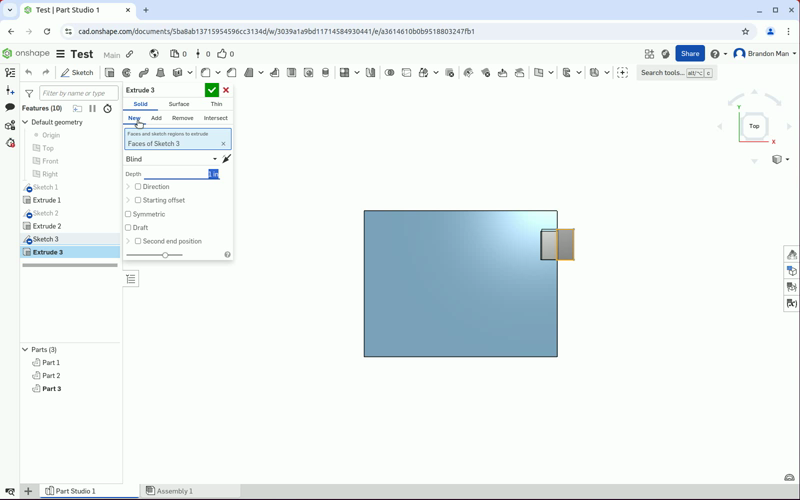
text(5.777)
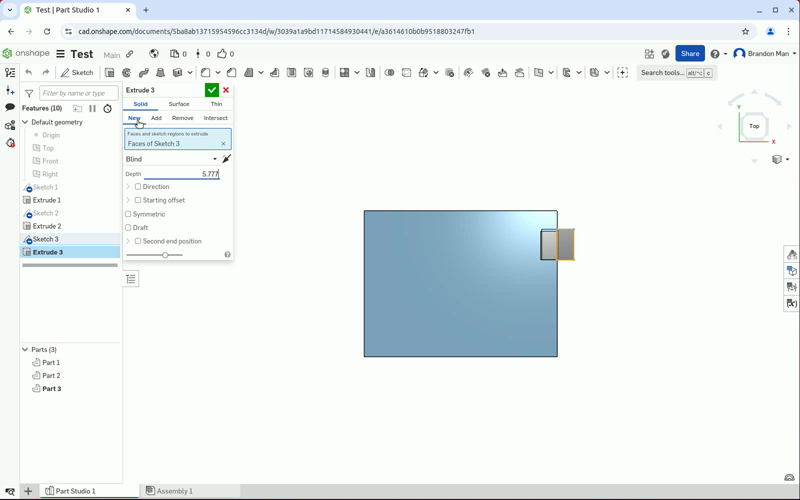
key(enter)
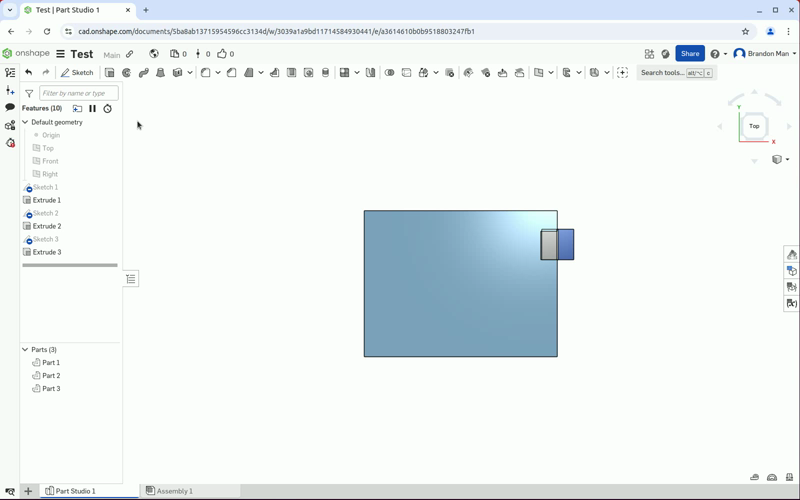
key(shift+h)
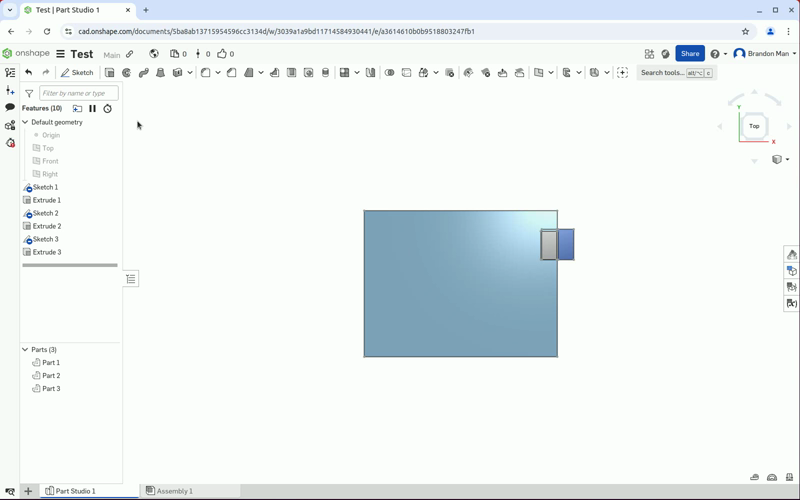
key(shift+h)
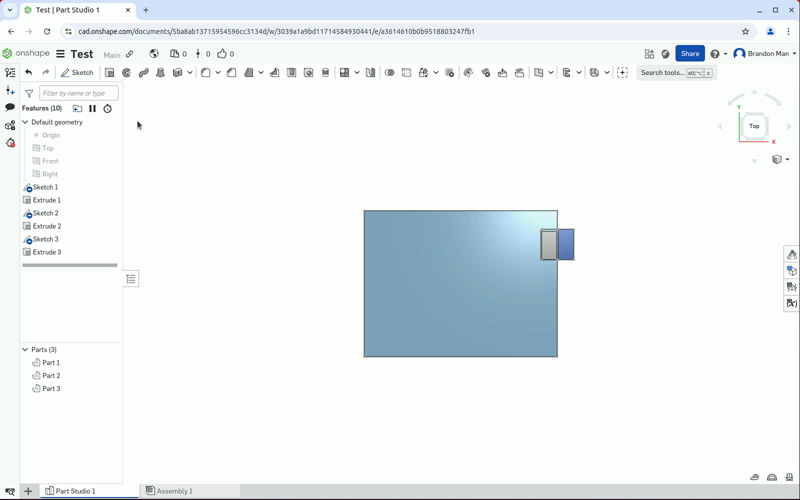
key(shift+7)
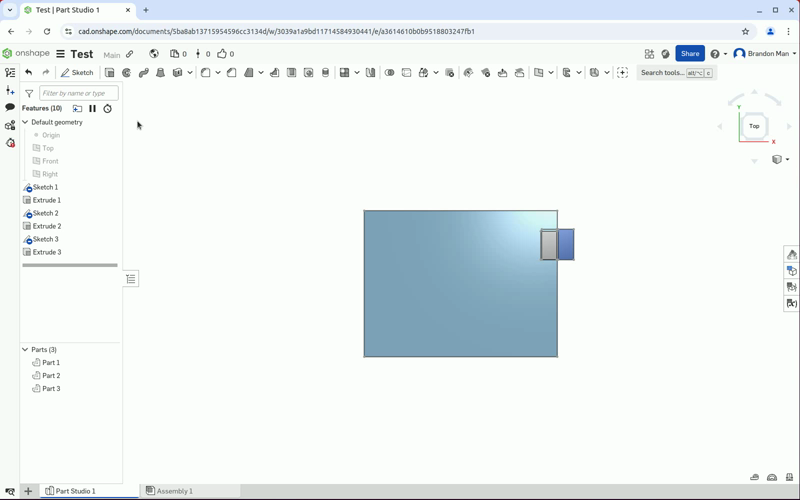
key(up, 3)
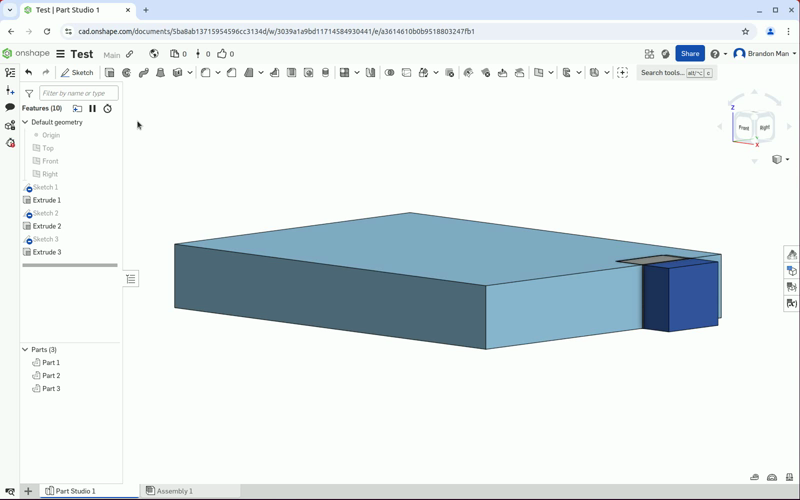
key(left, 3)
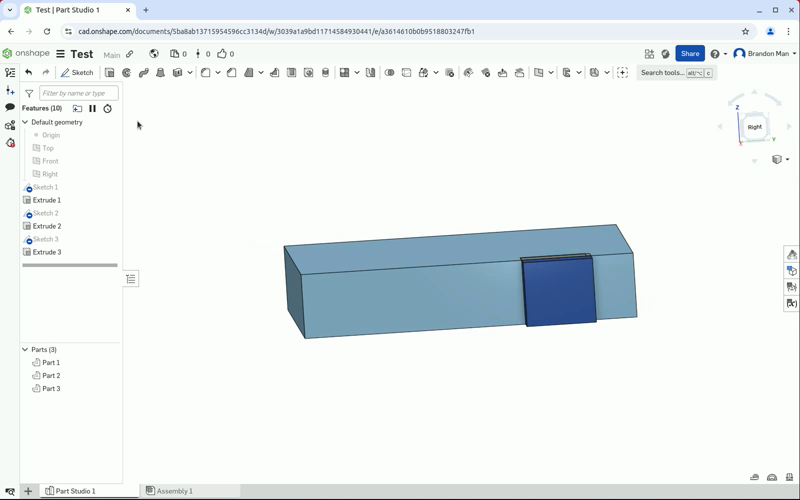
key(right, 3)
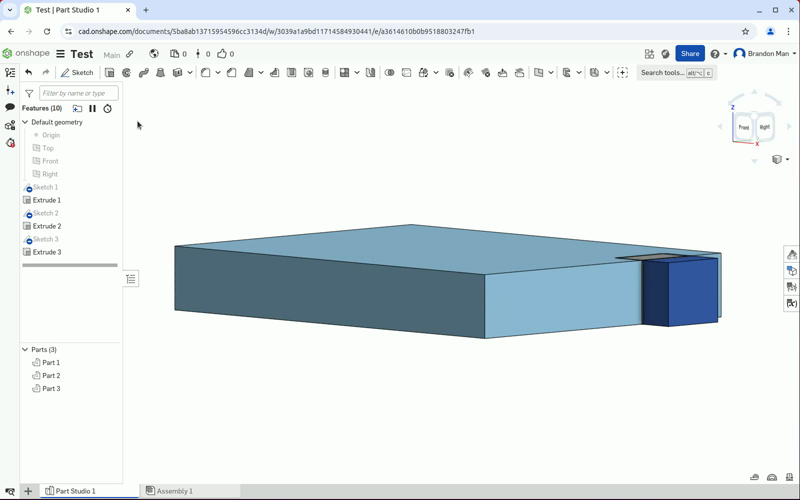
key(down, 3)
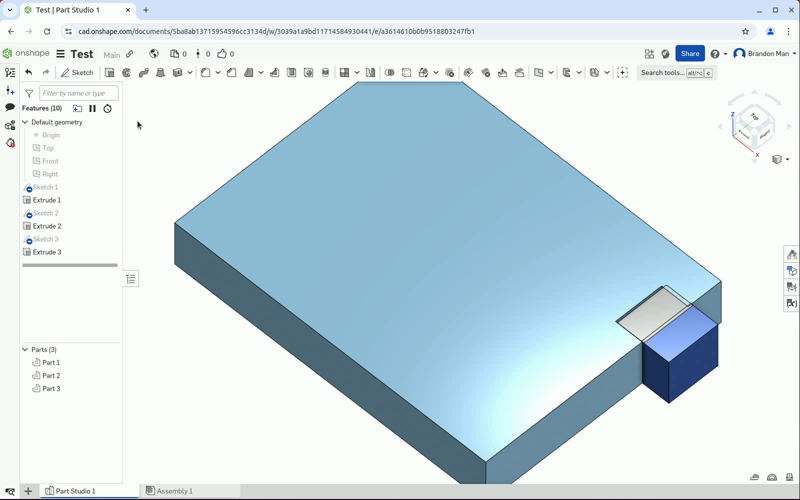
mouse_move(73, 189)
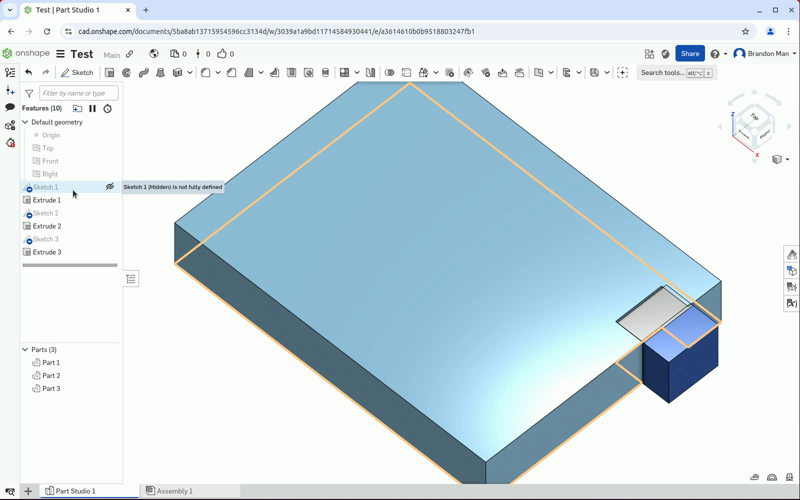
click(73, 189)